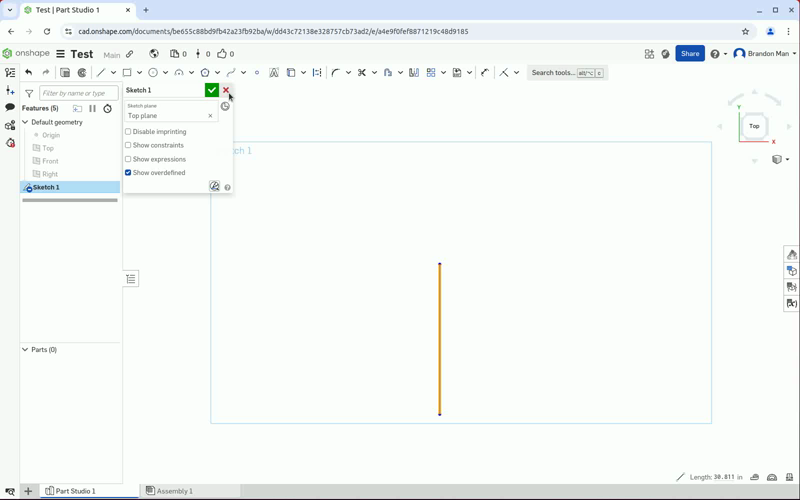
key(shift+h)
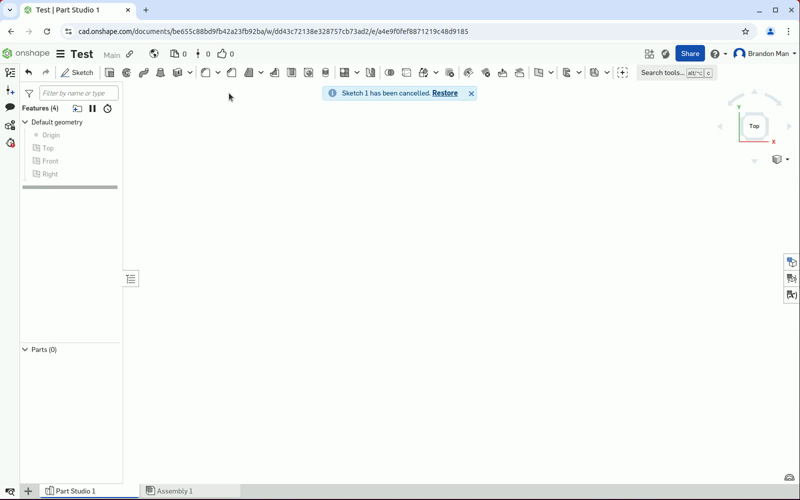
mouse_move(73, 352)
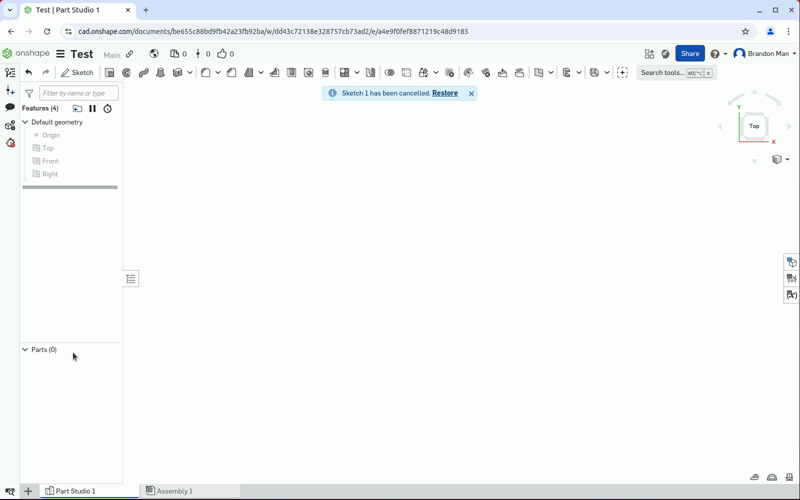
key(y)
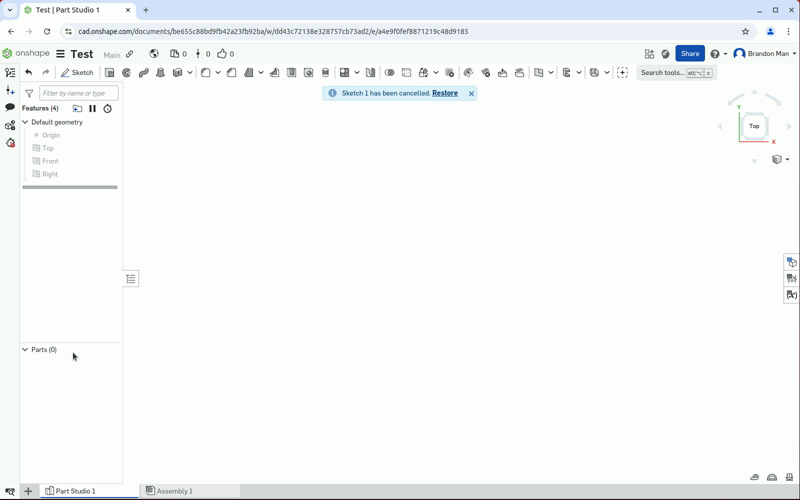
key(shift+p)
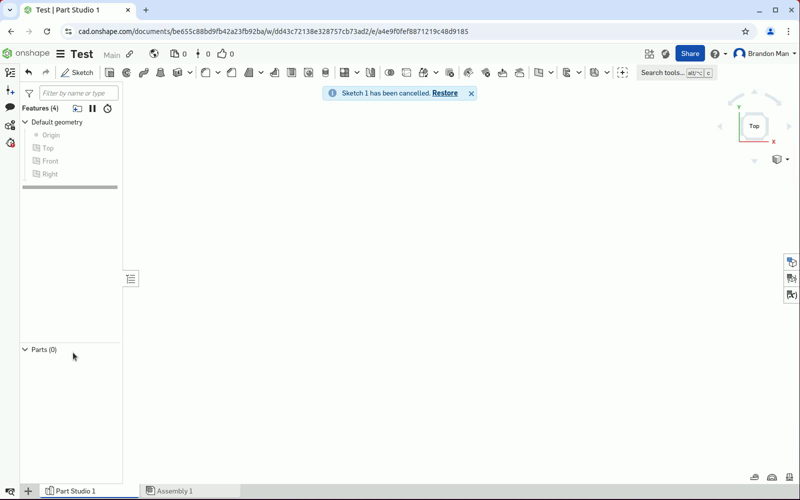
key(space)
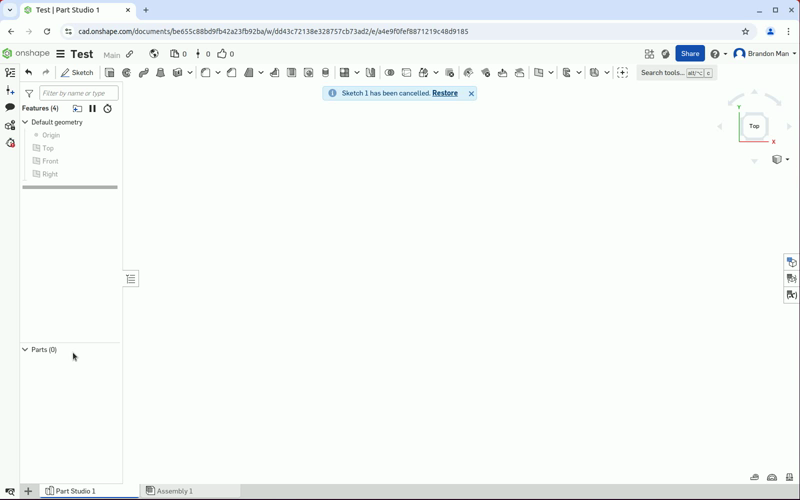
key_down(shift)
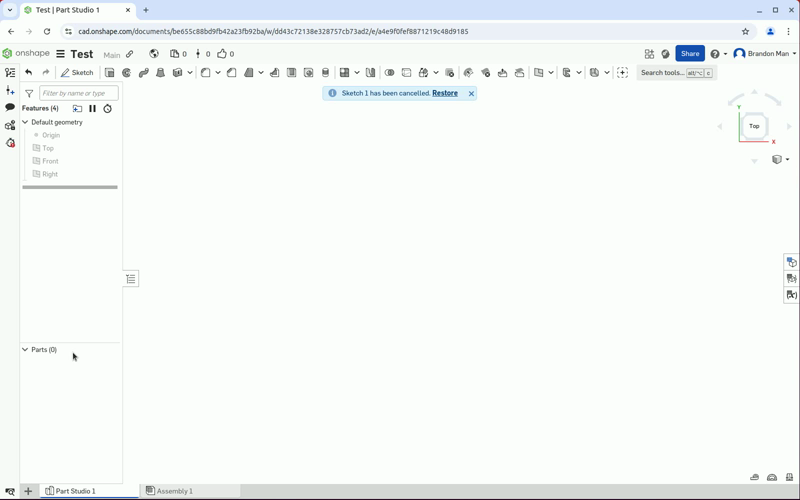
key(up)
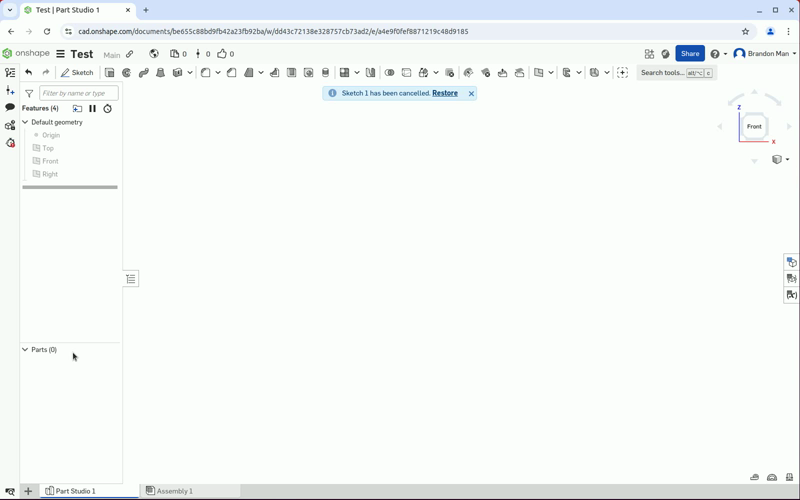
key_up(shift)
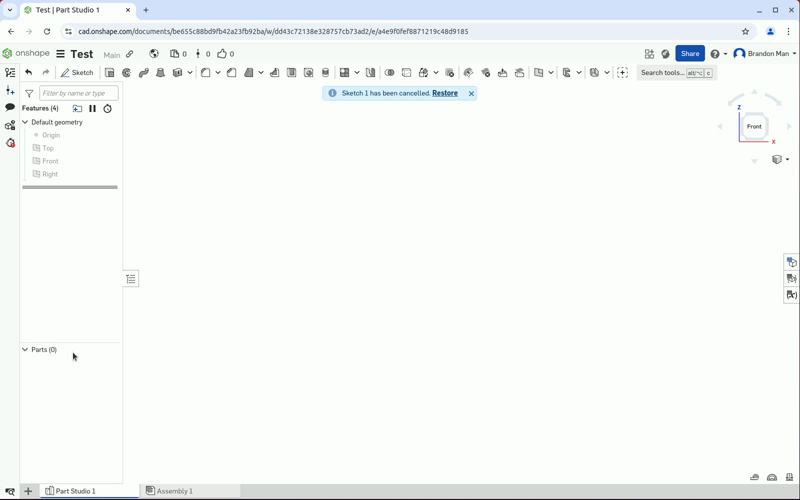
mouse_move(73, 352)
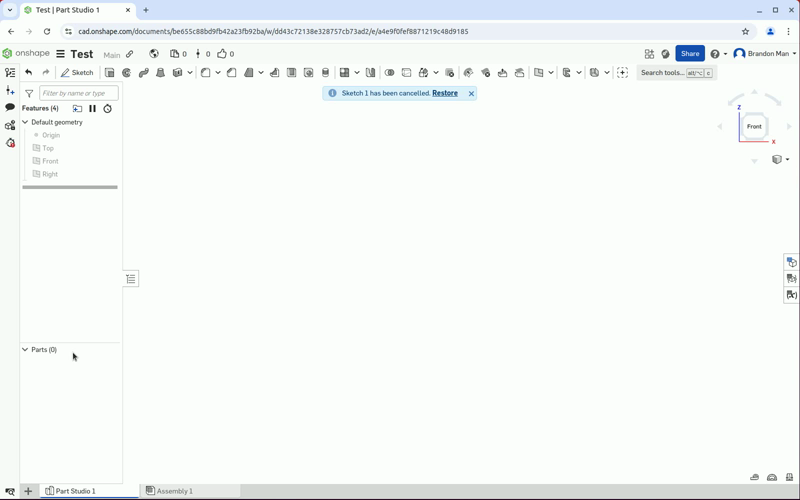
key(shift+y)
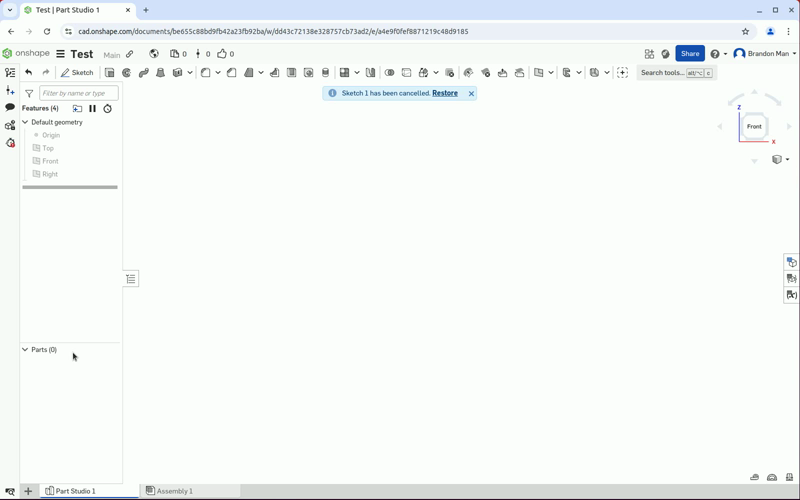
key(shift+s)
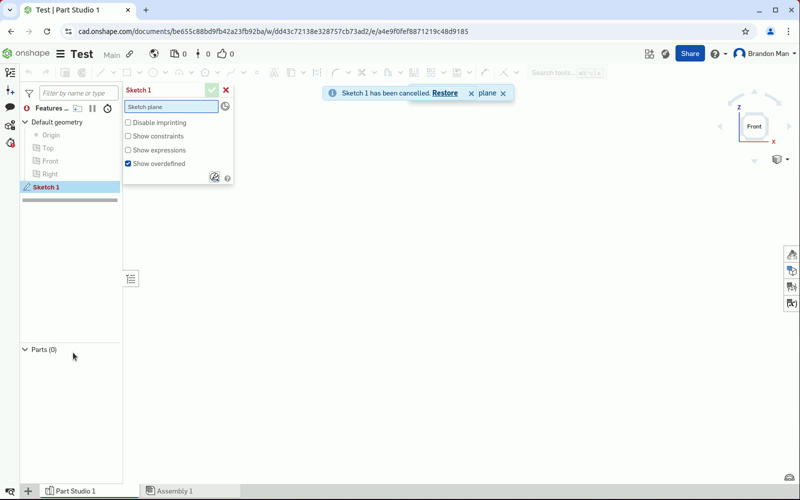
mouse_move(73, 163)
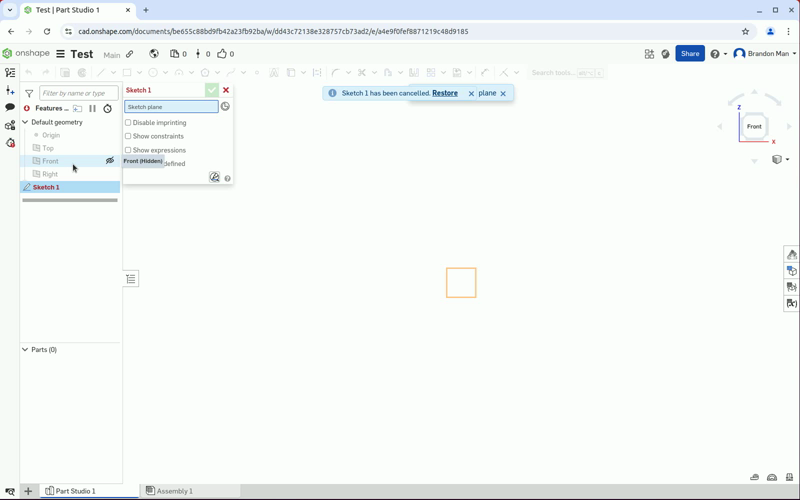
click(73, 163)
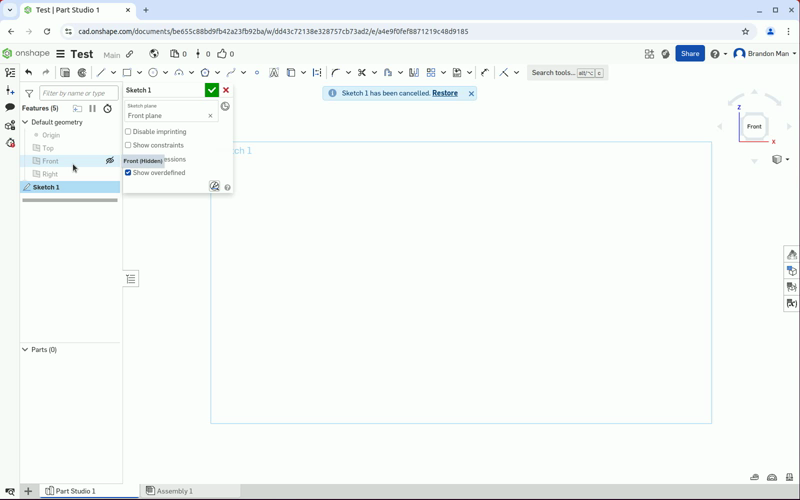
mouse_move(73, 352)
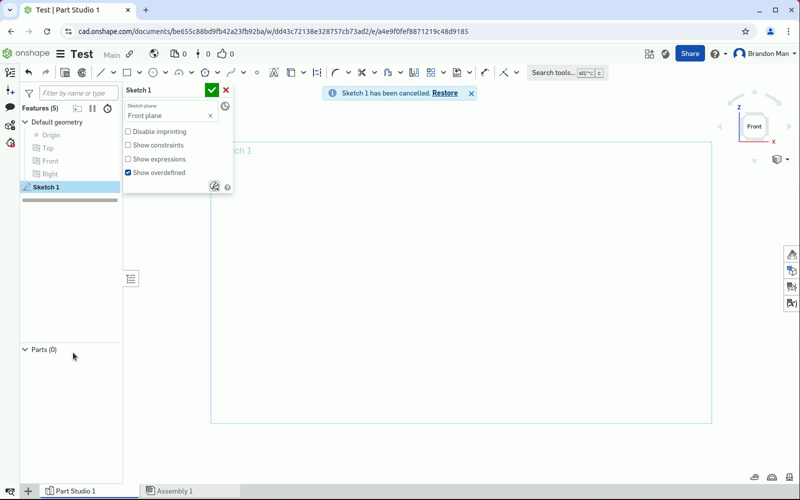
key(y)
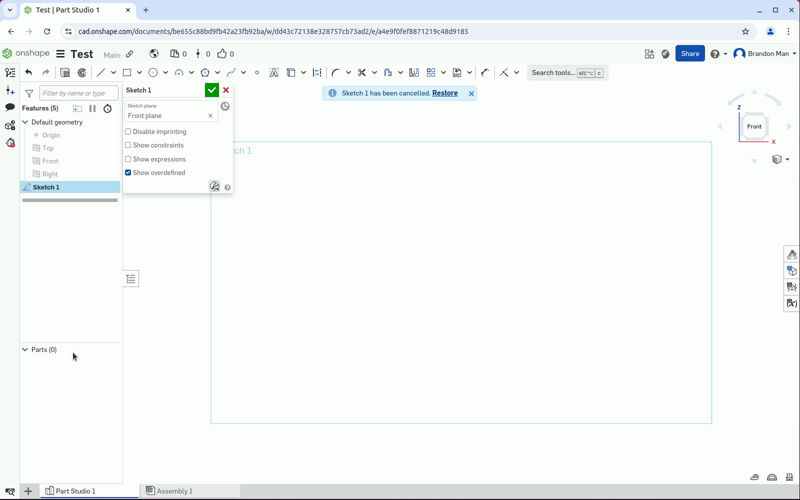
key(l)
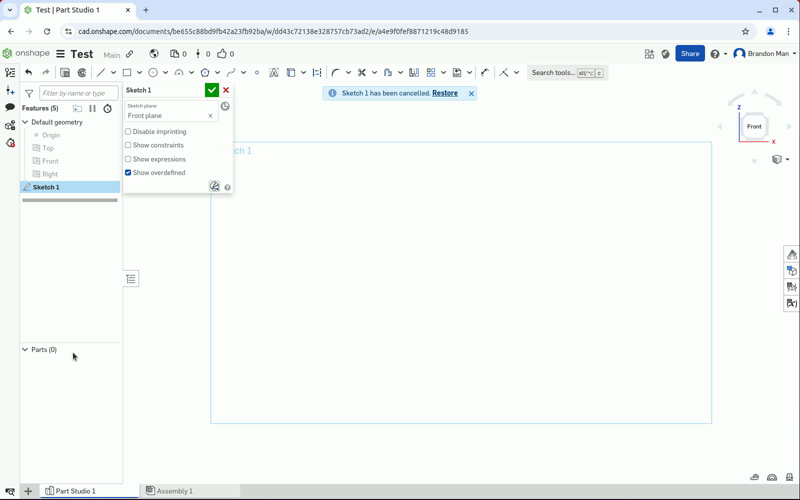
key_down(shift)
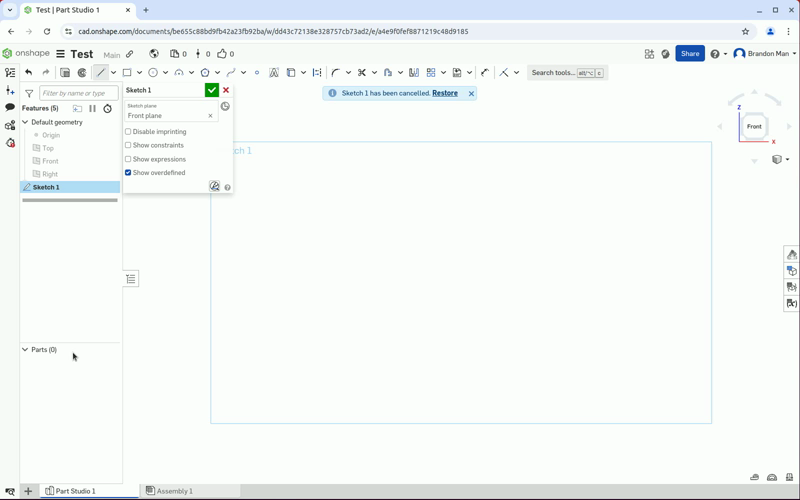
mouse_move(432, 282)
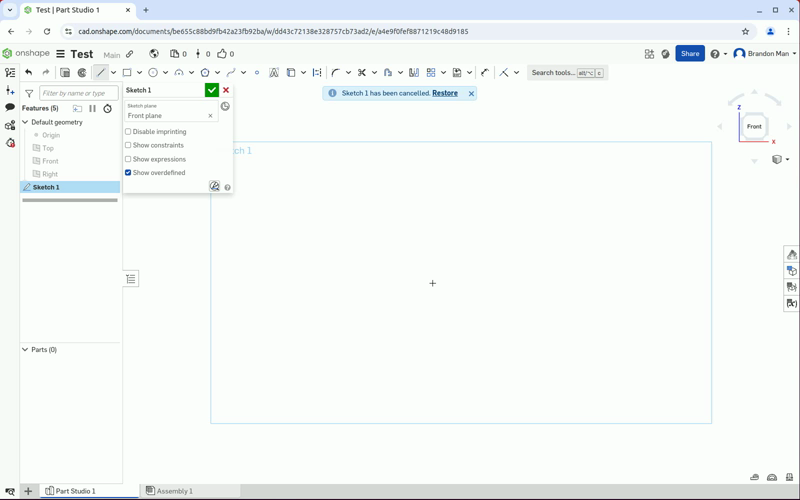
click(432, 282)
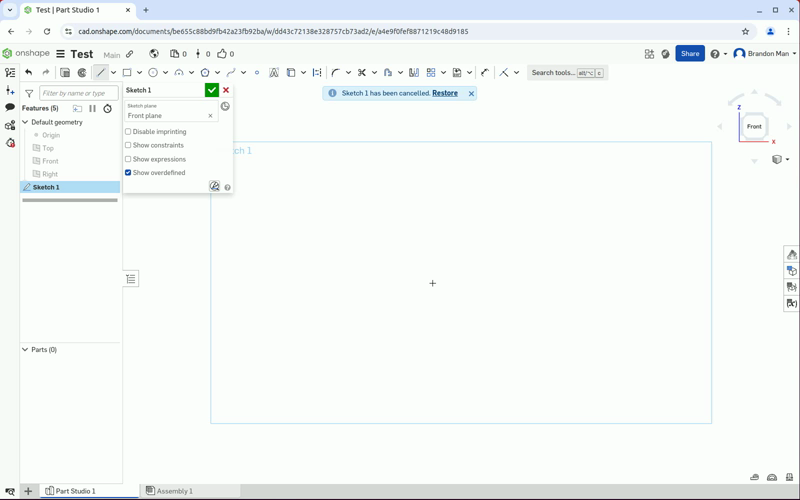
key_up(shift)
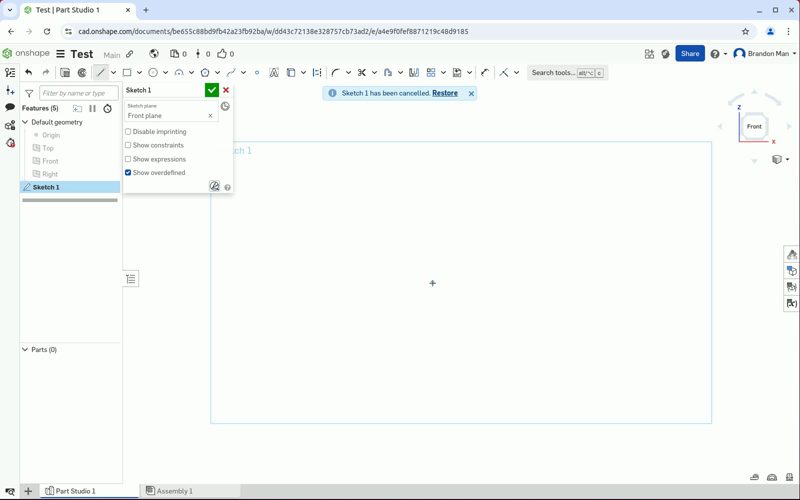
key_down(shift)
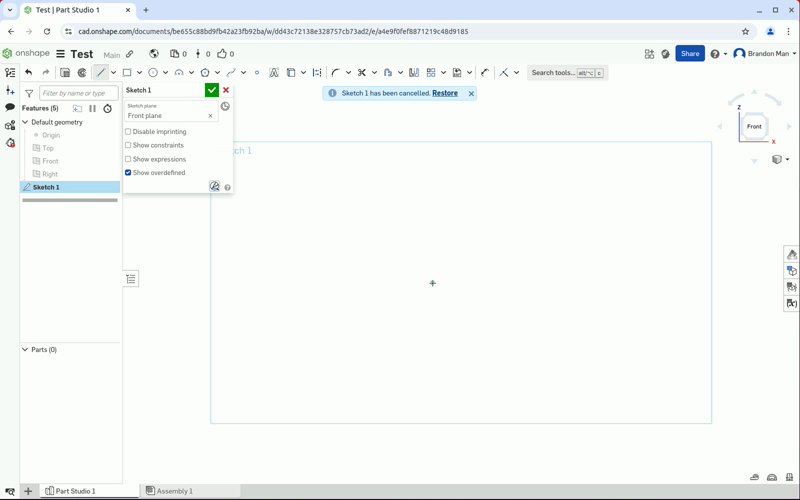
mouse_move(462, 282)
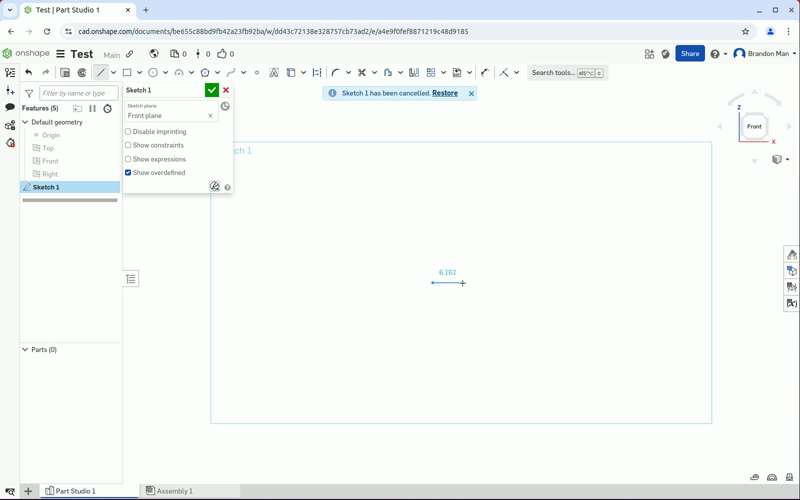
mouse_move(461, 282)
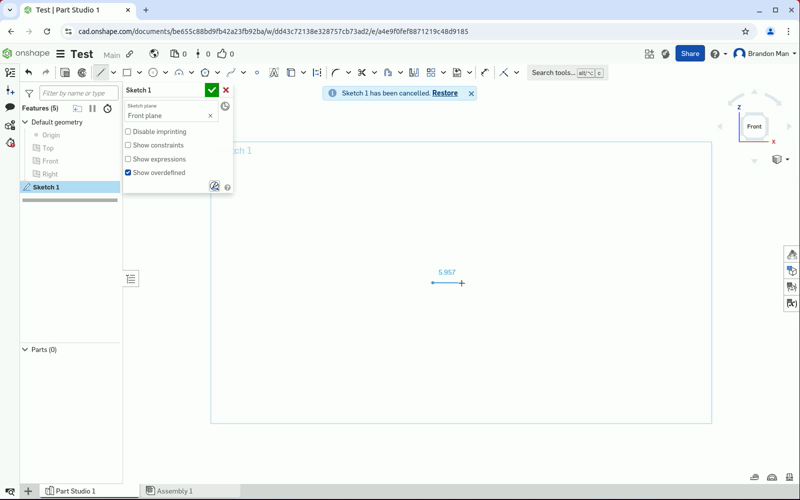
click(461, 282)
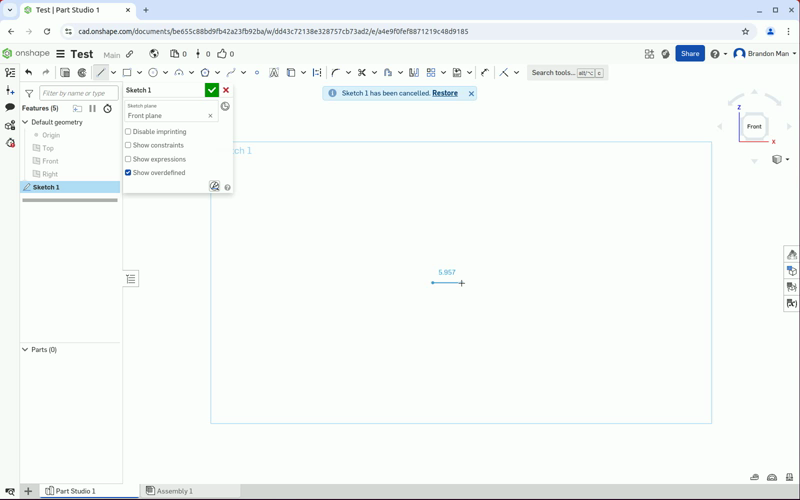
key_up(shift)
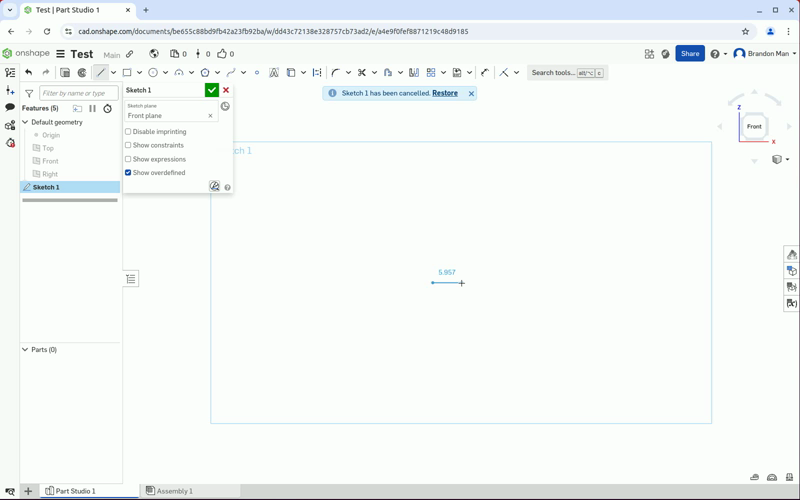
key_down(shift)
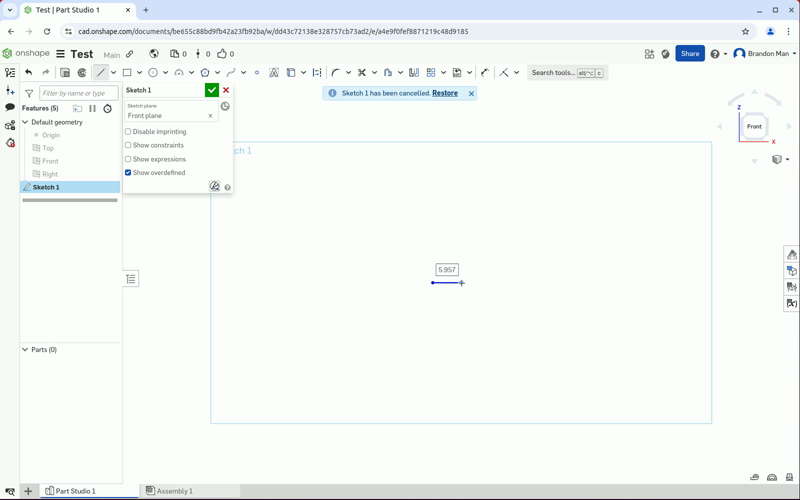
mouse_move(491, 282)
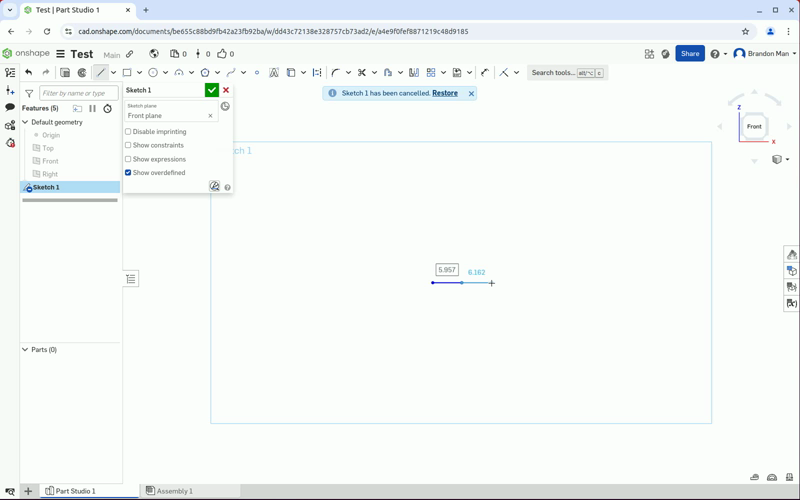
mouse_move(461, 253)
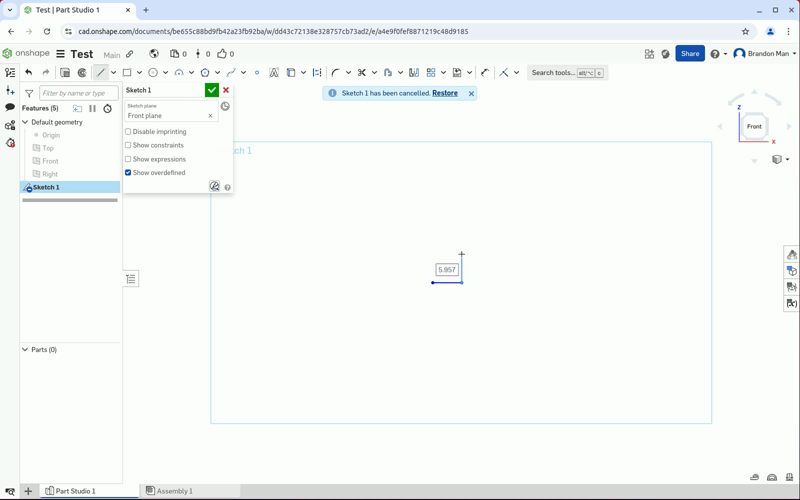
click(461, 253)
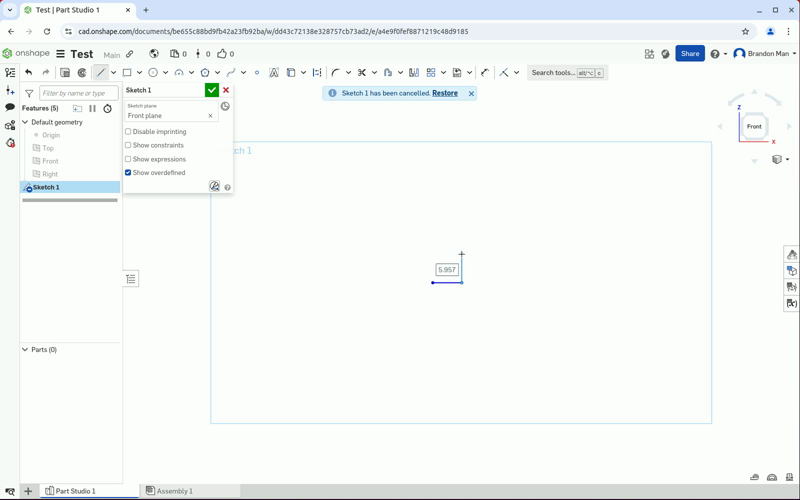
key_up(shift)
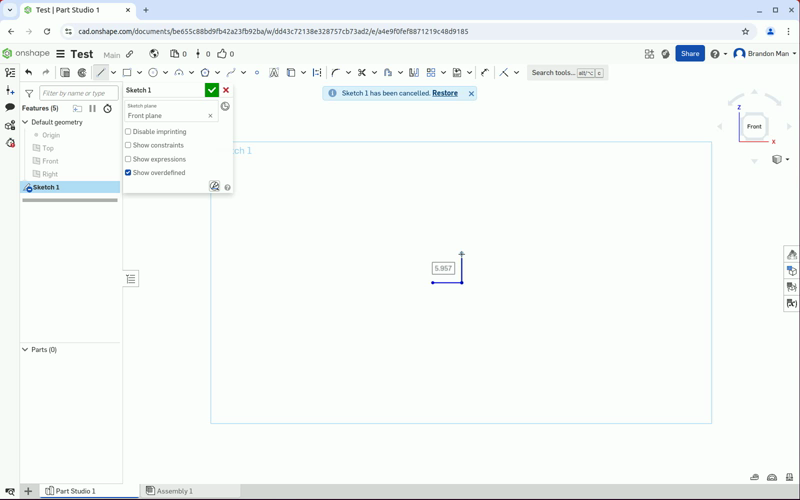
key_down(shift)
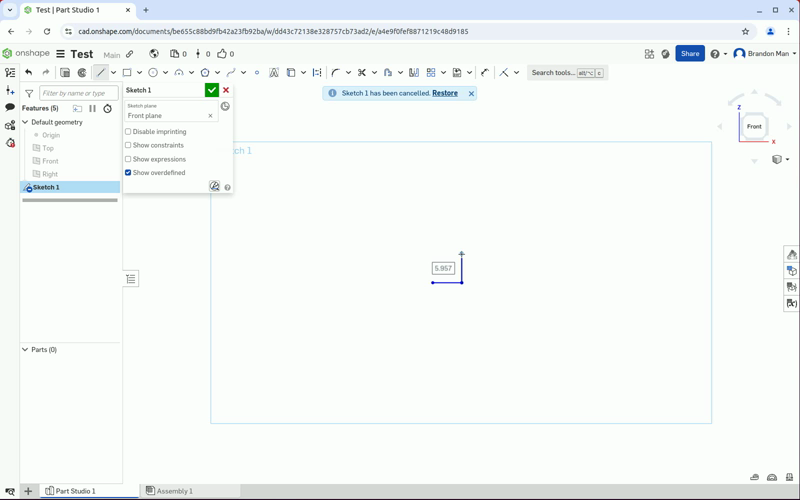
mouse_move(491, 253)
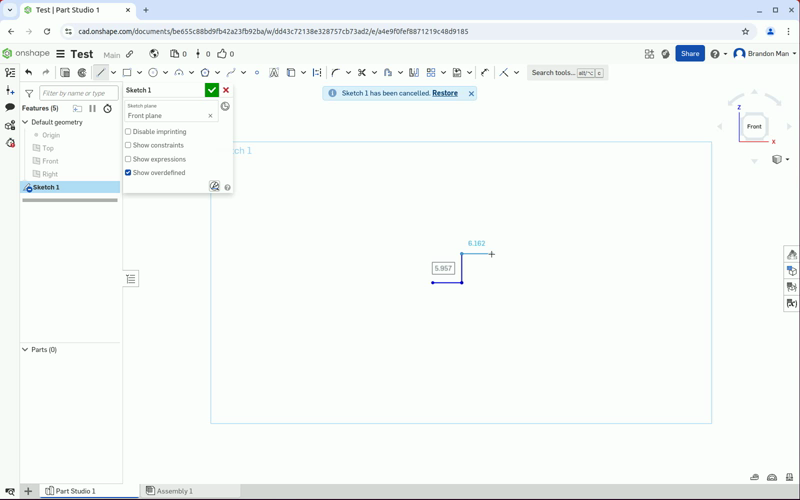
mouse_move(432, 253)
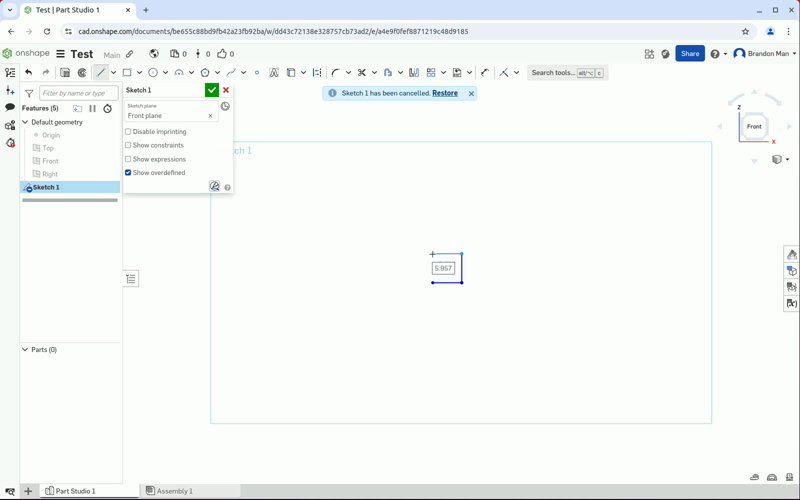
click(432, 253)
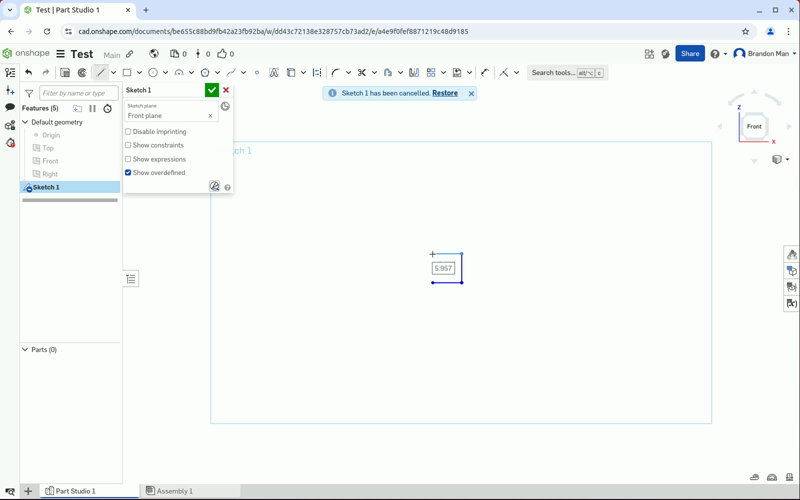
key_up(shift)
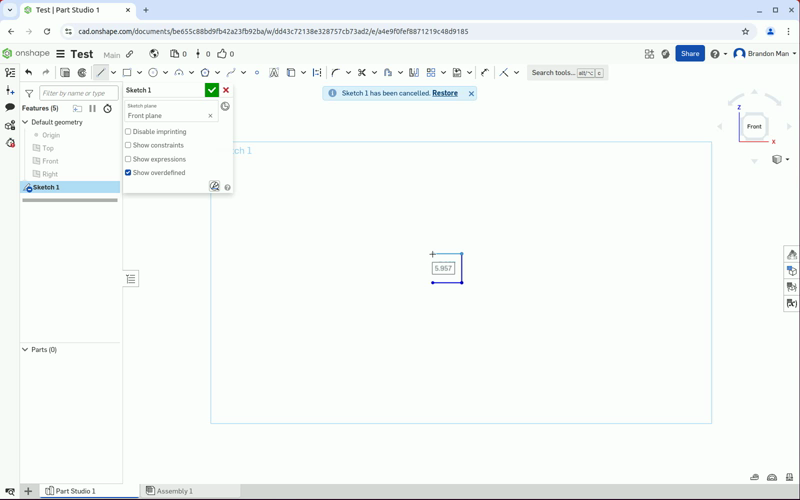
key_down(shift)
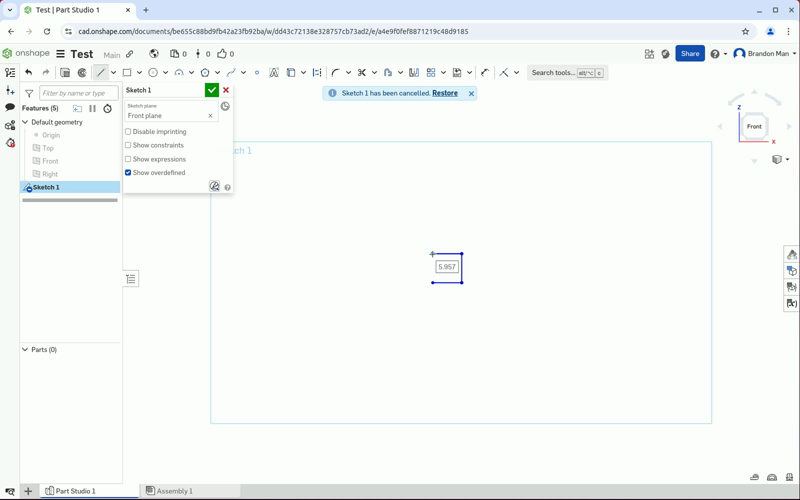
mouse_move(462, 253)
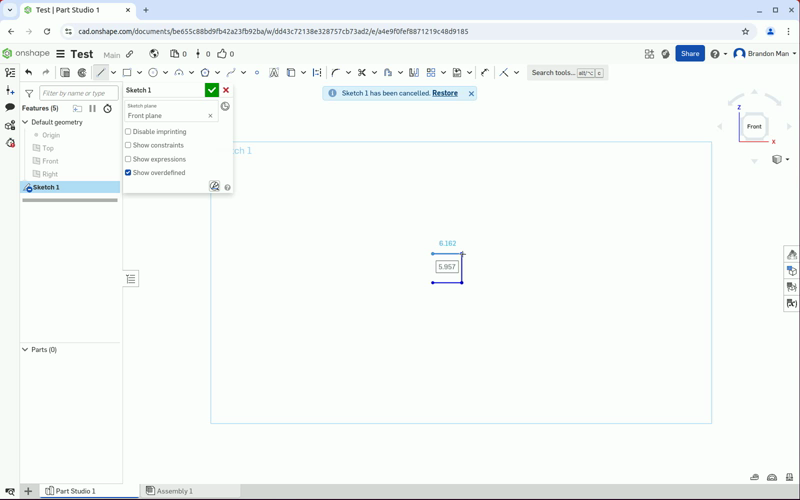
mouse_move(432, 261)
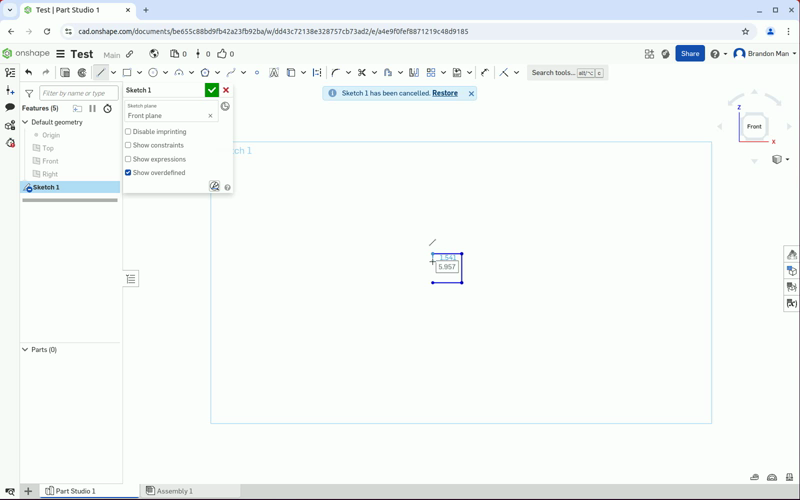
scroll(6)
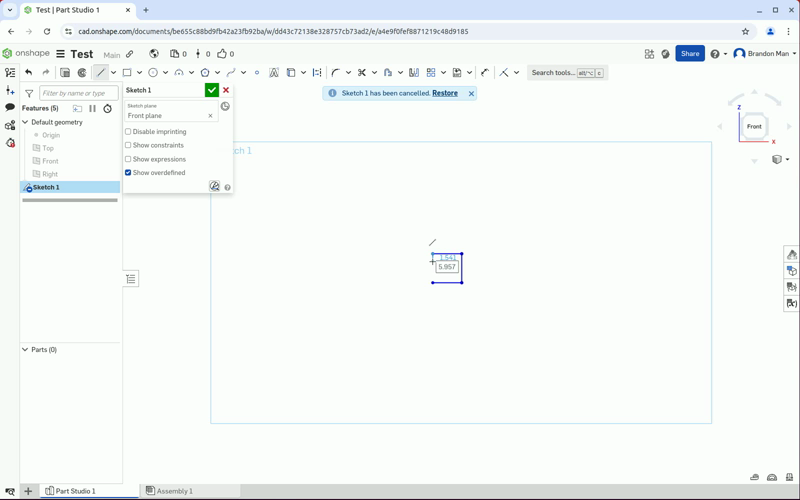
scroll(6)
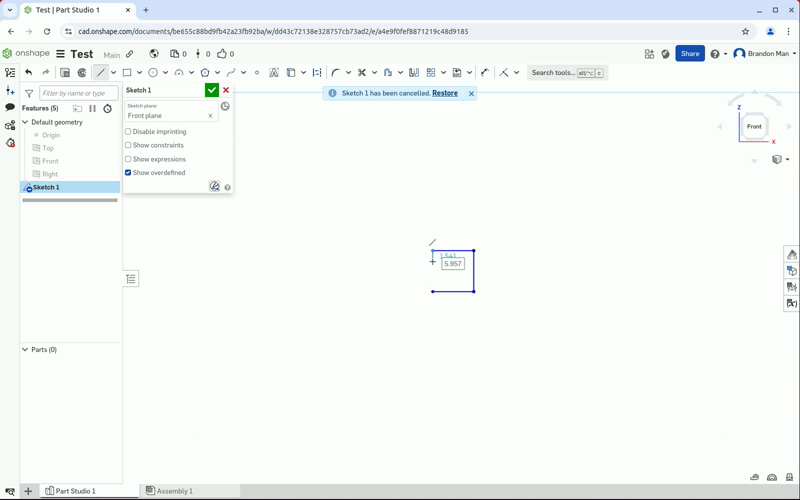
scroll(6)
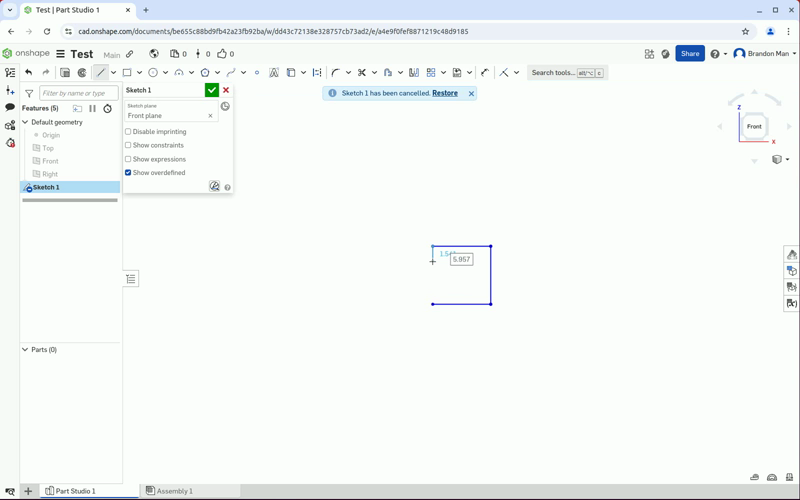
scroll(6)
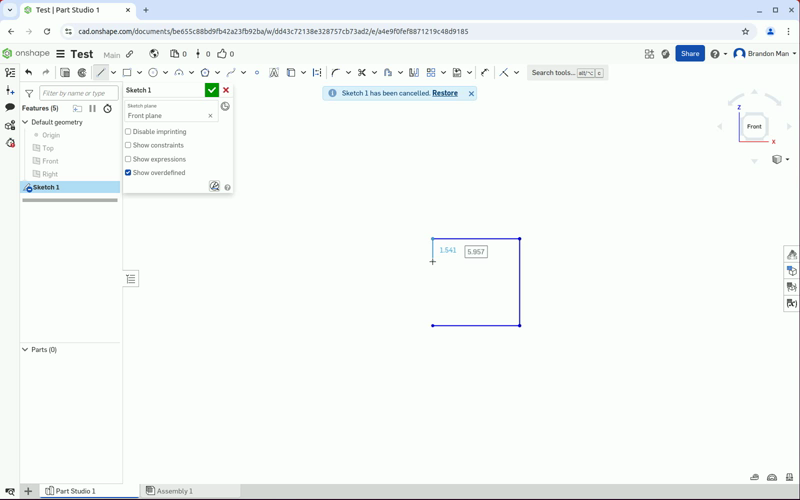
scroll(6)
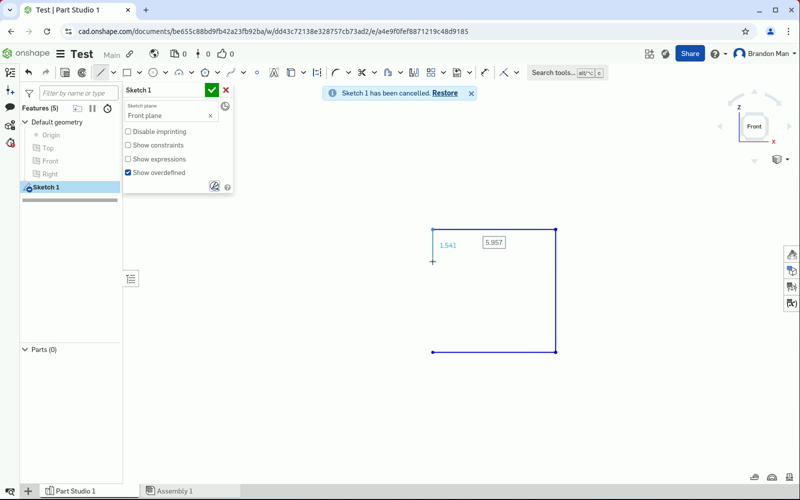
scroll(6)
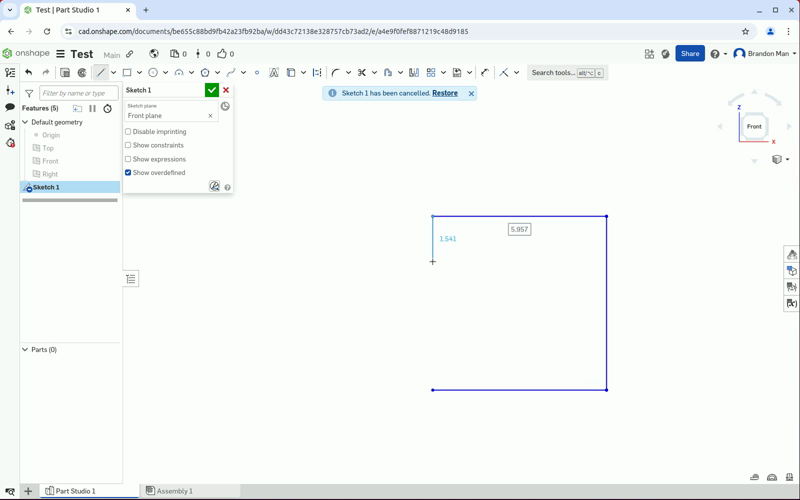
scroll(6)
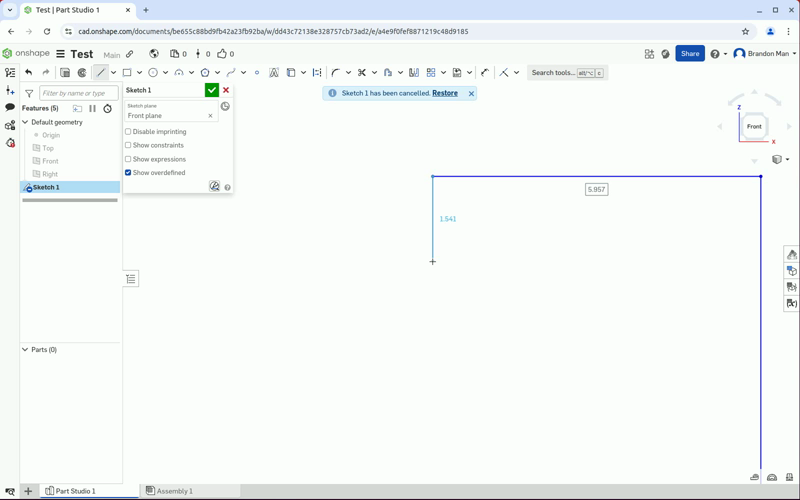
click(432, 261)
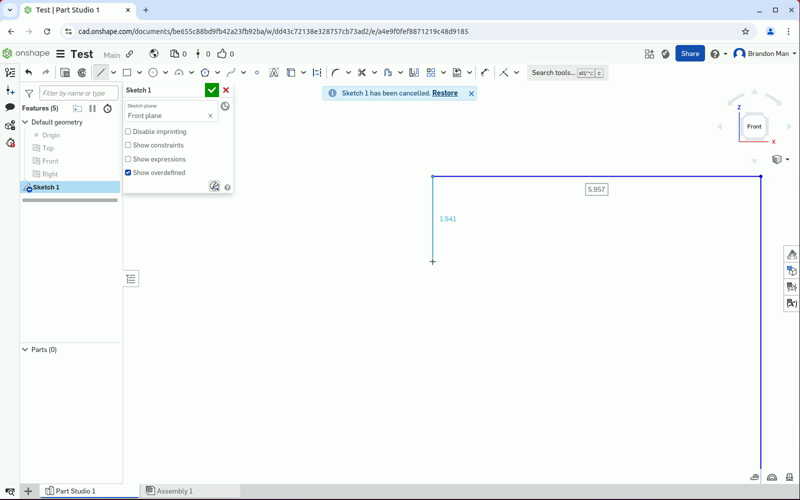
scroll(-6)
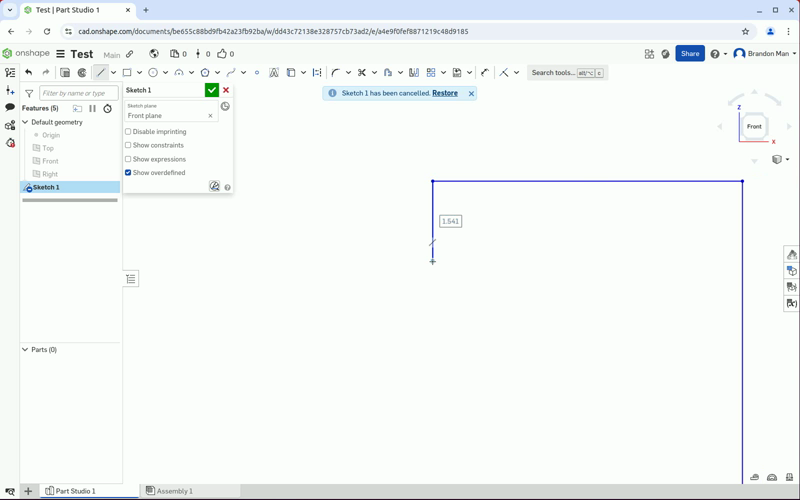
scroll(-6)
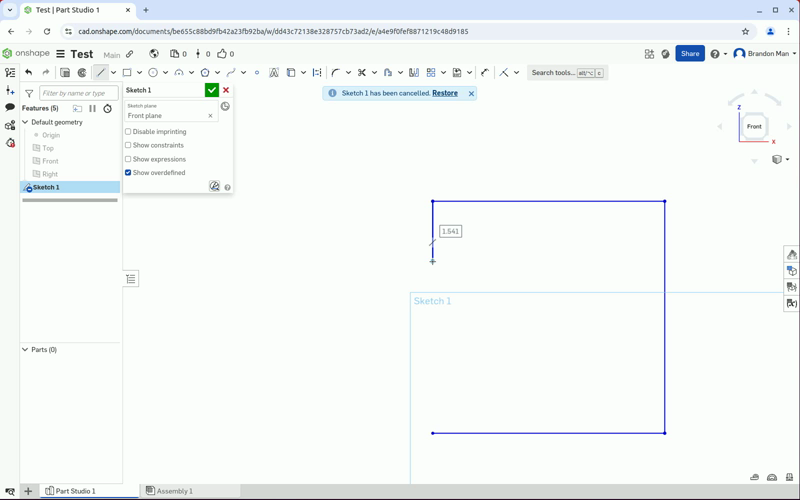
scroll(-6)
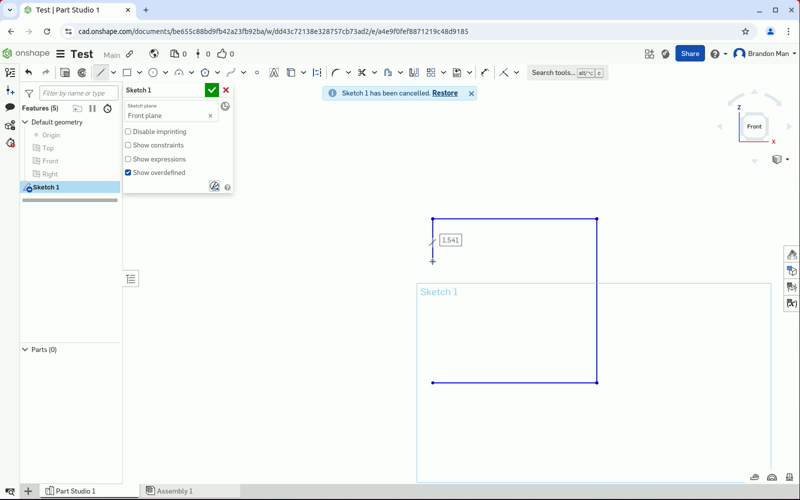
scroll(-6)
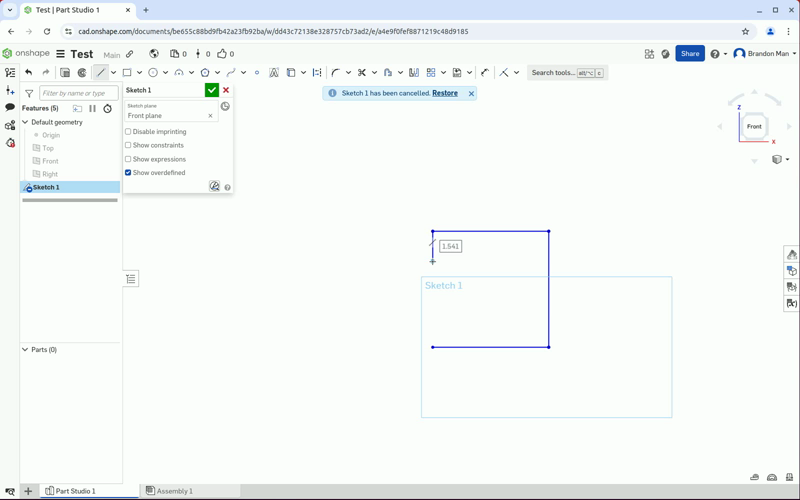
scroll(-6)
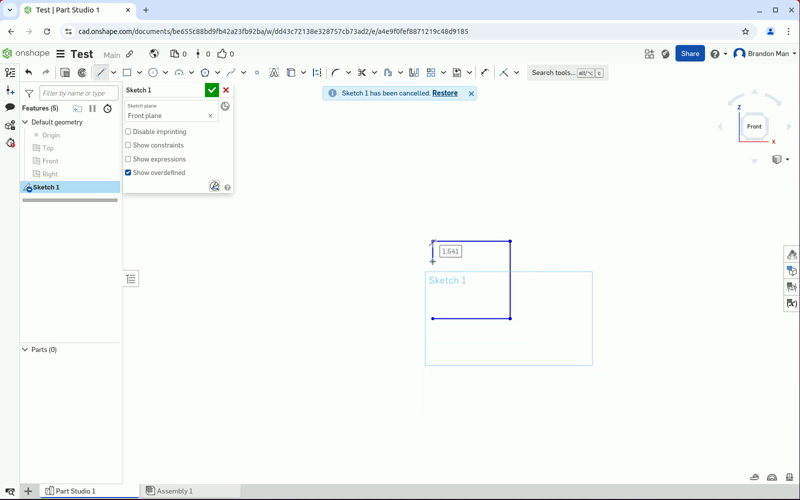
scroll(-6)
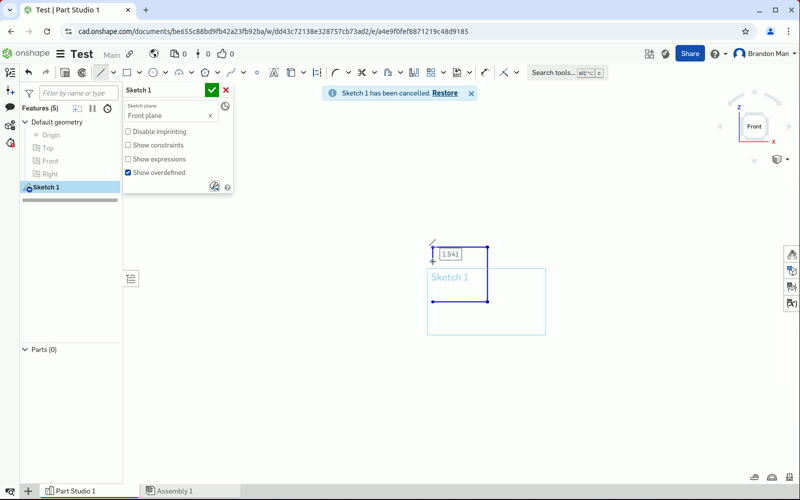
scroll(-6)
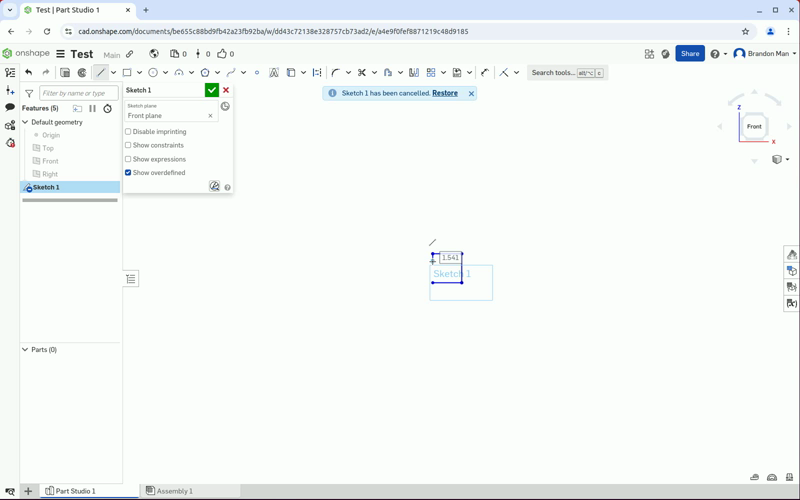
key_up(shift)
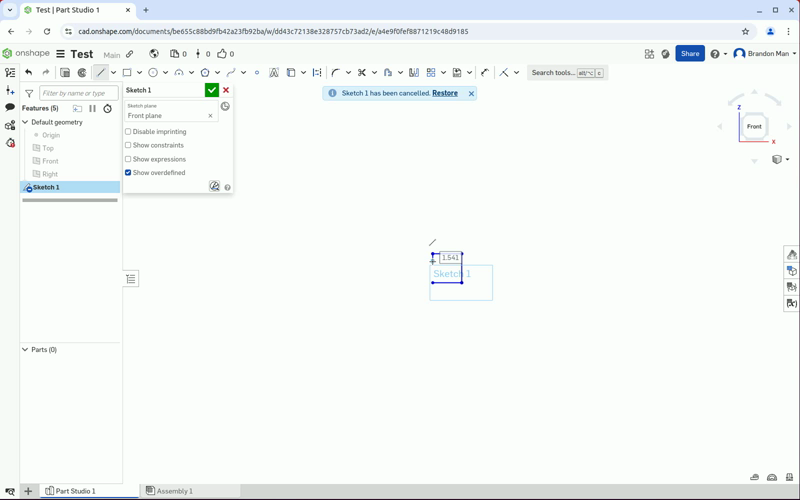
key_down(shift)
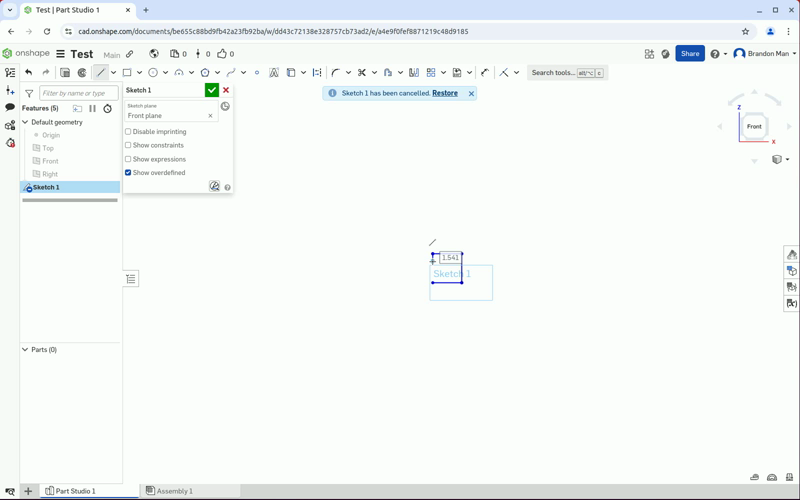
mouse_move(462, 261)
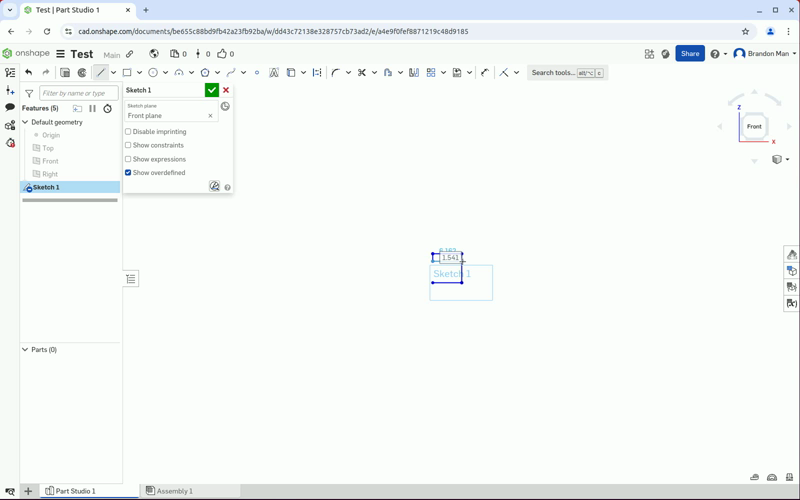
mouse_move(432, 275)
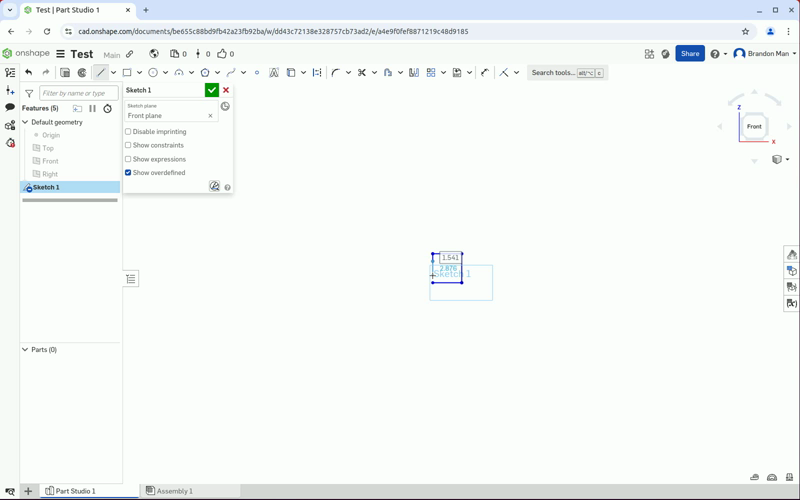
click(432, 275)
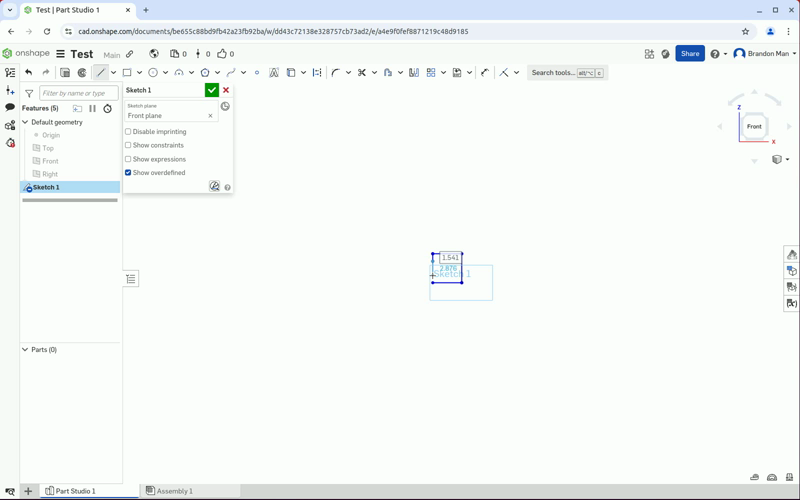
key_up(shift)
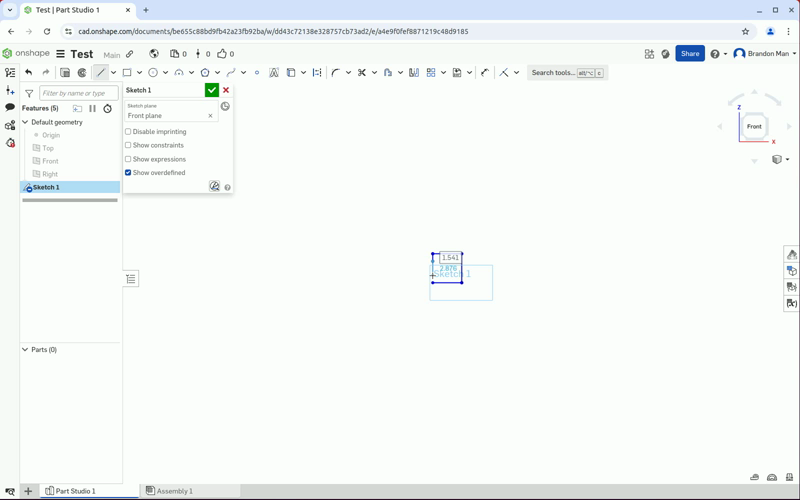
mouse_move(462, 275)
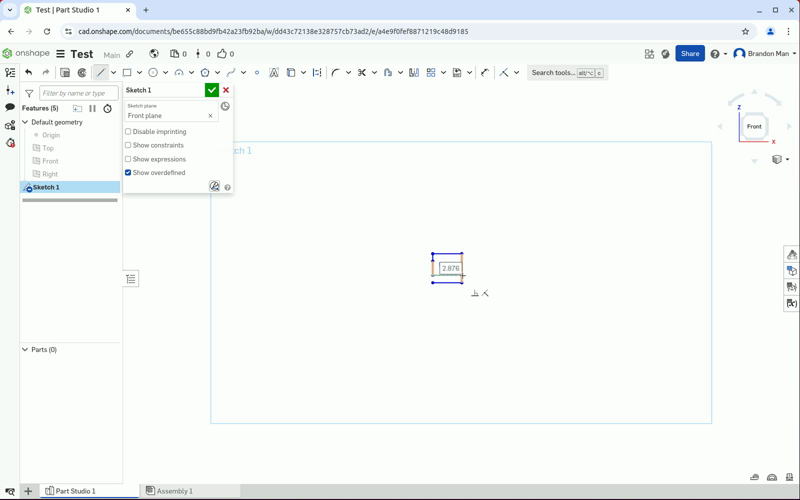
key_down(shift)
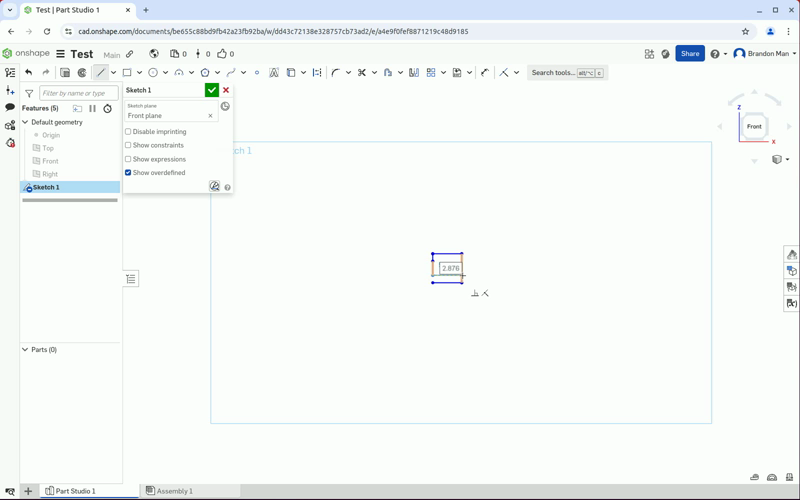
mouse_move(432, 282)
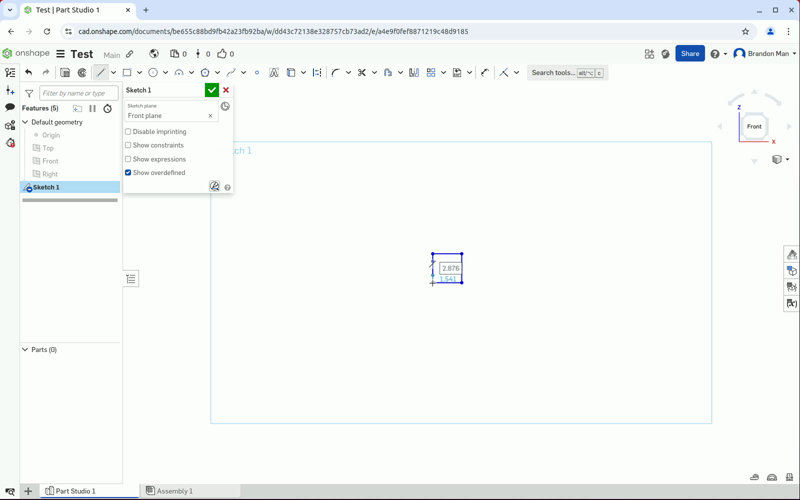
key_up(shift)
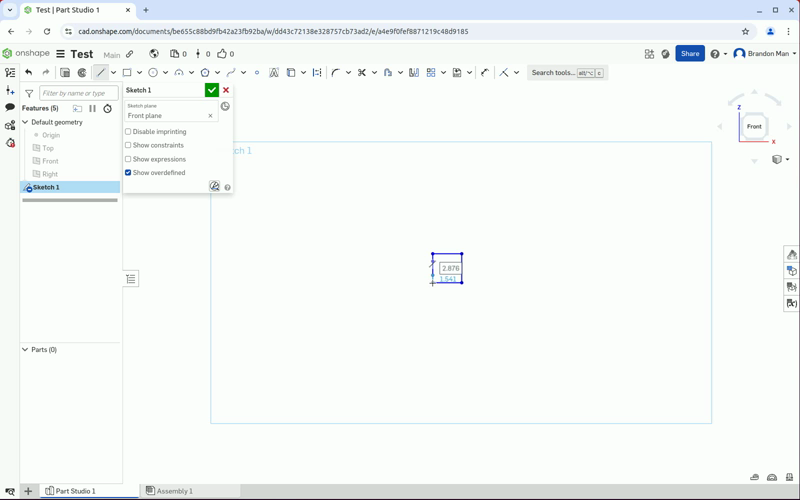
click(432, 282)
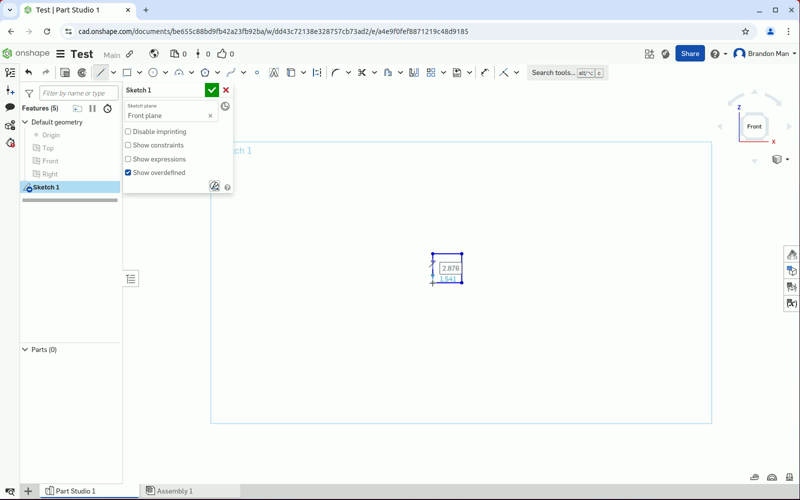
key(esc)
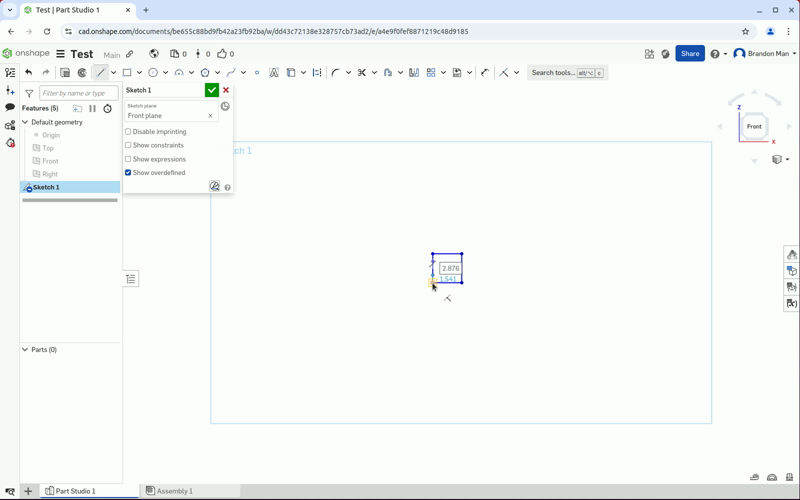
mouse_move(438, 276)
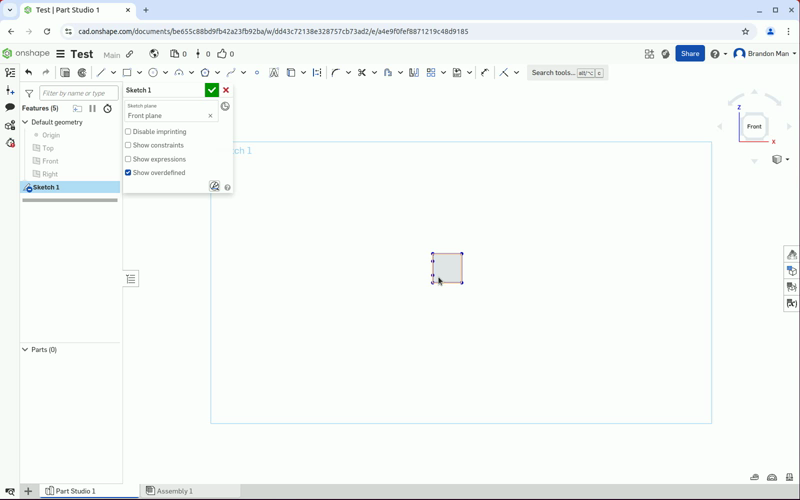
scroll(6)
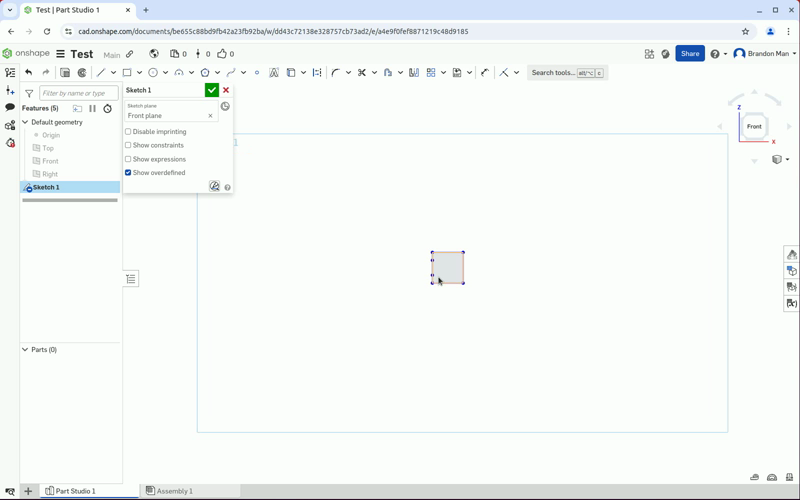
scroll(6)
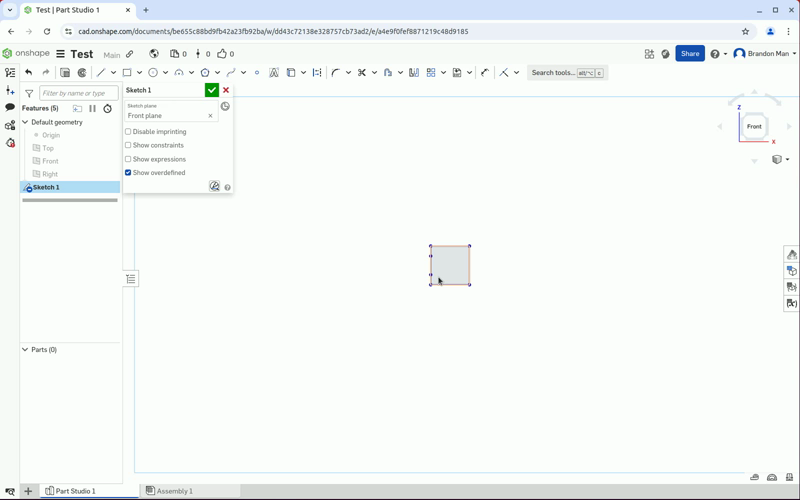
scroll(6)
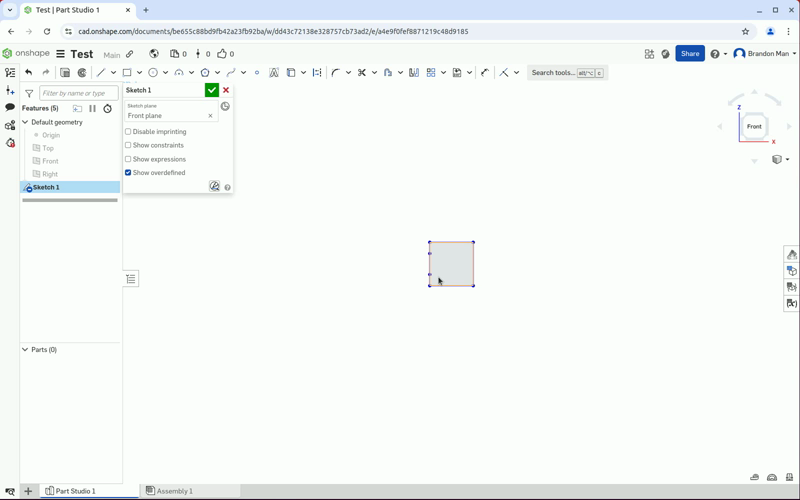
scroll(6)
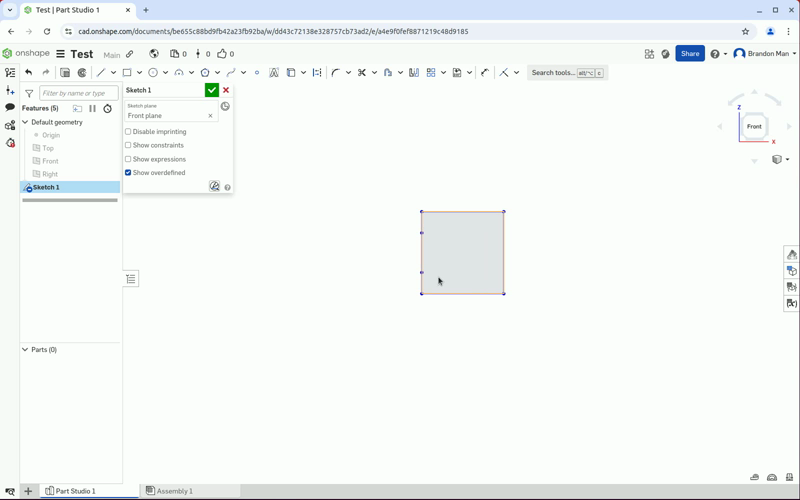
scroll(6)
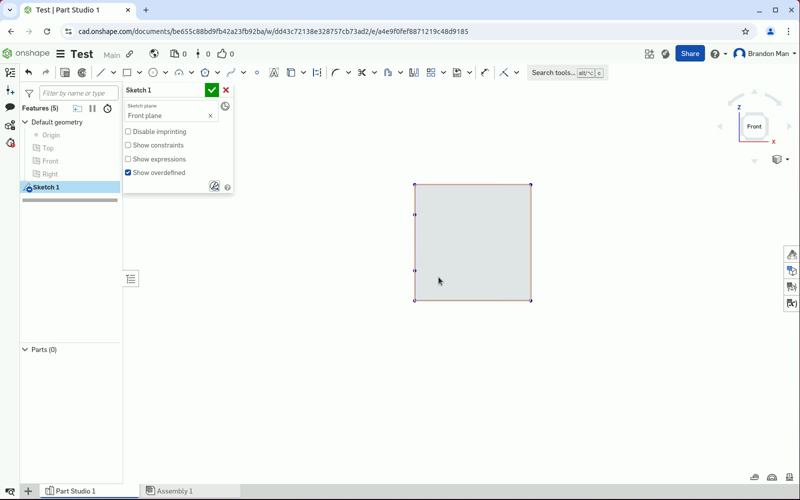
scroll(6)
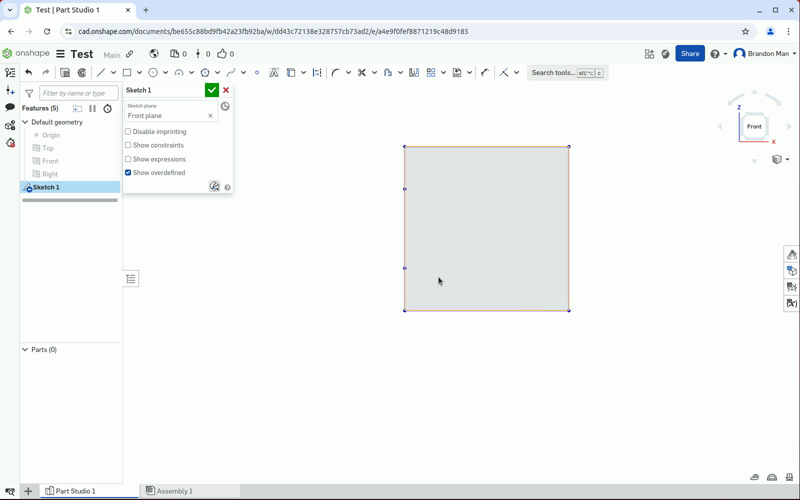
scroll(6)
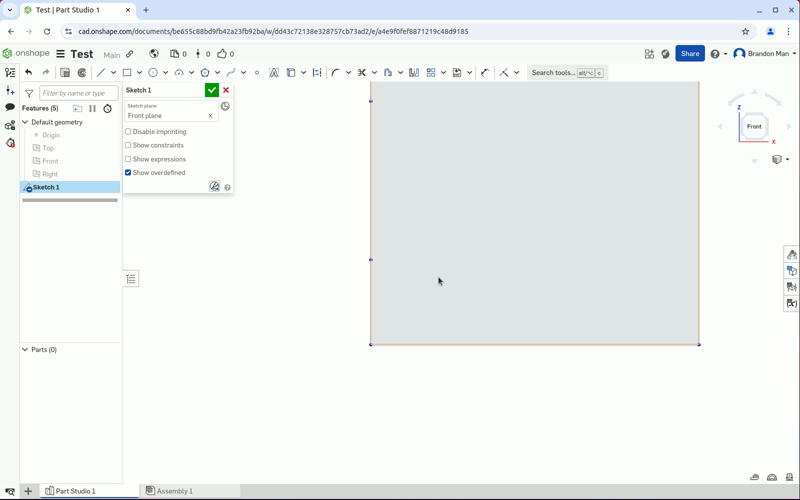
click(438, 276)
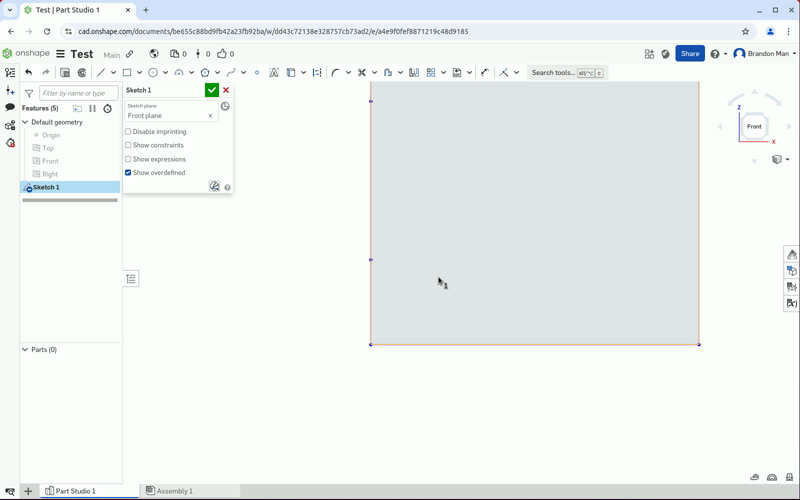
scroll(-6)
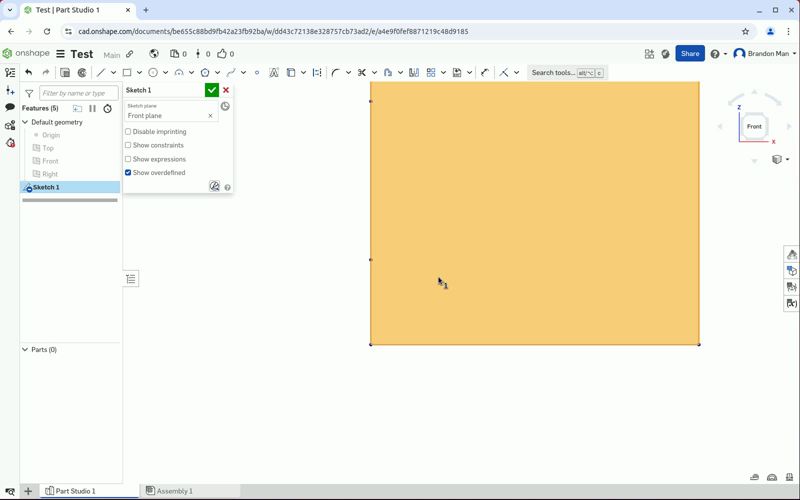
scroll(-6)
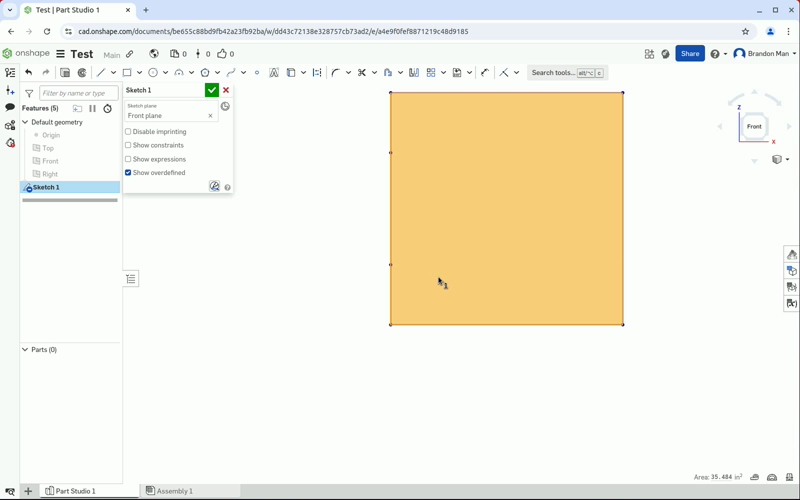
scroll(-6)
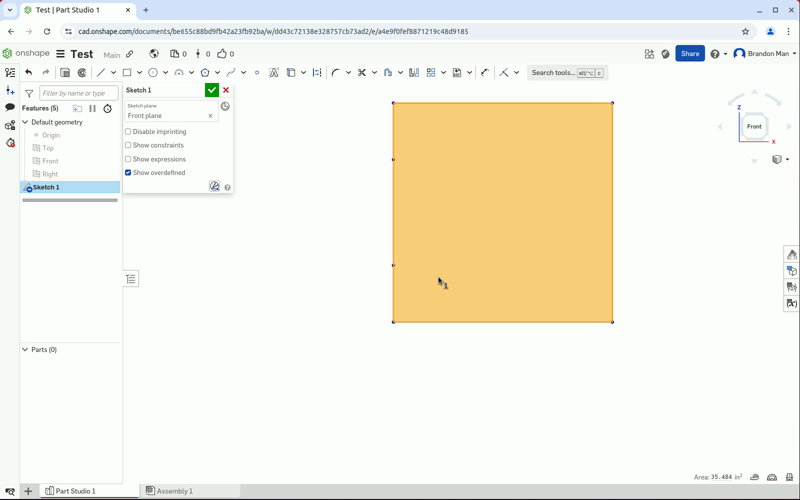
scroll(-6)
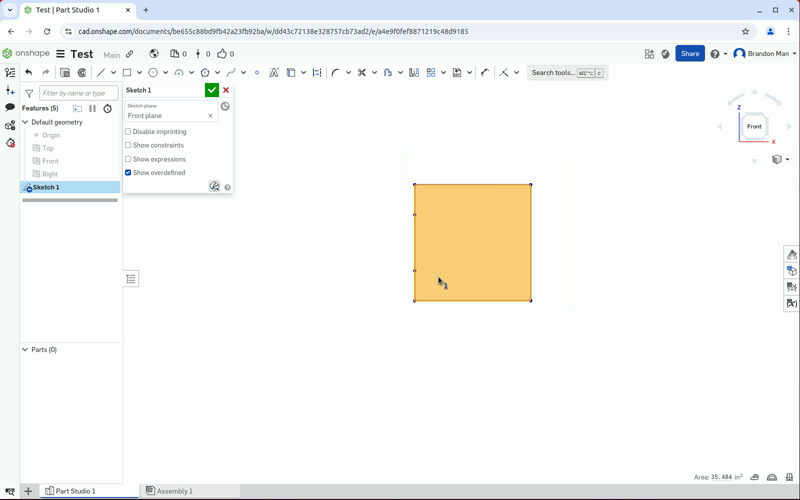
scroll(-6)
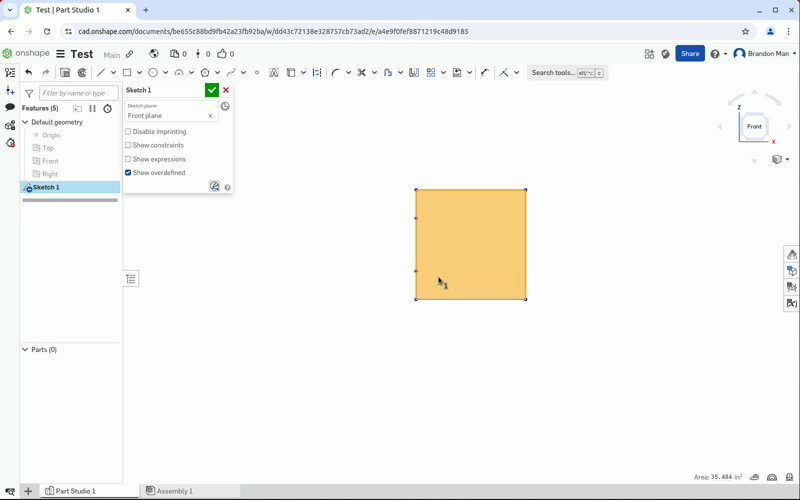
scroll(-6)
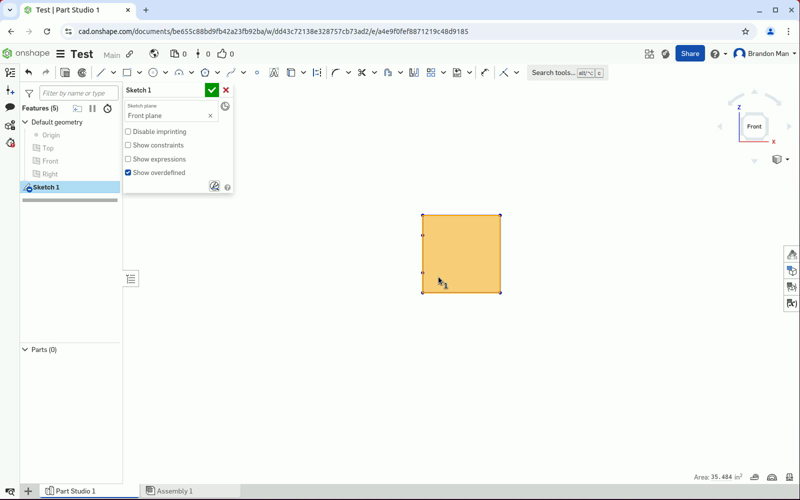
scroll(-6)
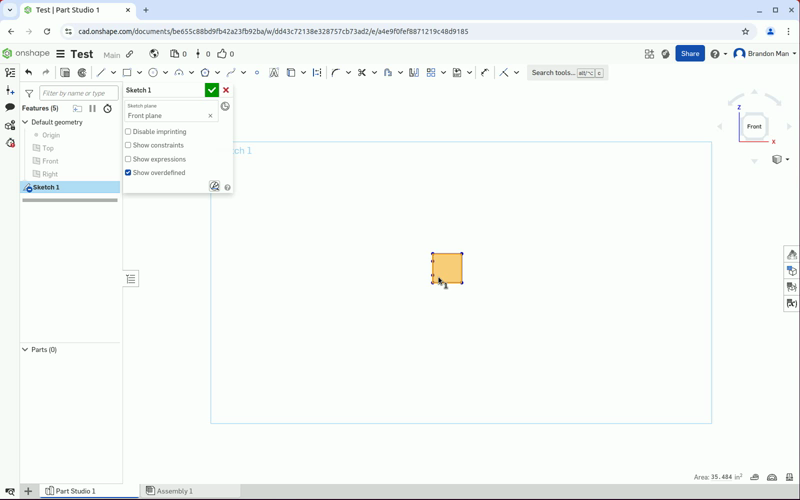
mouse_move(73, 352)
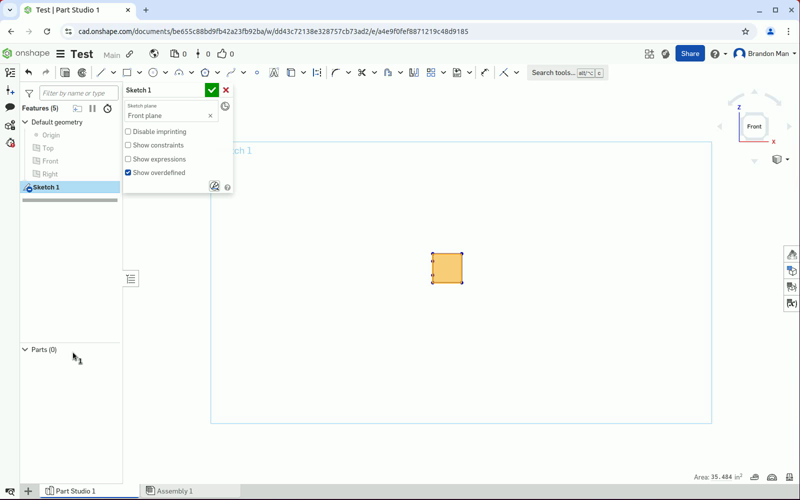
key(shift+y)
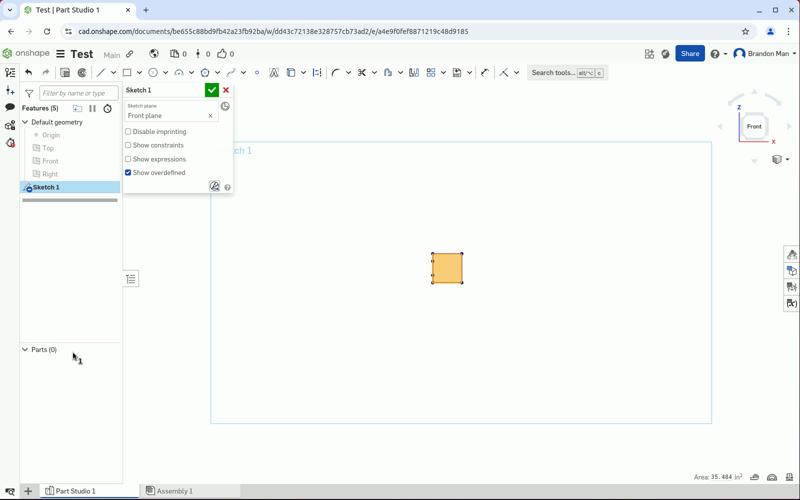
key(shift+e)
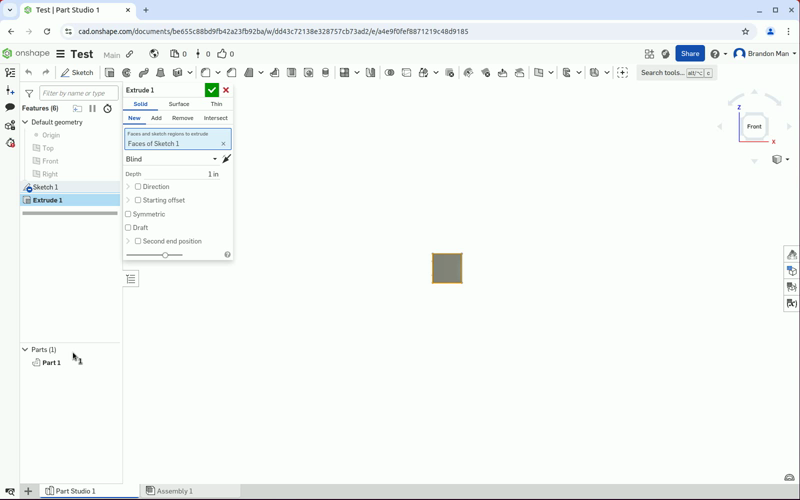
mouse_move(143, 106)
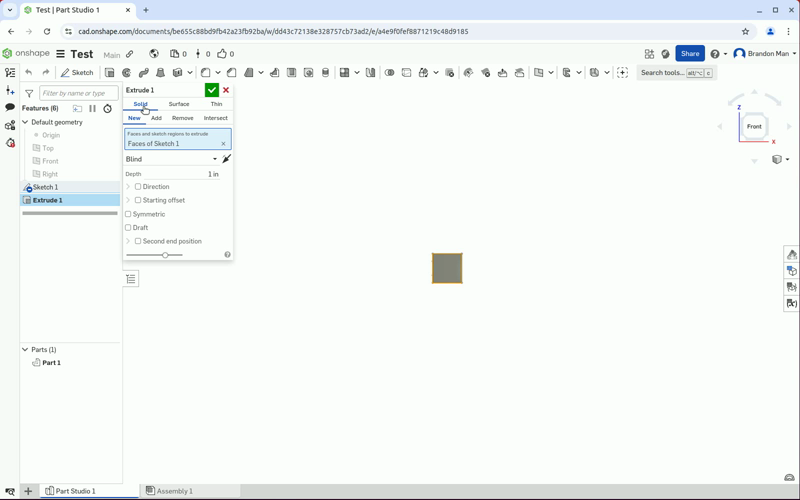
click(143, 106)
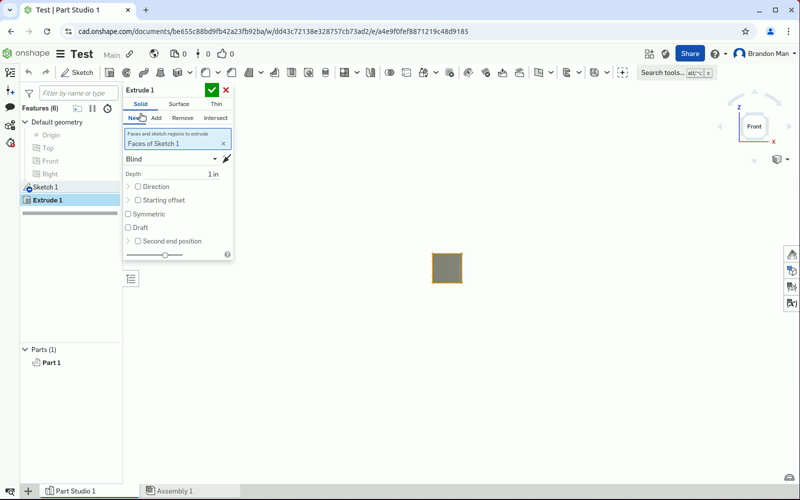
mouse_move(137, 120)
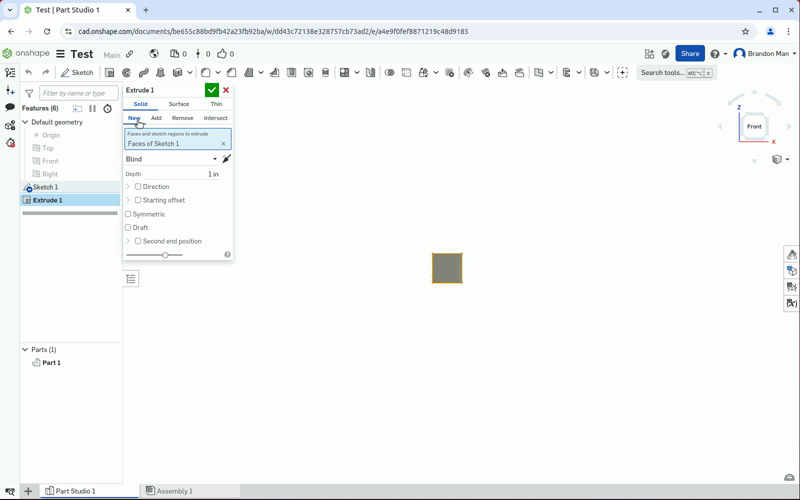
click(137, 120)
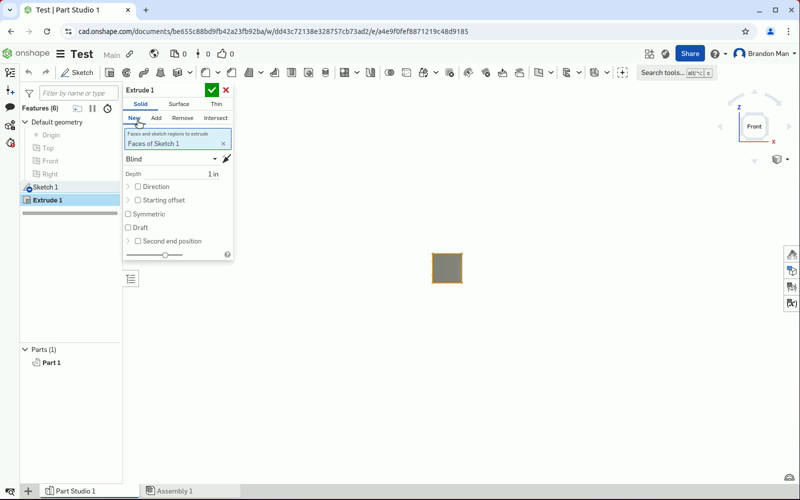
key(tab, 4)
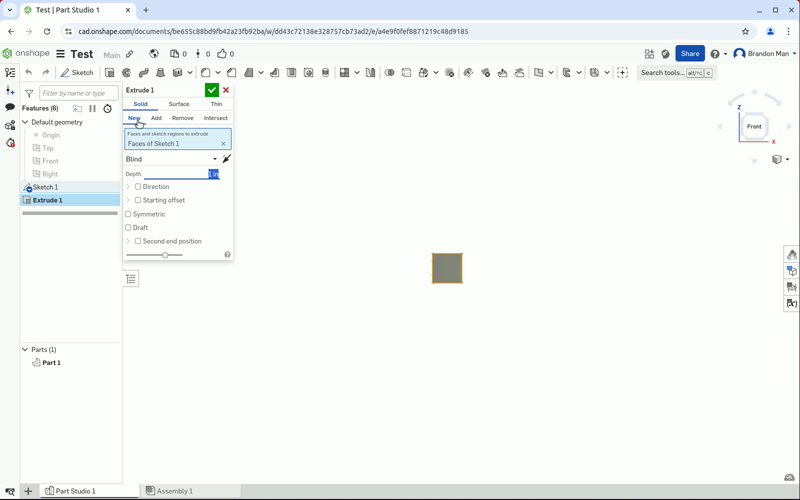
text(11.554)
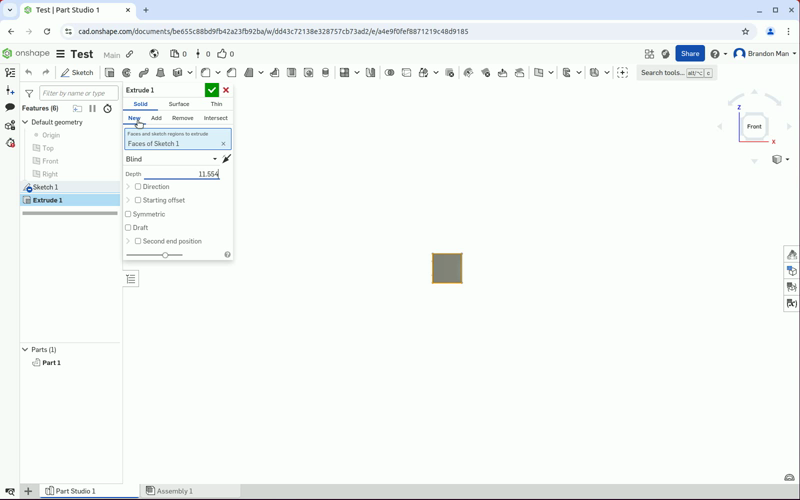
key(enter)
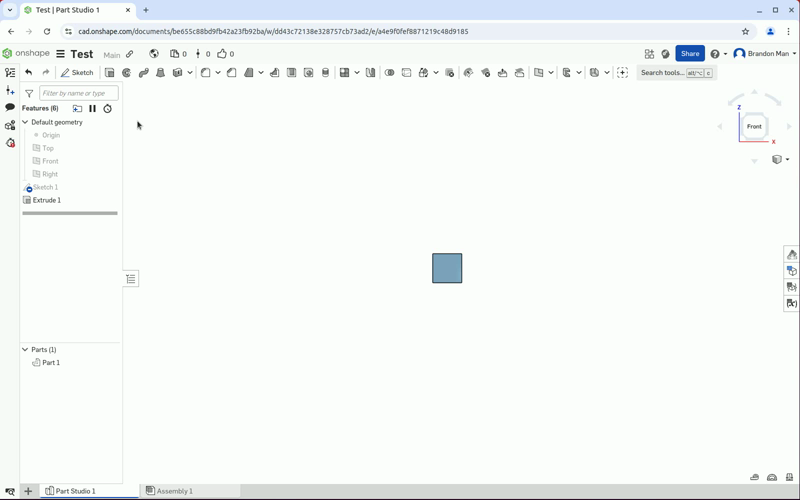
key(shift+h)
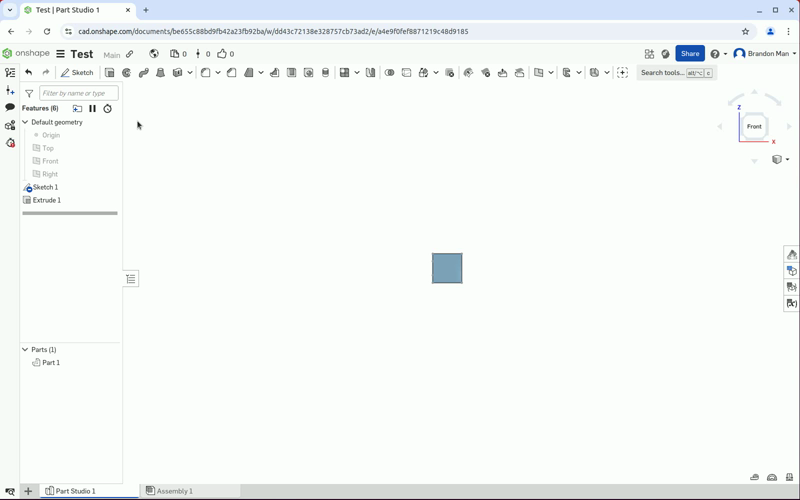
key(shift+h)
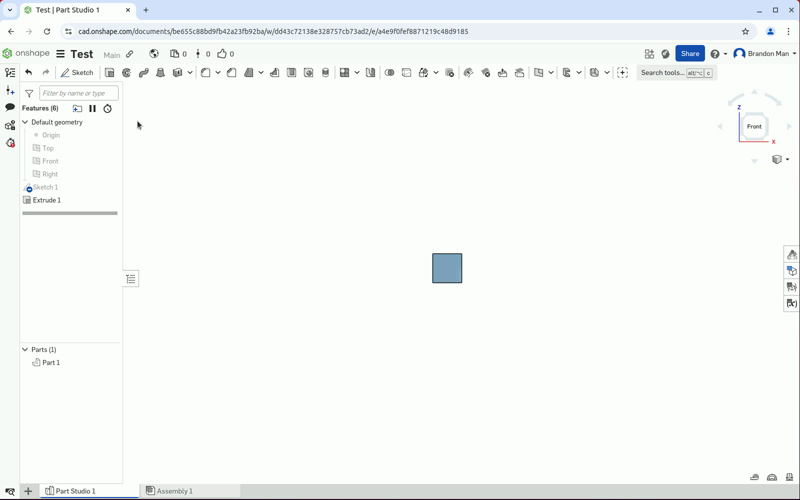
mouse_move(73, 189)
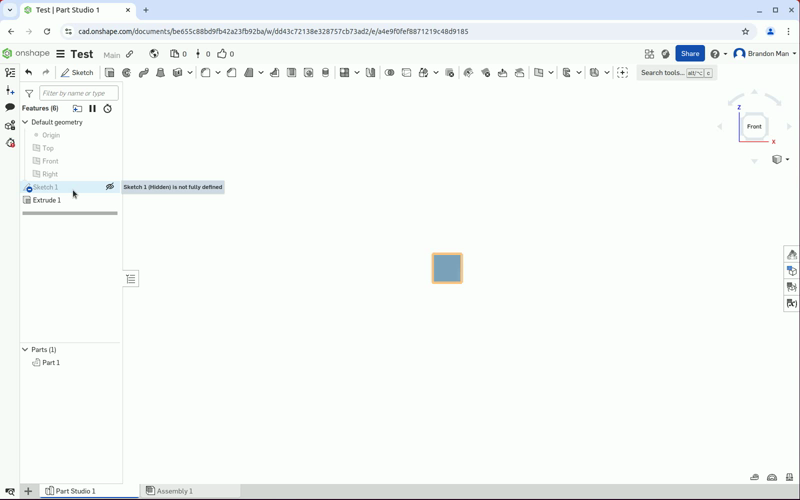
click(73, 189)
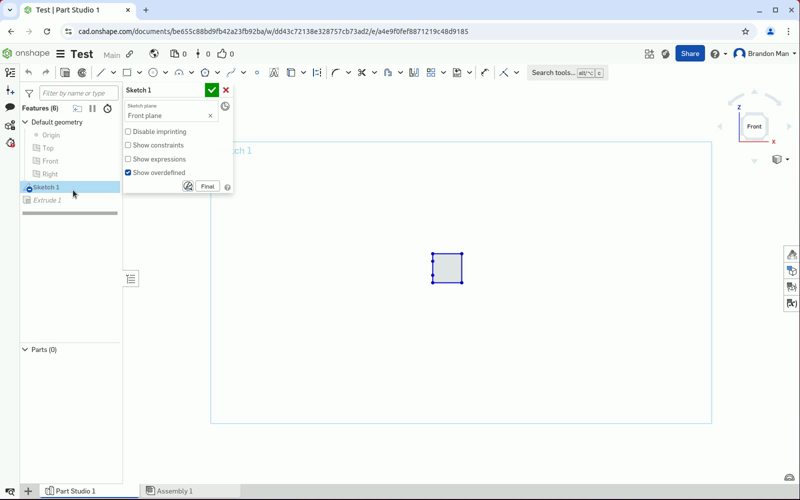
mouse_move(229, 92)
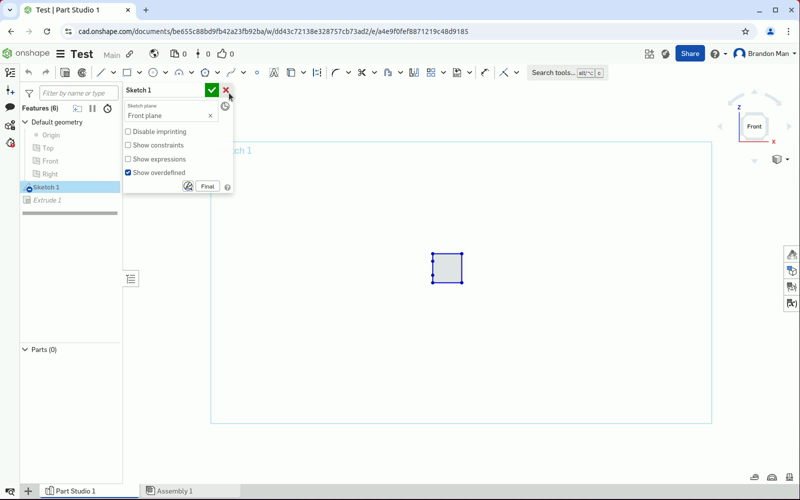
click(229, 92)
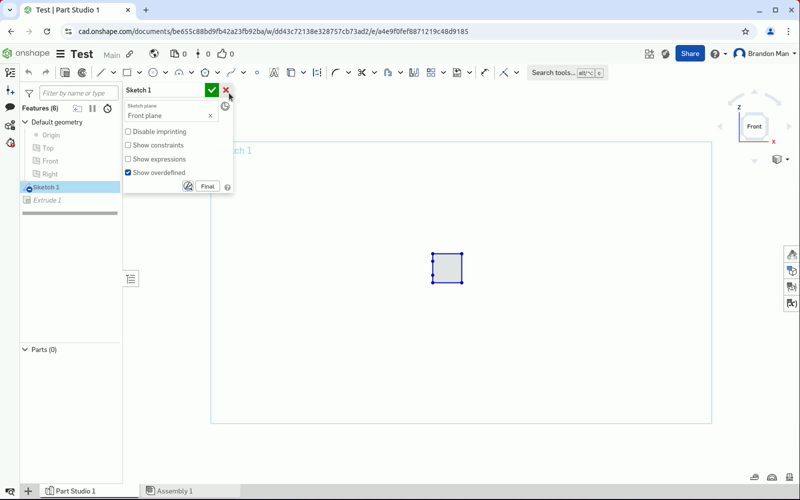
key(shift+s)
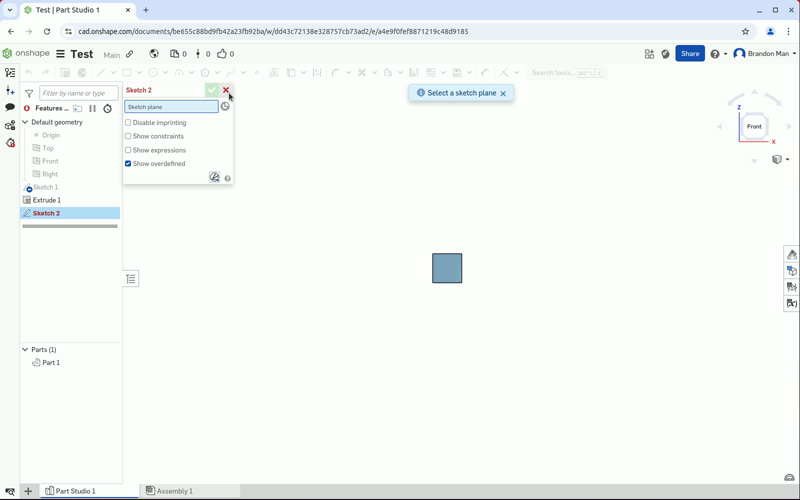
mouse_move(73, 163)
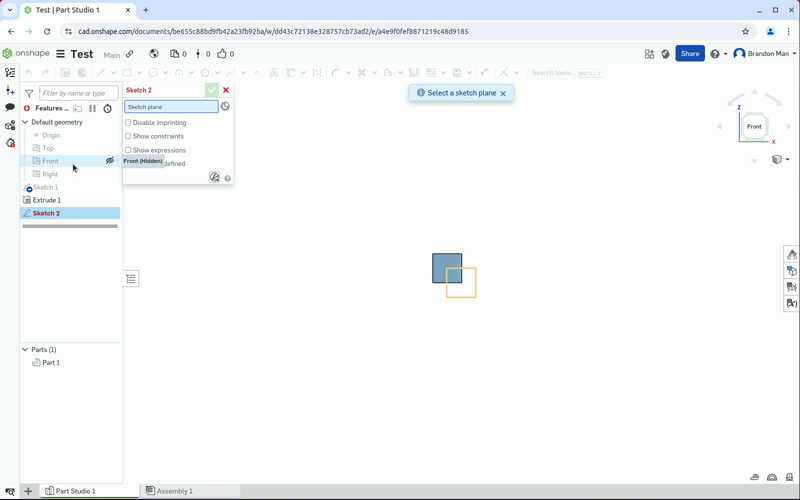
click(73, 163)
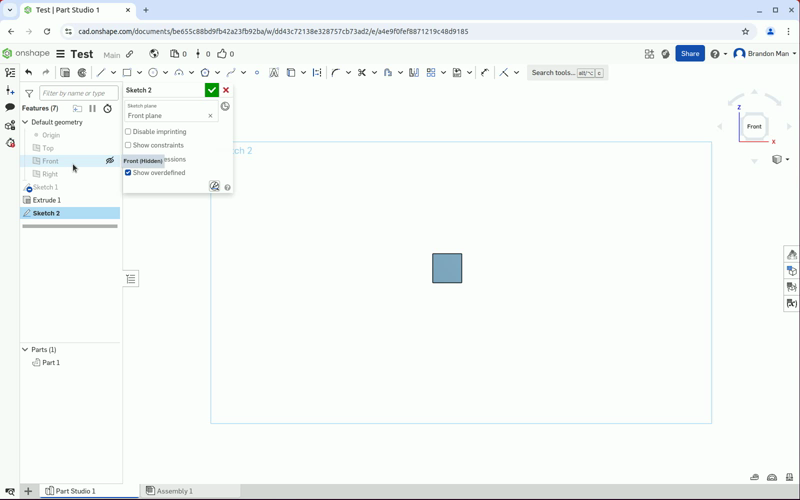
mouse_move(73, 352)
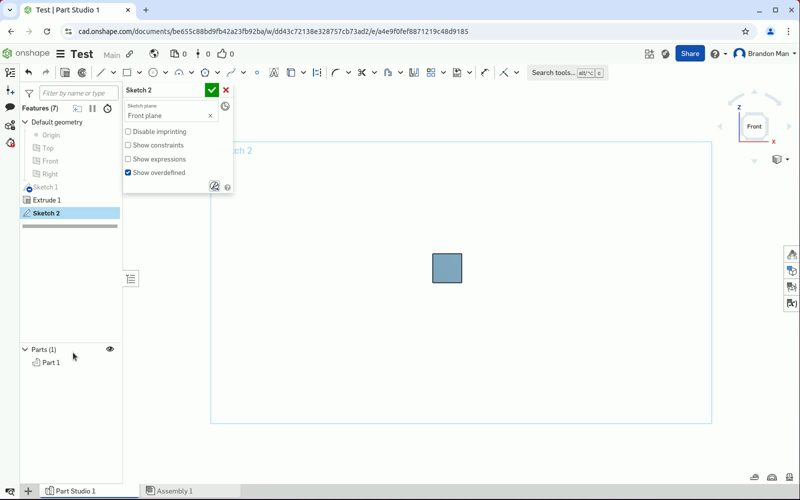
key(y)
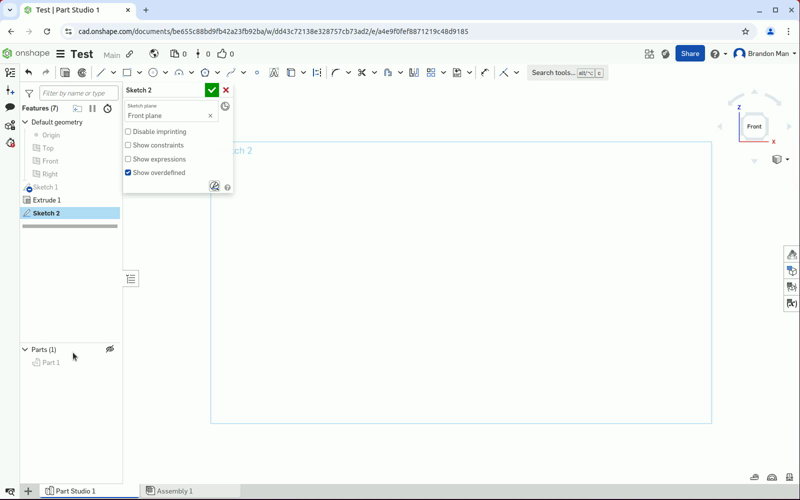
key(l)
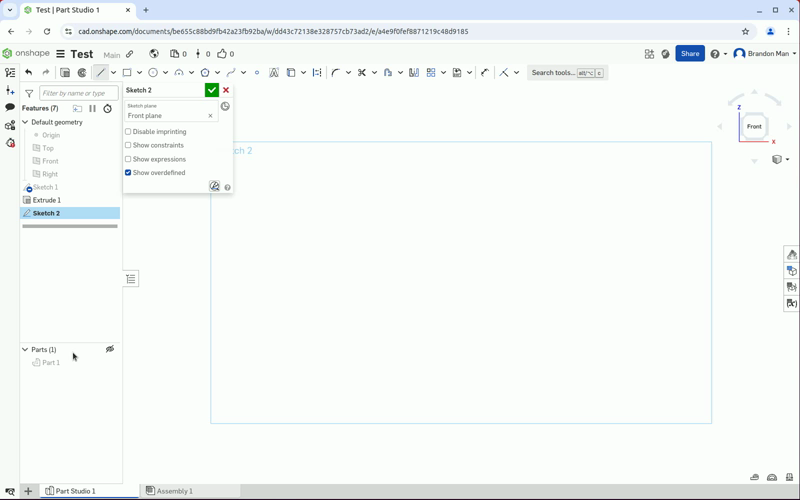
key_down(shift)
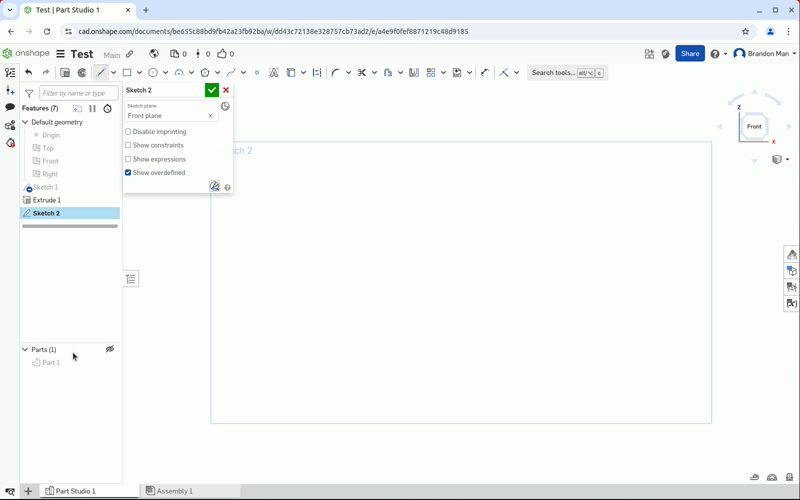
mouse_move(419, 275)
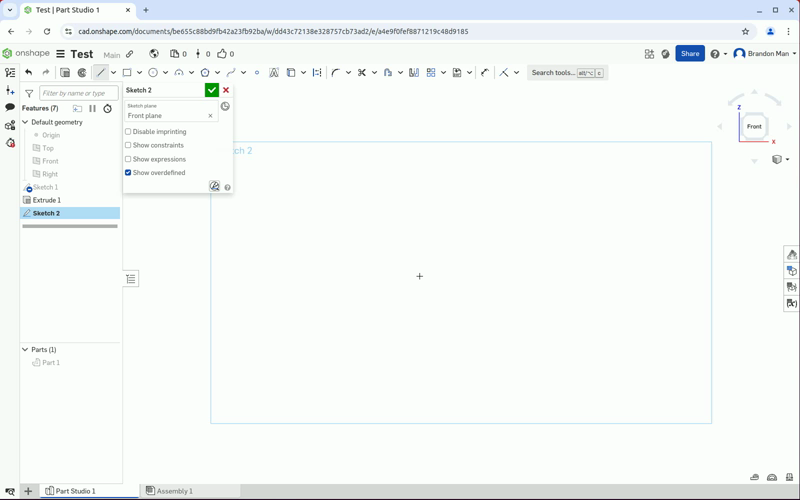
click(419, 275)
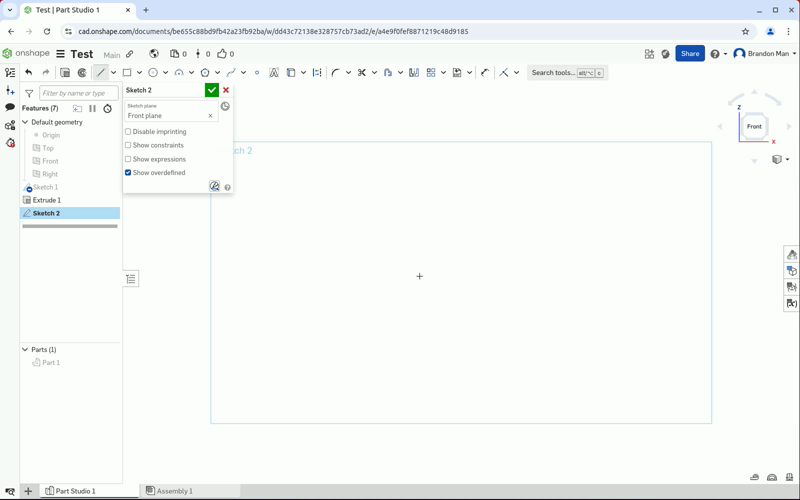
key_up(shift)
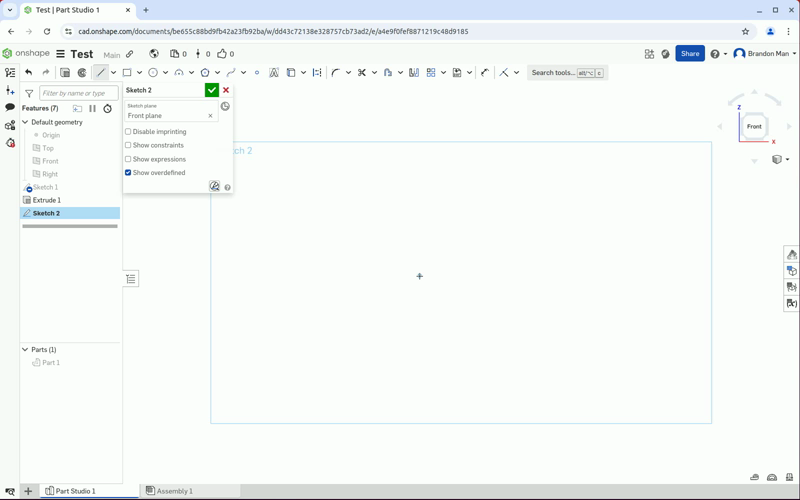
key_down(shift)
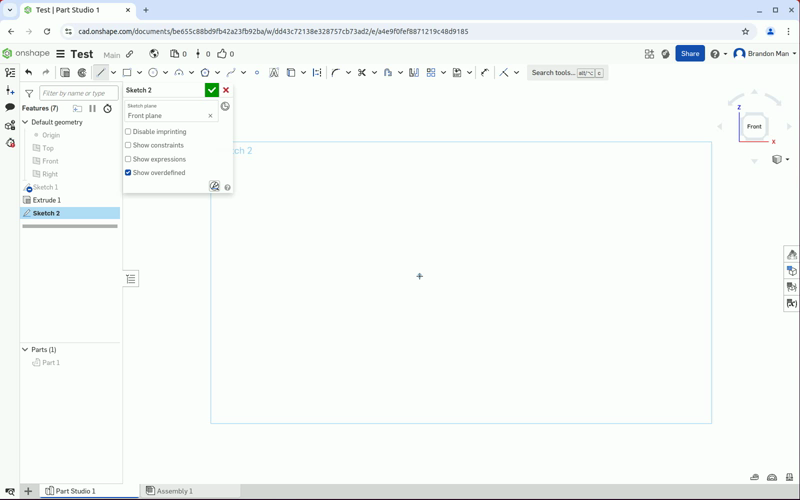
mouse_move(449, 275)
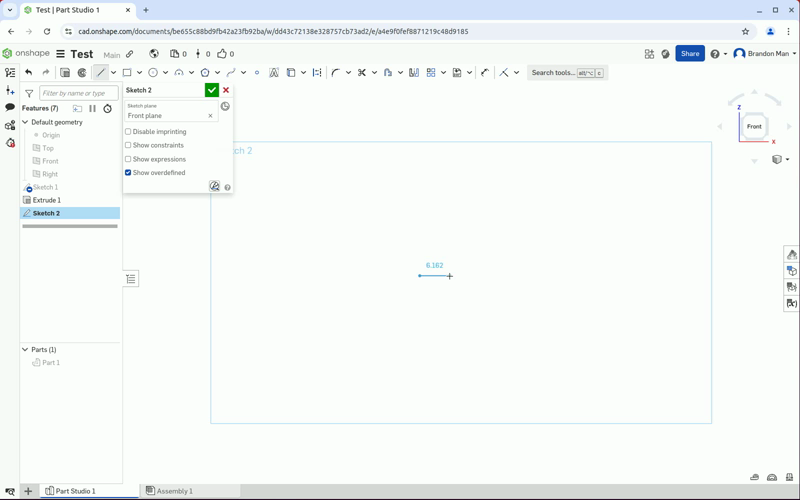
mouse_move(434, 275)
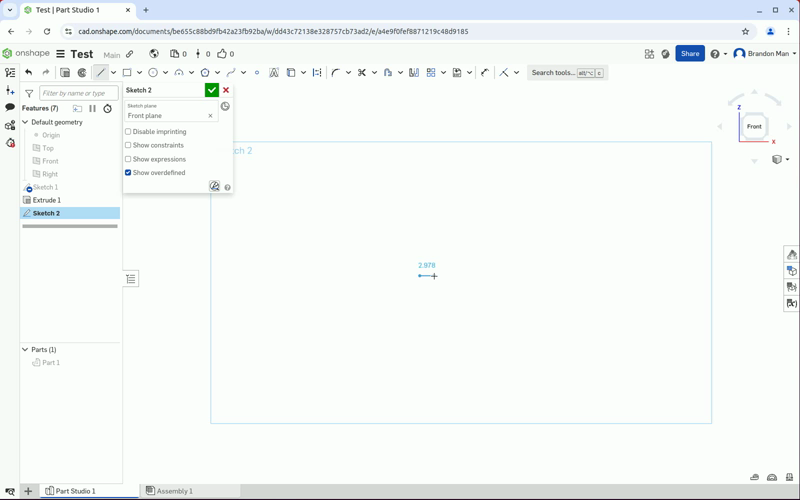
click(434, 275)
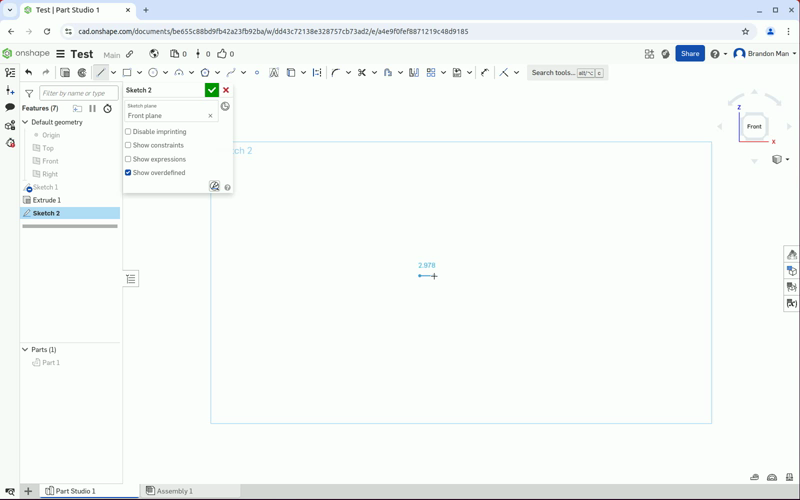
key_up(shift)
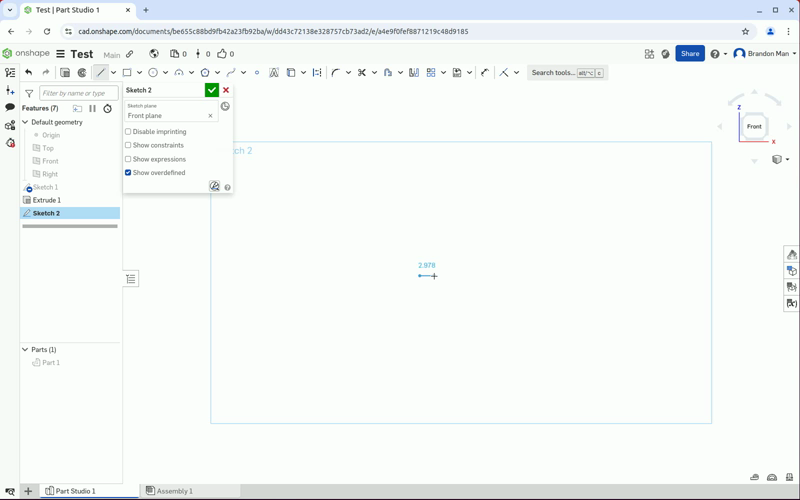
key_down(shift)
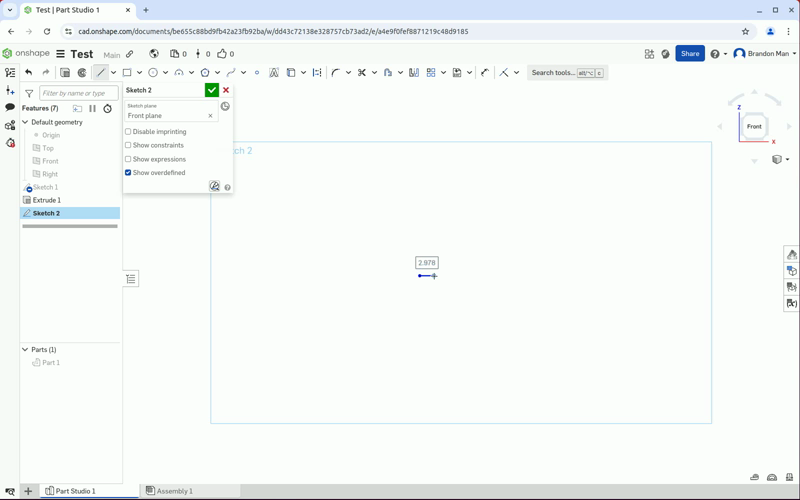
mouse_move(464, 275)
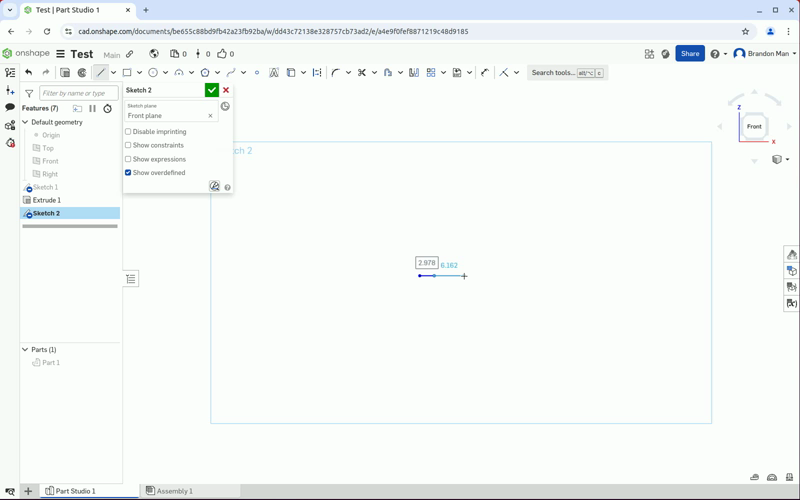
mouse_move(434, 260)
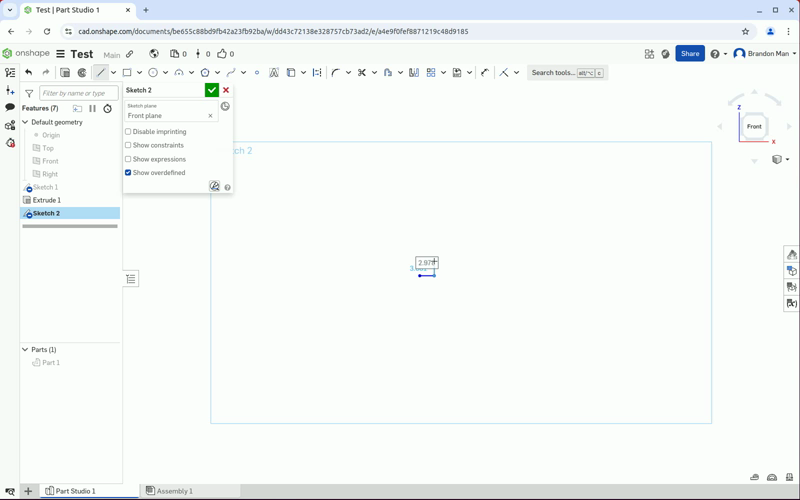
click(434, 260)
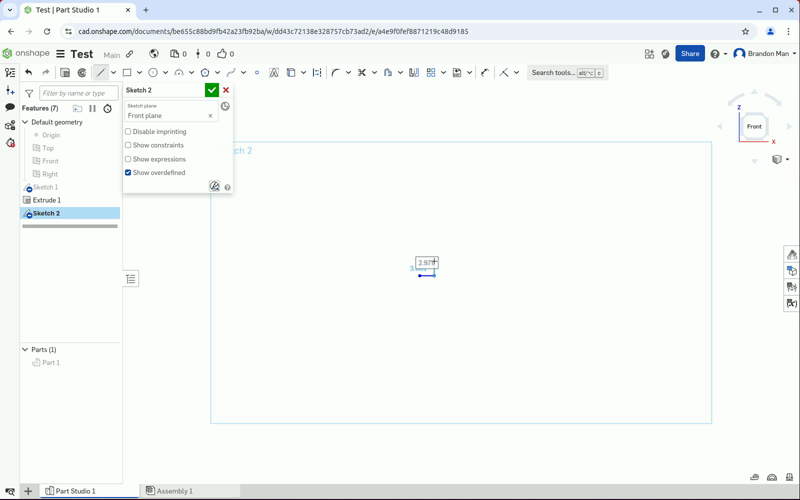
key_up(shift)
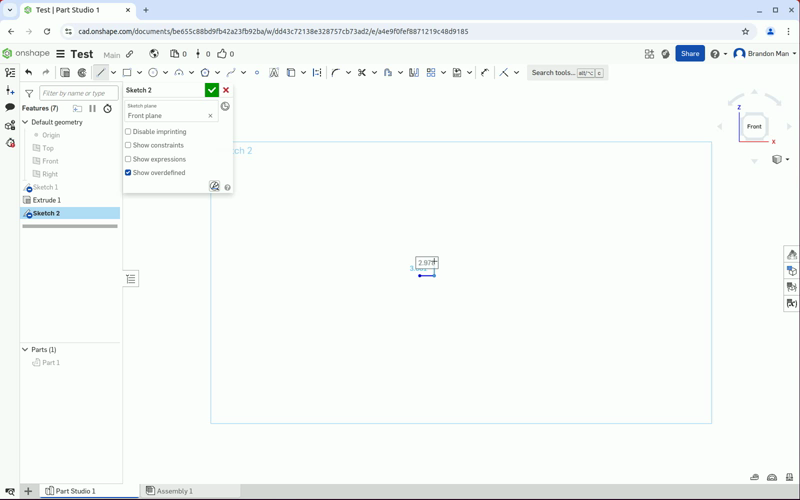
key_down(shift)
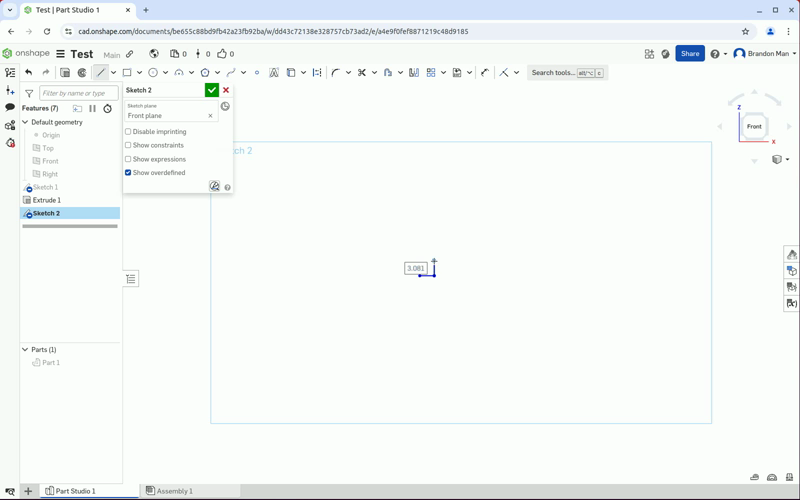
mouse_move(464, 260)
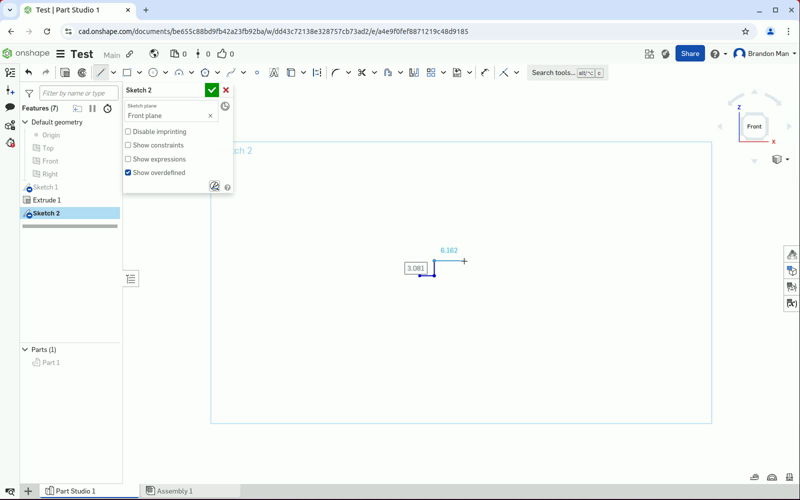
mouse_move(419, 260)
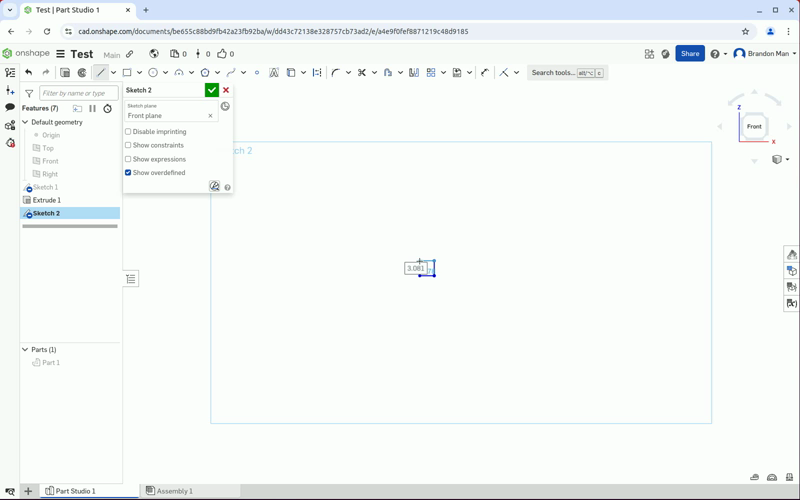
click(419, 260)
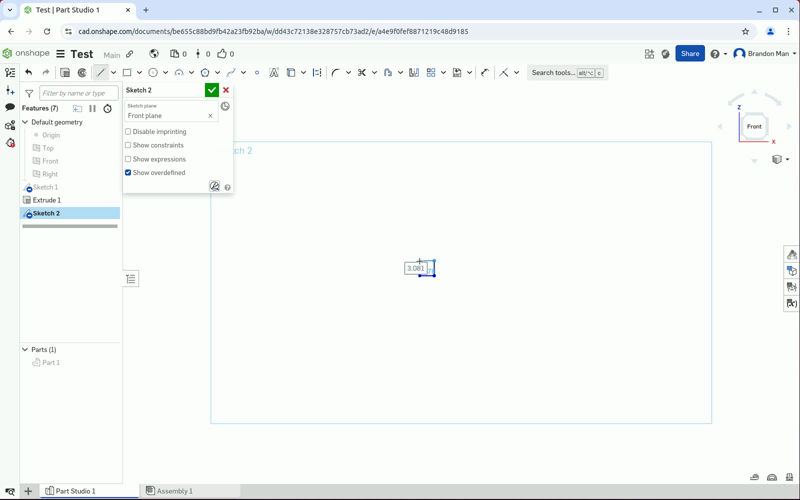
key_up(shift)
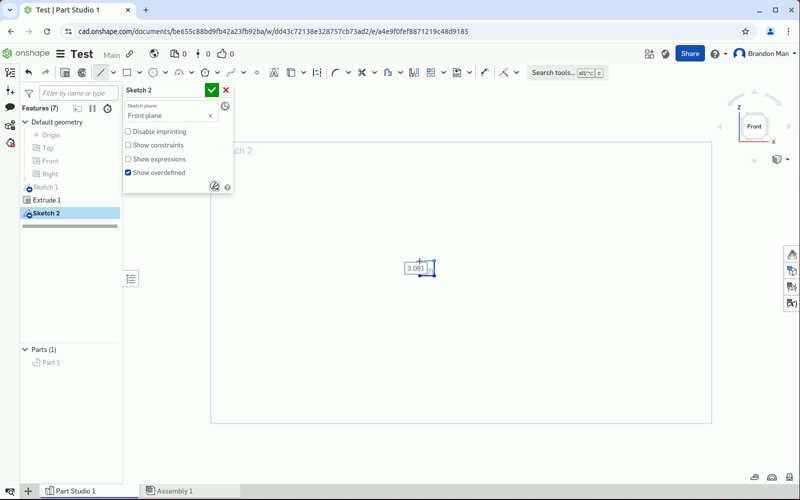
mouse_move(449, 260)
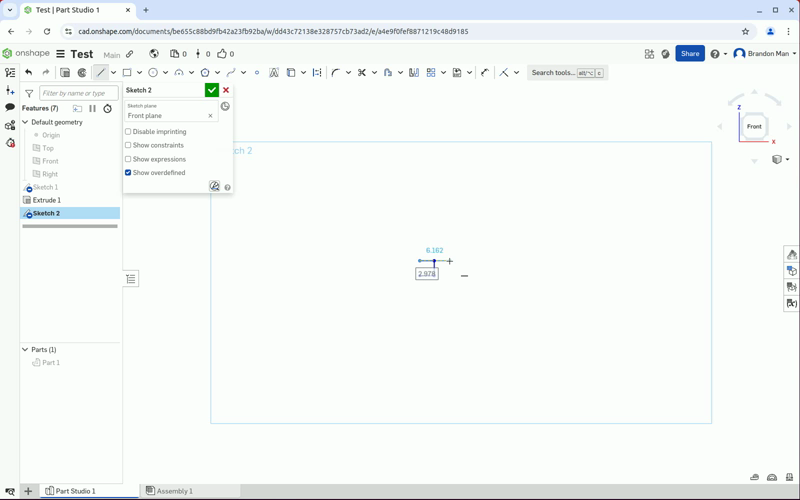
key_down(shift)
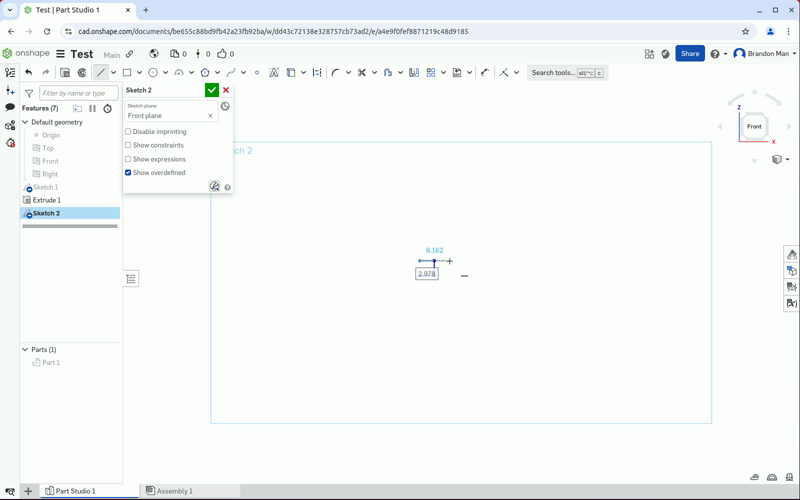
mouse_move(419, 275)
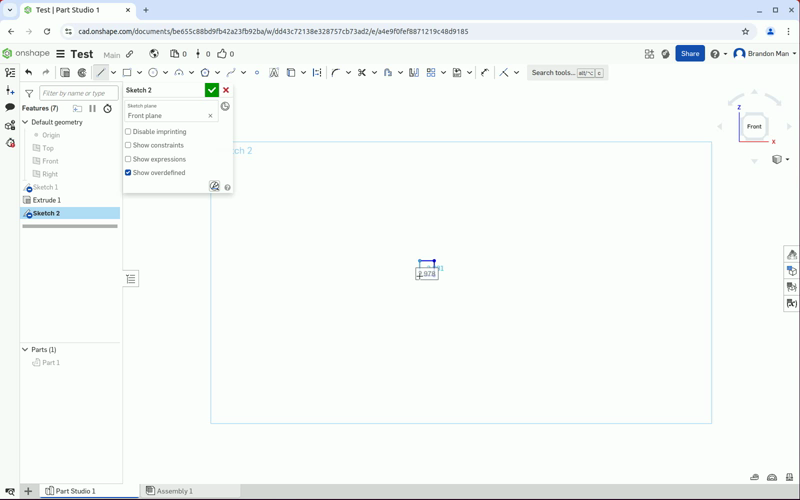
key_up(shift)
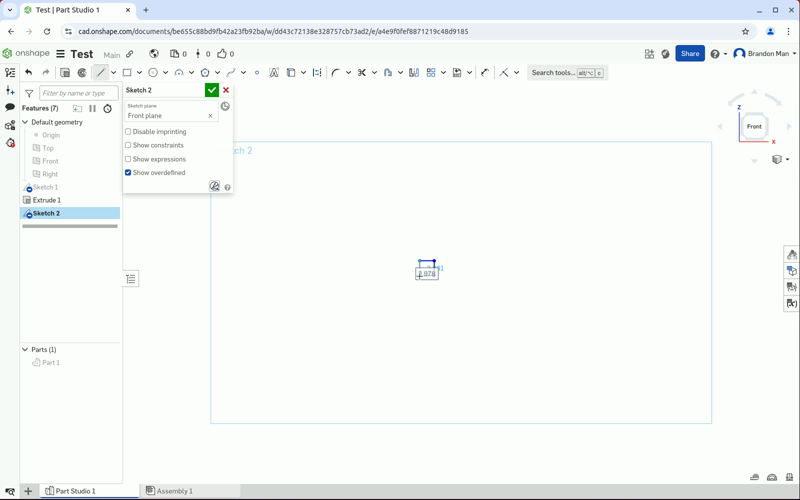
click(419, 275)
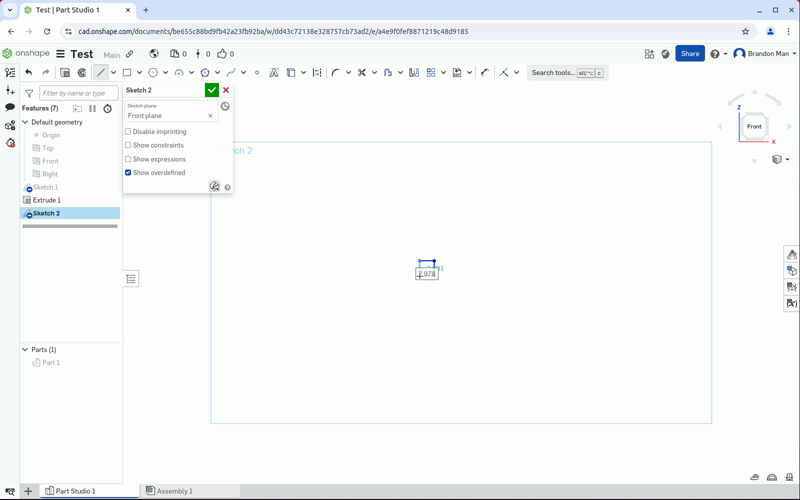
key(esc)
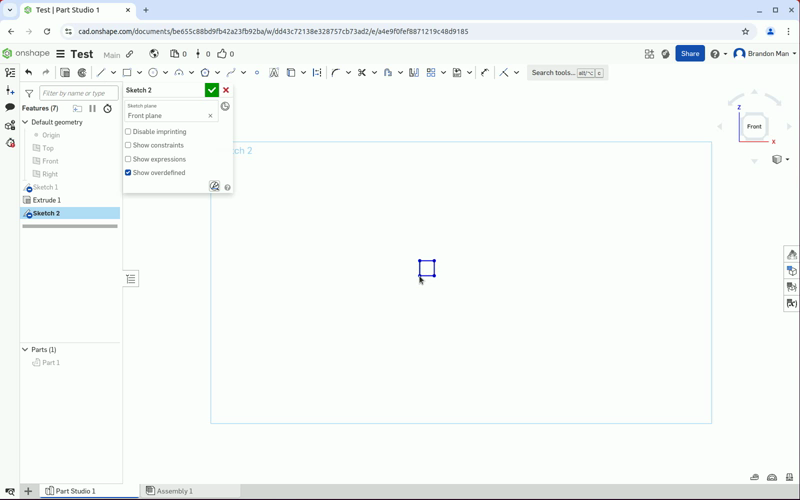
mouse_move(424, 271)
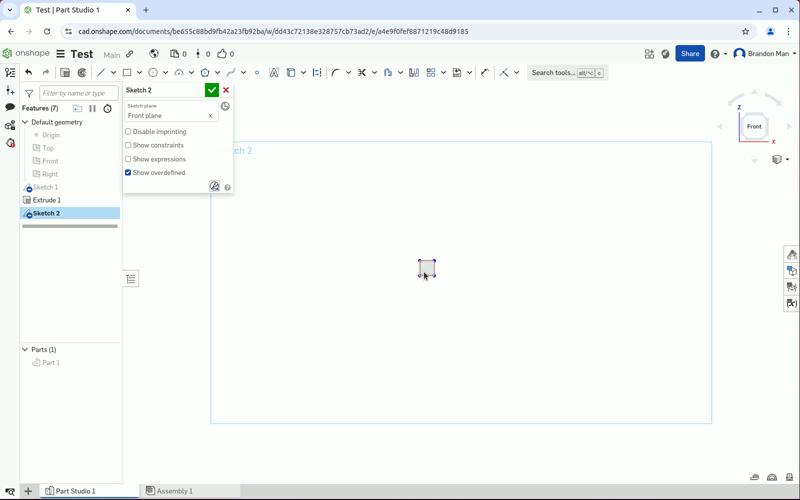
scroll(6)
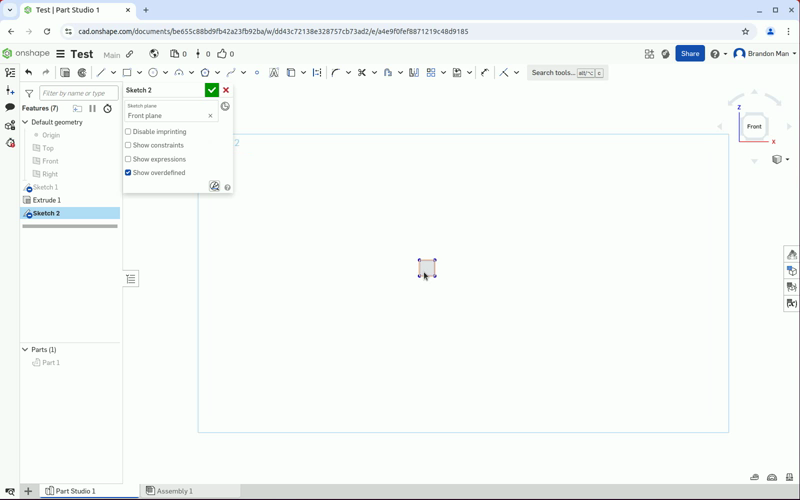
scroll(6)
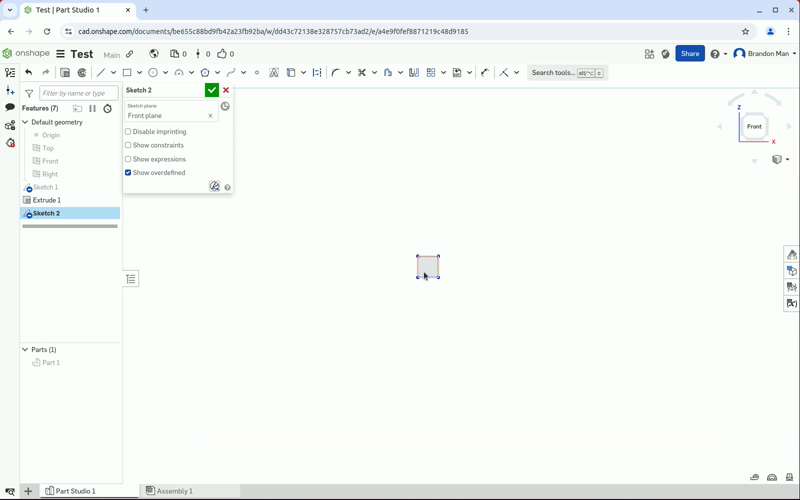
scroll(6)
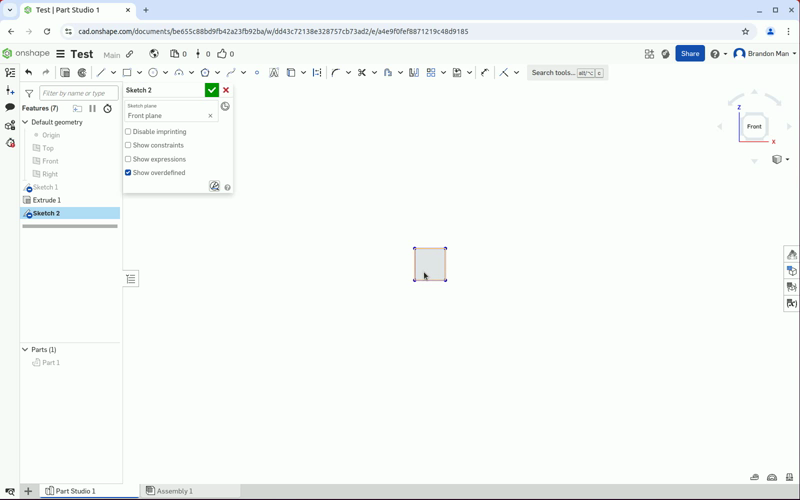
scroll(6)
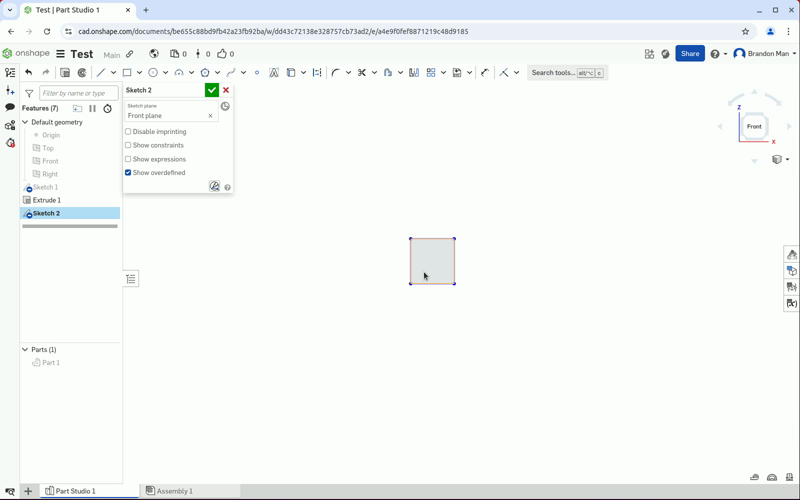
scroll(6)
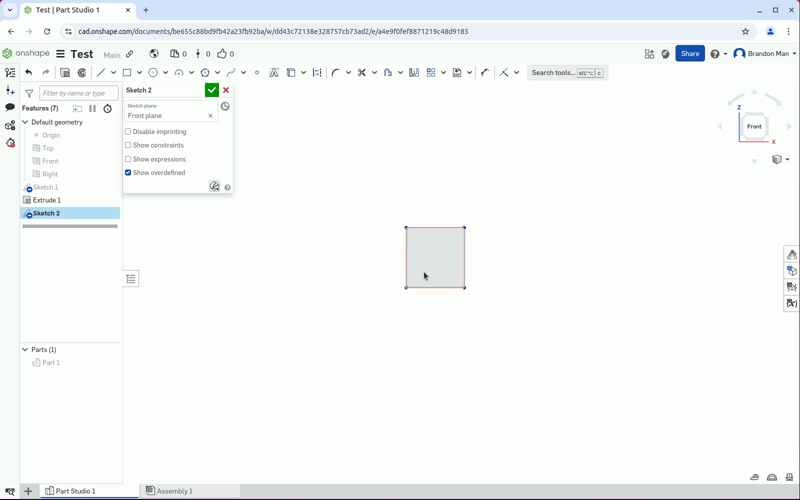
scroll(6)
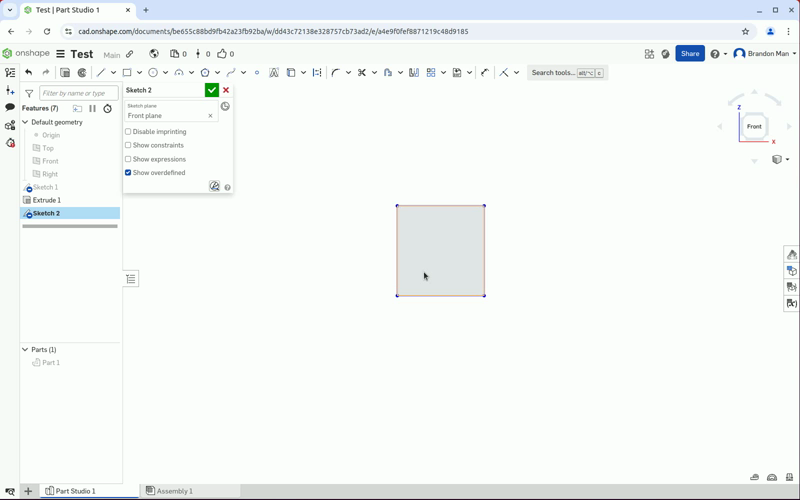
scroll(6)
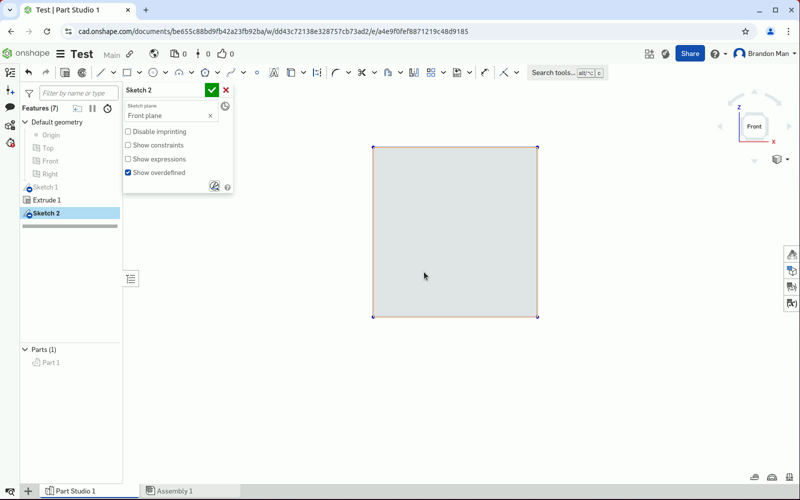
click(424, 271)
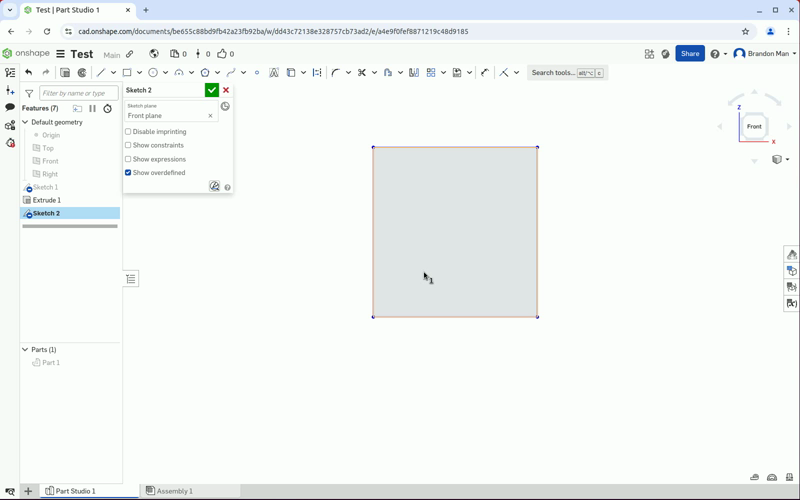
scroll(-6)
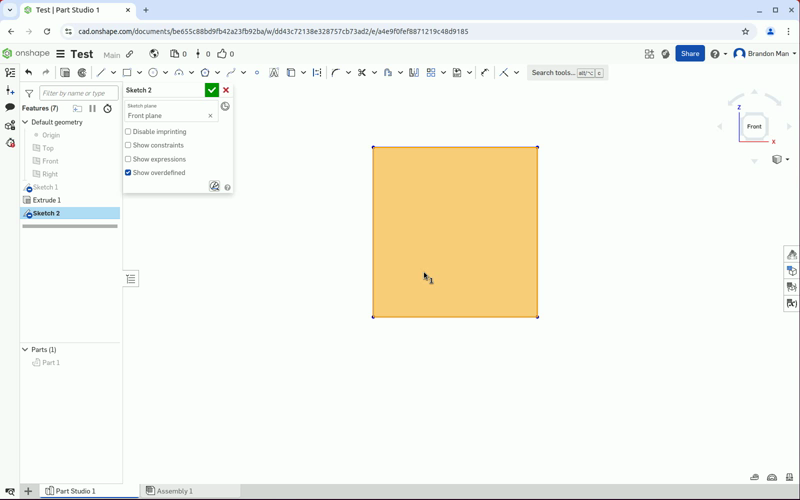
scroll(-6)
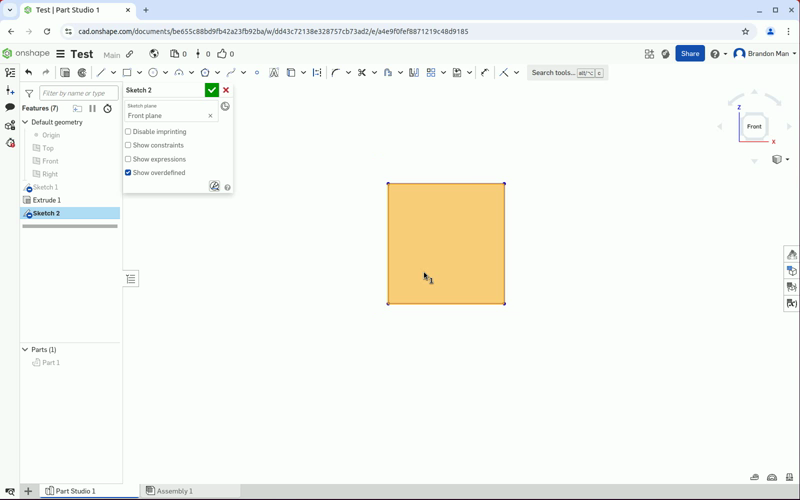
scroll(-6)
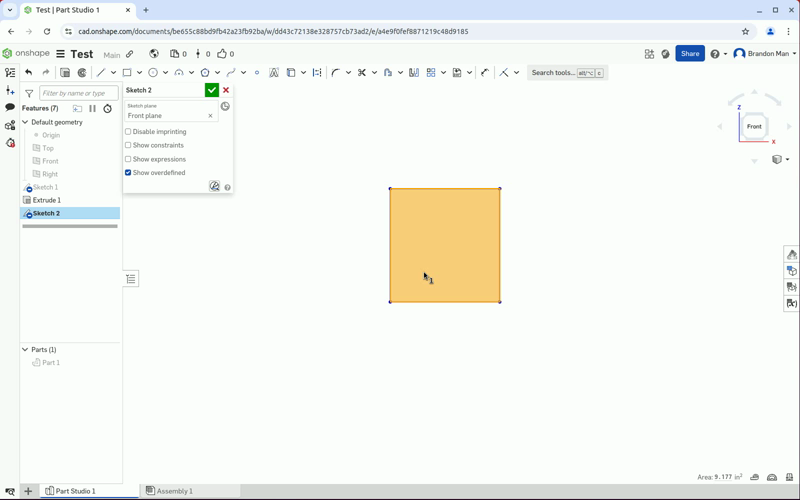
scroll(-6)
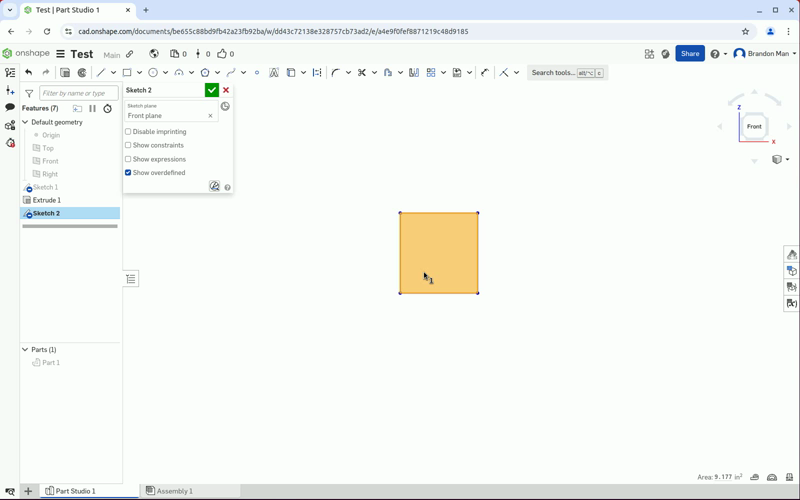
scroll(-6)
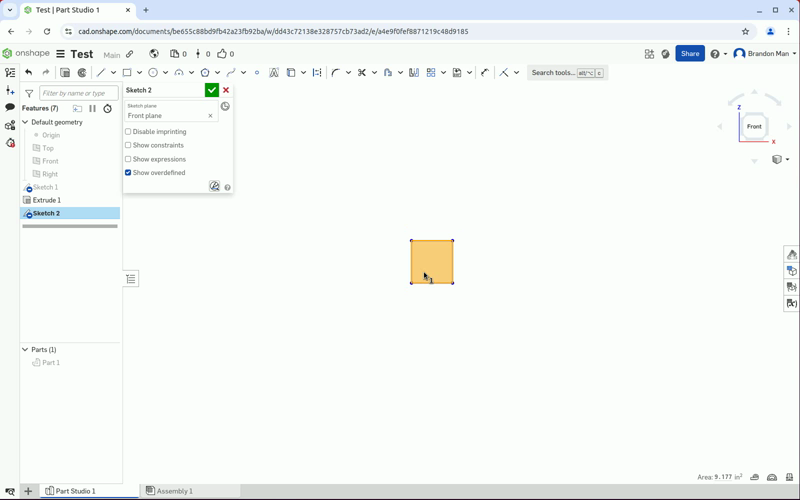
scroll(-6)
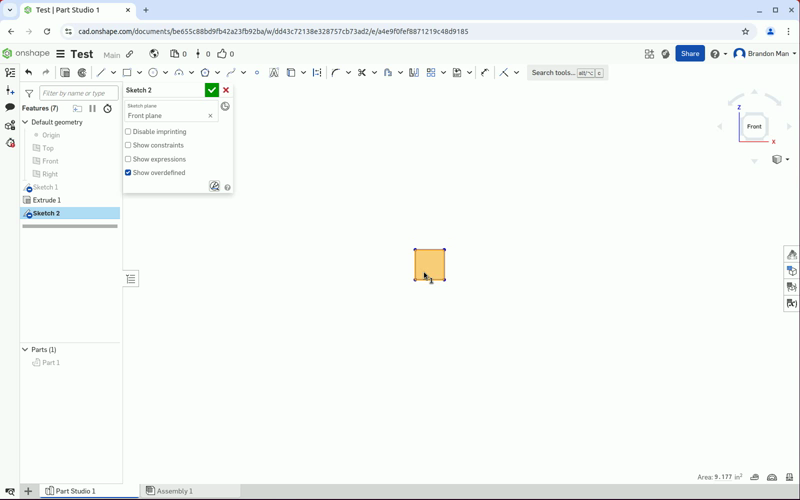
scroll(-6)
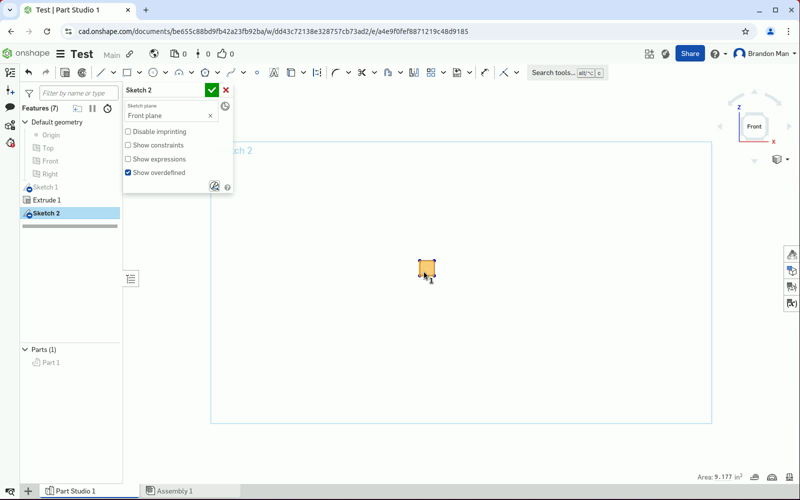
mouse_move(73, 352)
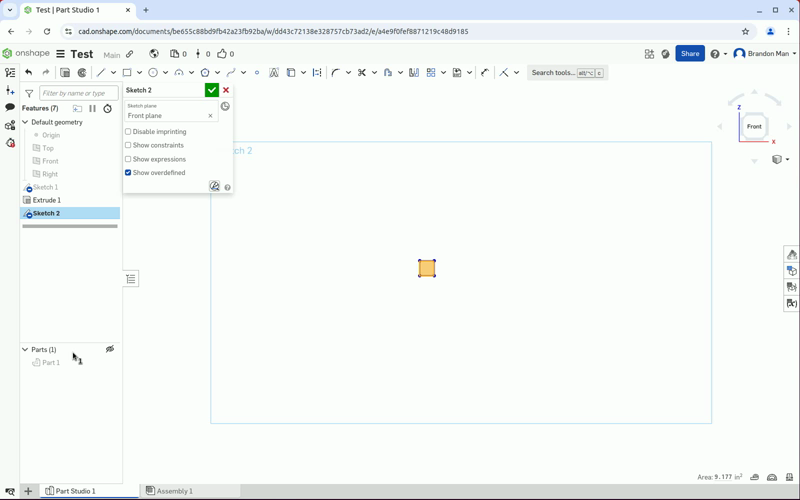
key(shift+y)
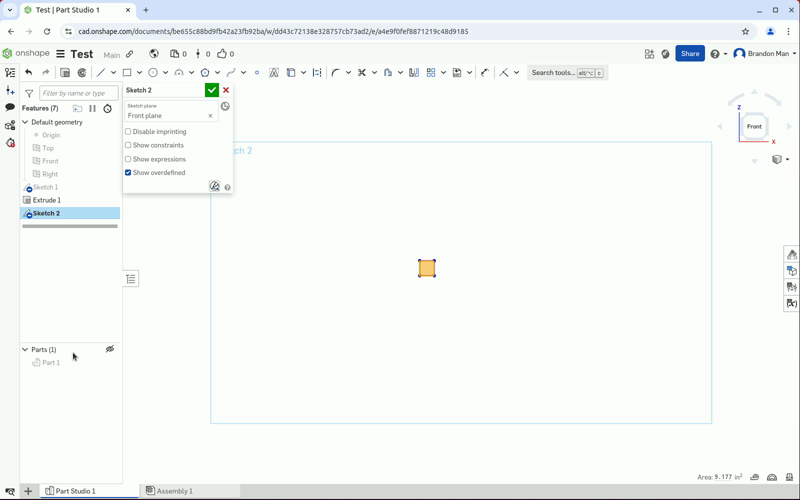
key(shift+e)
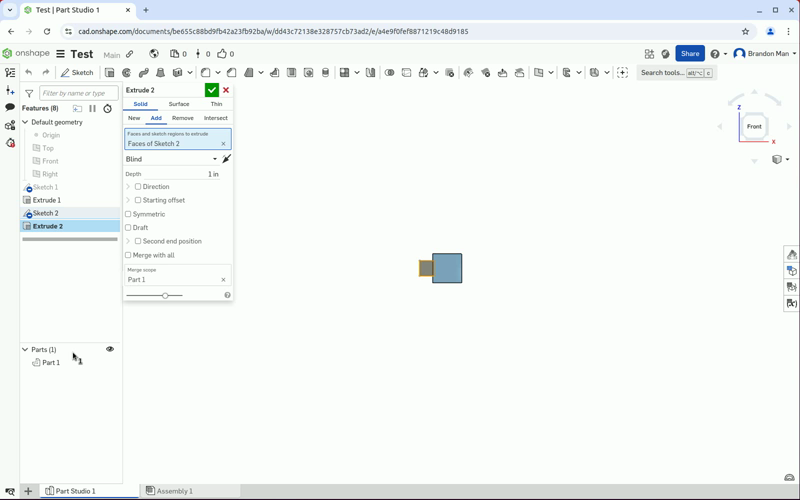
mouse_move(143, 106)
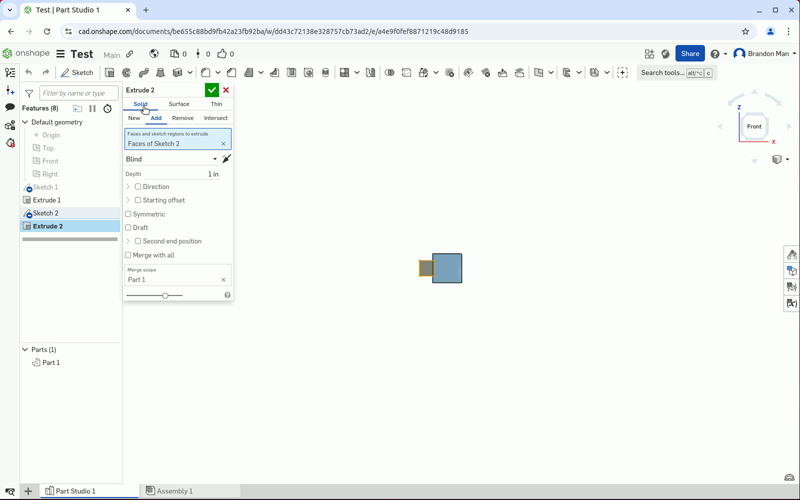
click(143, 106)
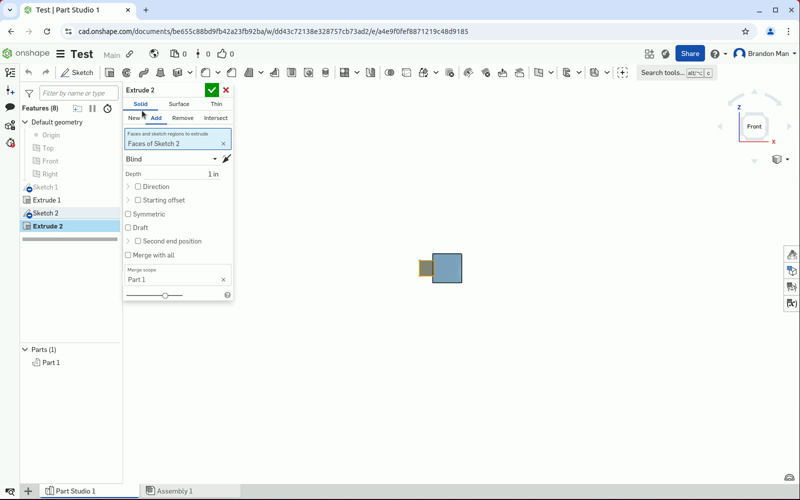
mouse_move(137, 120)
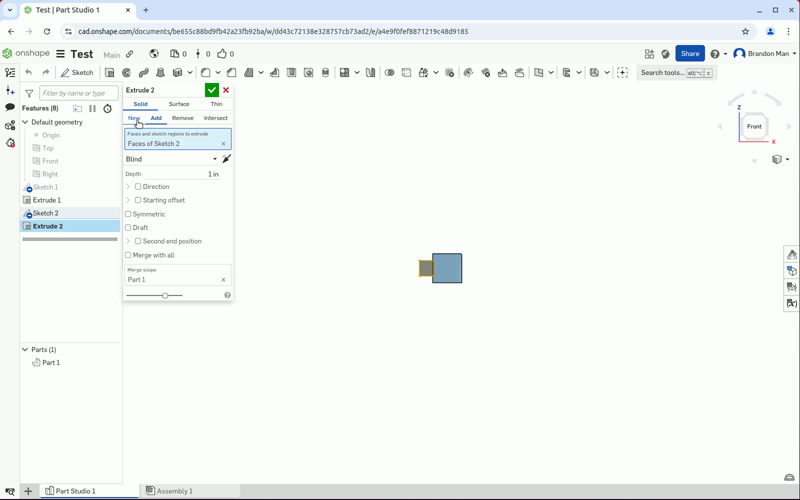
click(137, 120)
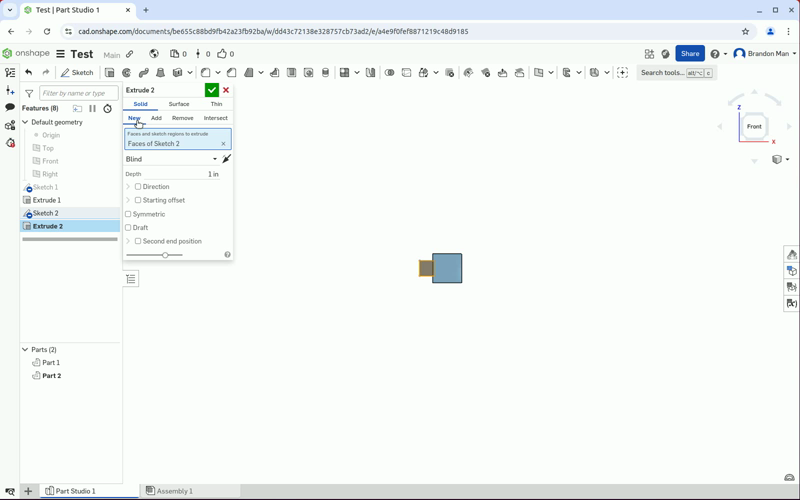
key(tab, 4)
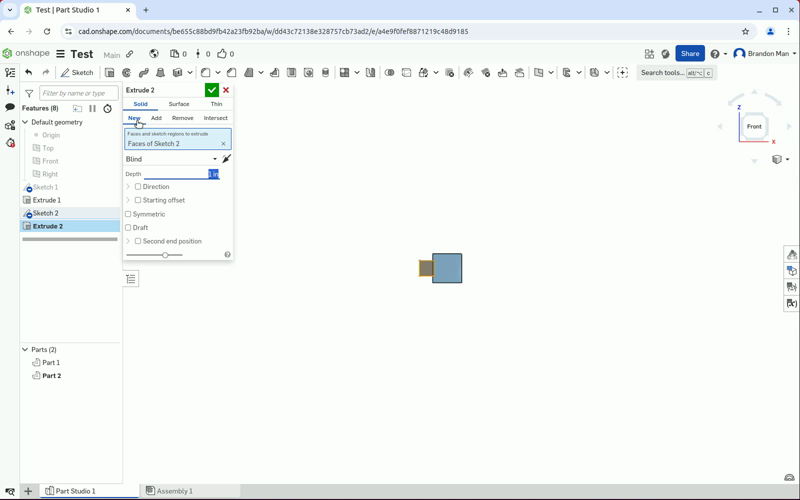
text(11.554)
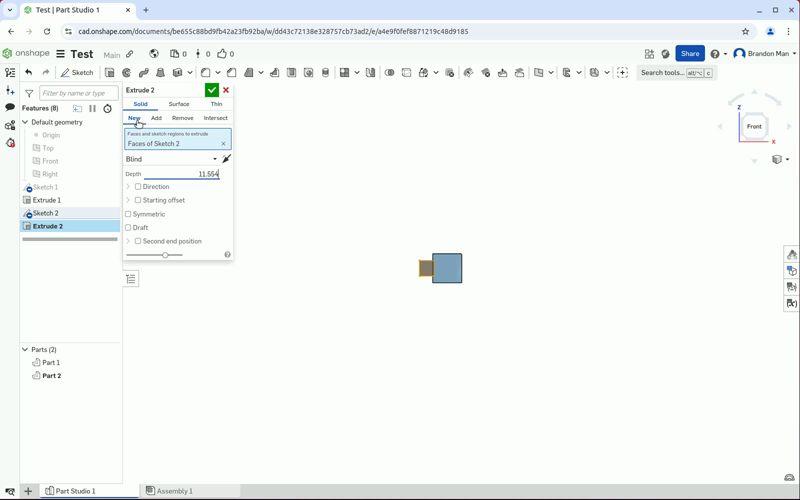
key(enter)
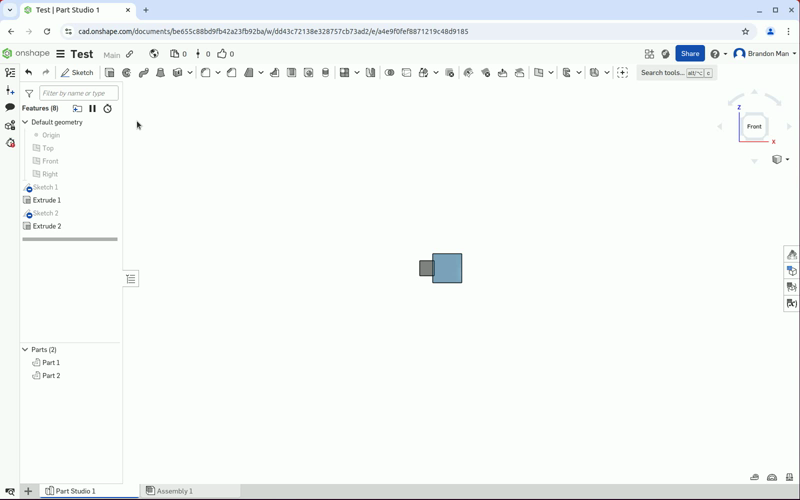
key(shift+h)
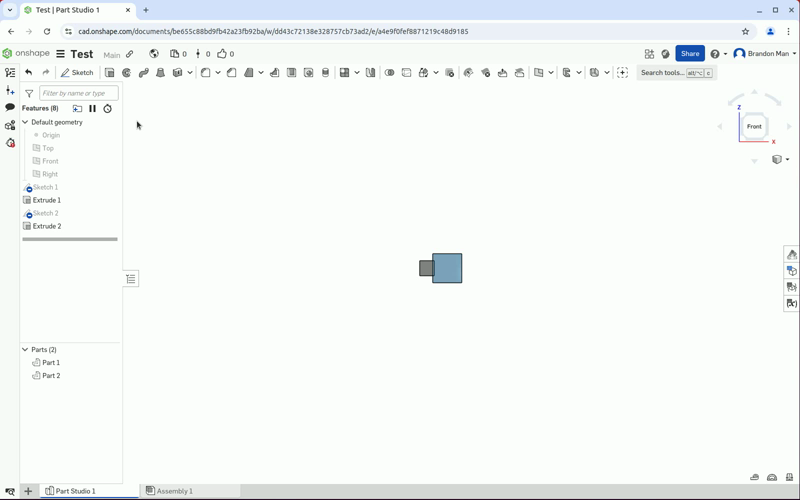
key(shift+h)
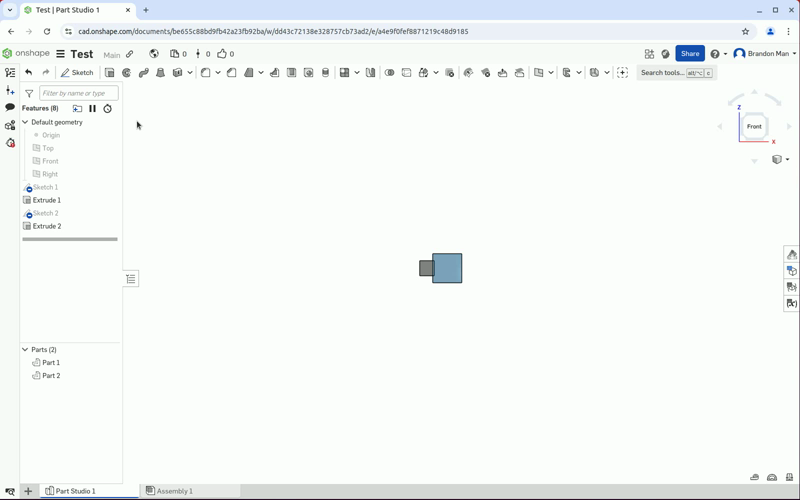
mouse_move(73, 189)
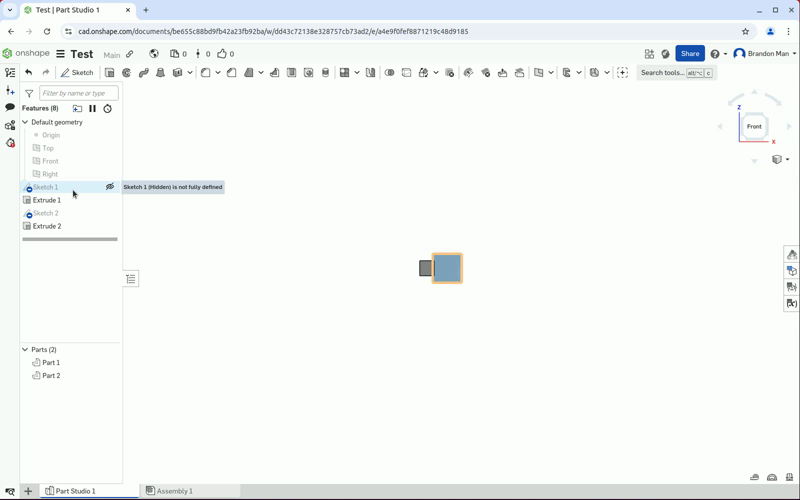
click(73, 189)
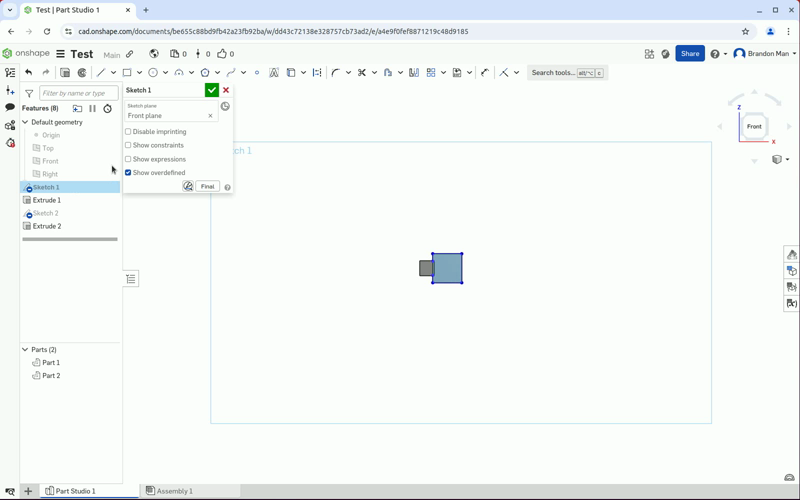
mouse_move(229, 92)
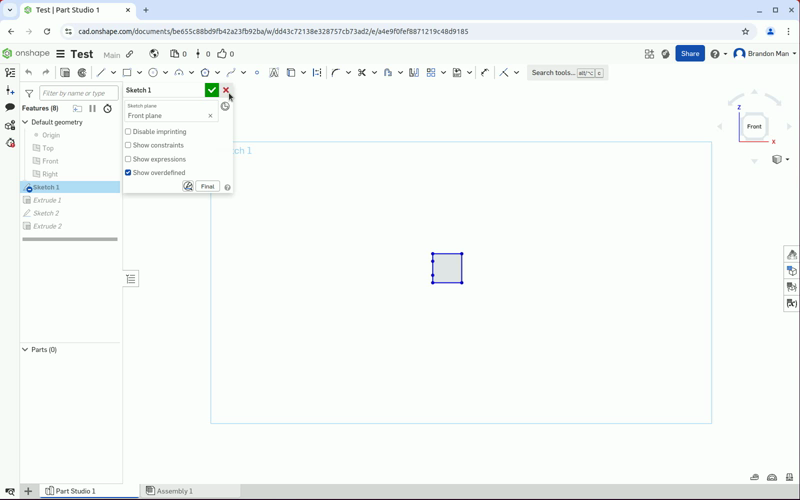
click(229, 92)
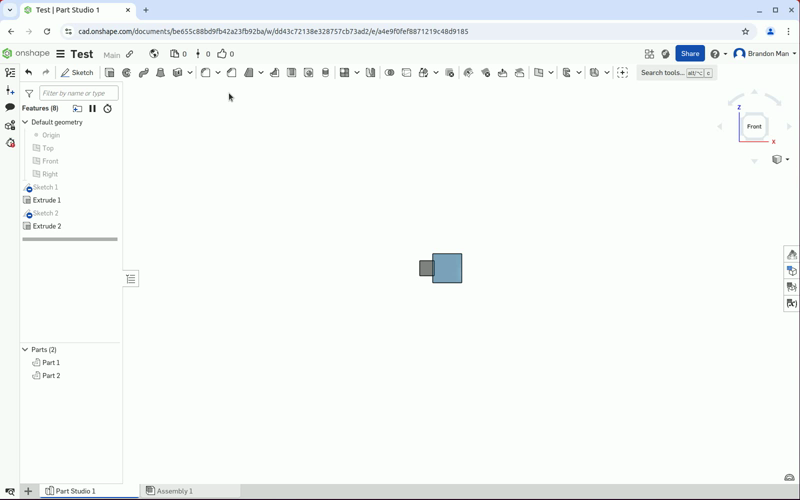
mouse_move(541, 75)
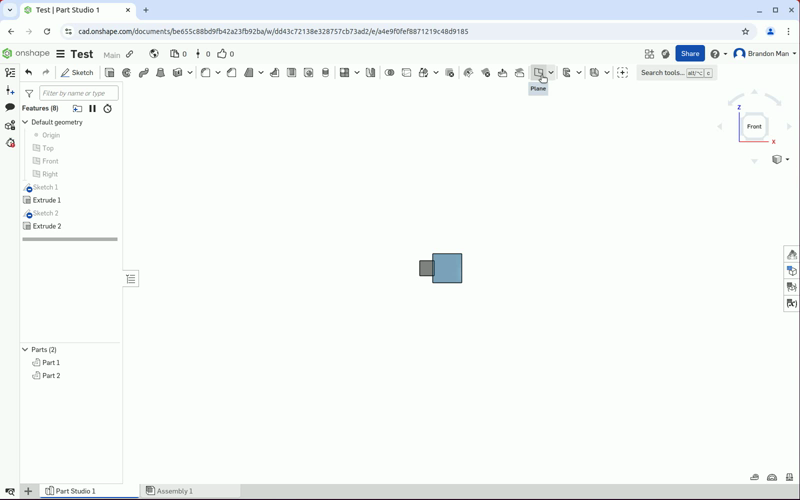
click(541, 75)
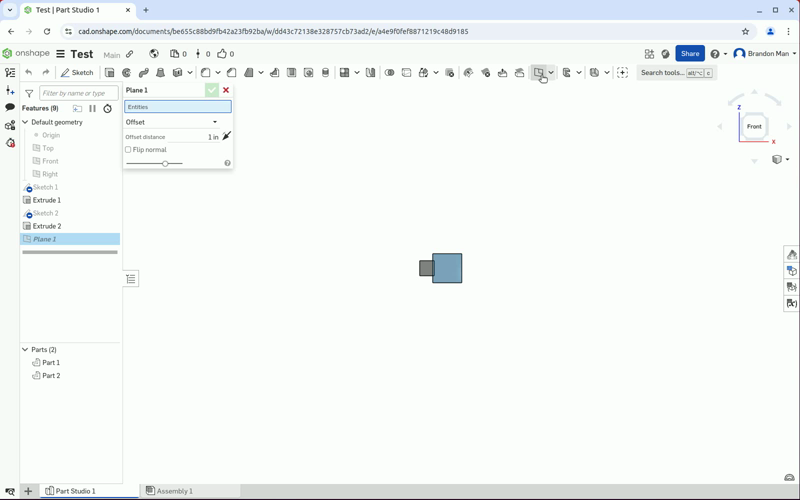
mouse_move(73, 163)
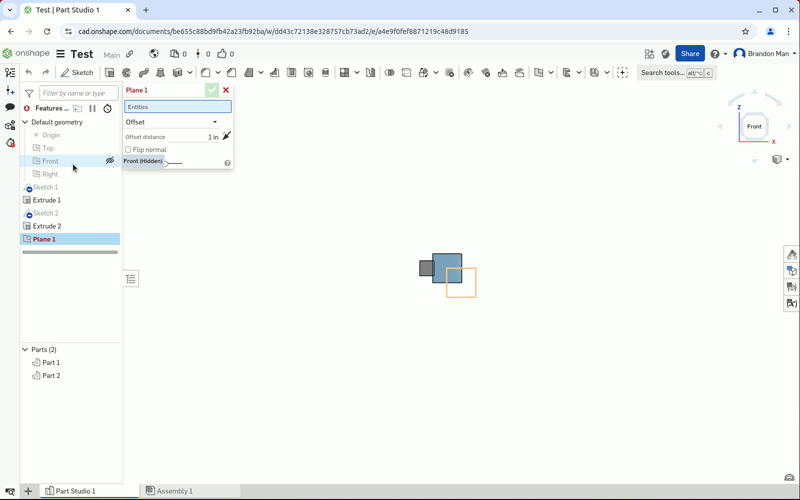
click(73, 163)
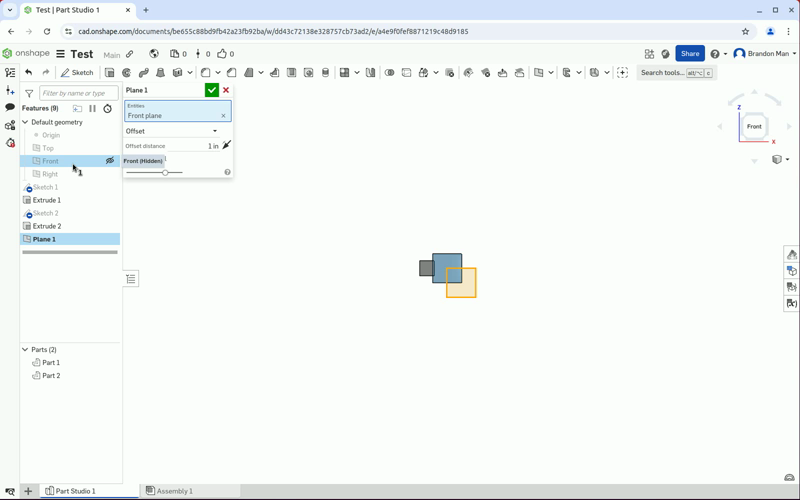
key(tab, 2)
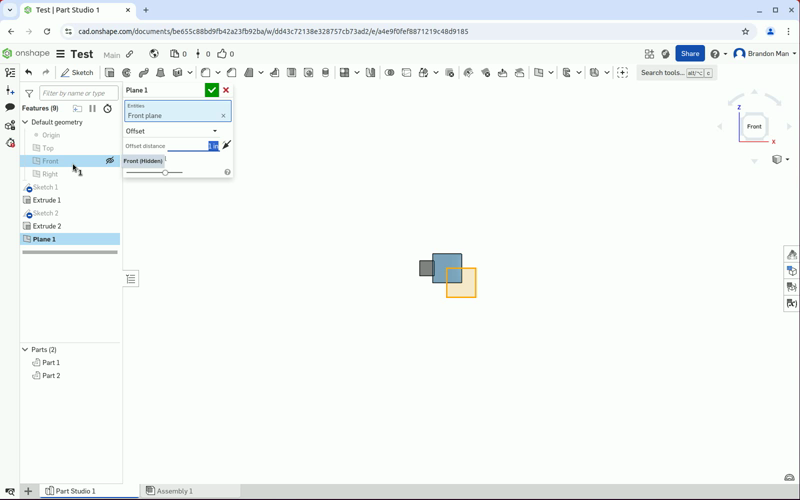
text(11.554)
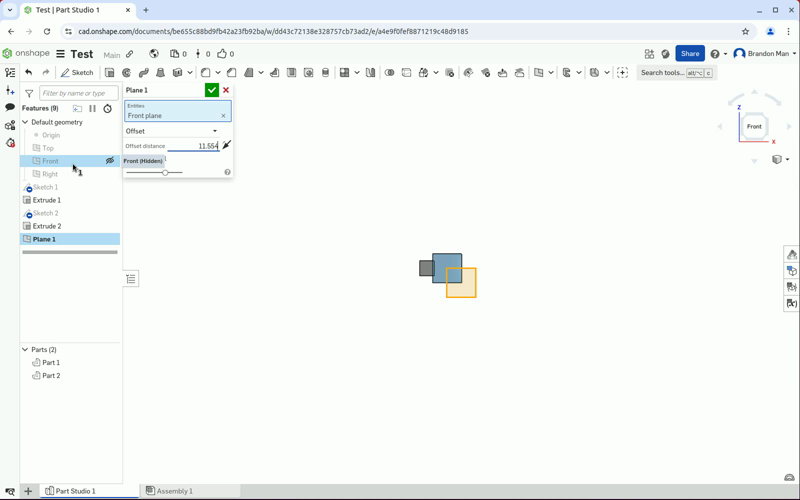
key(enter, 2)
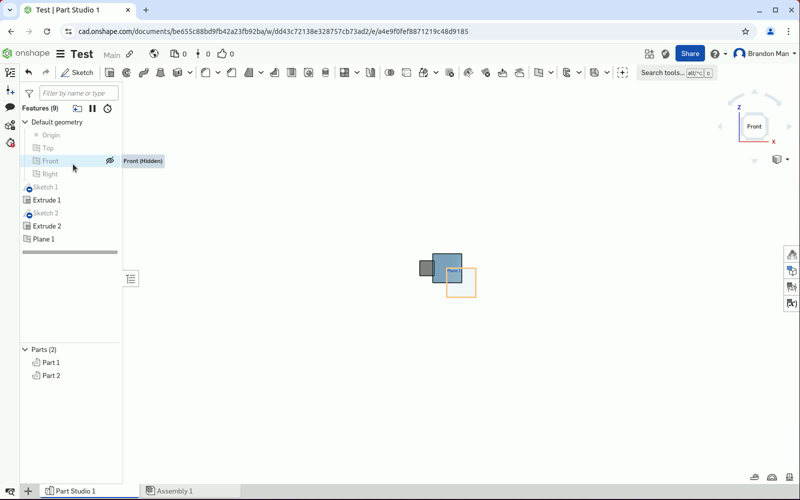
key(shift+s)
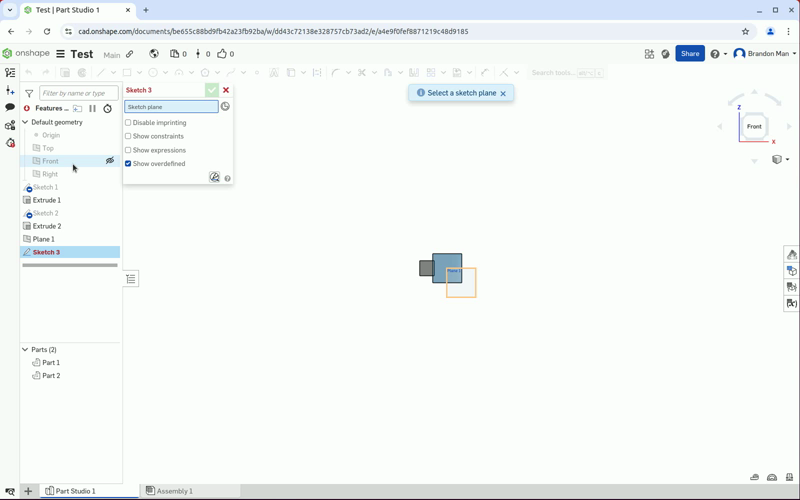
mouse_move(73, 241)
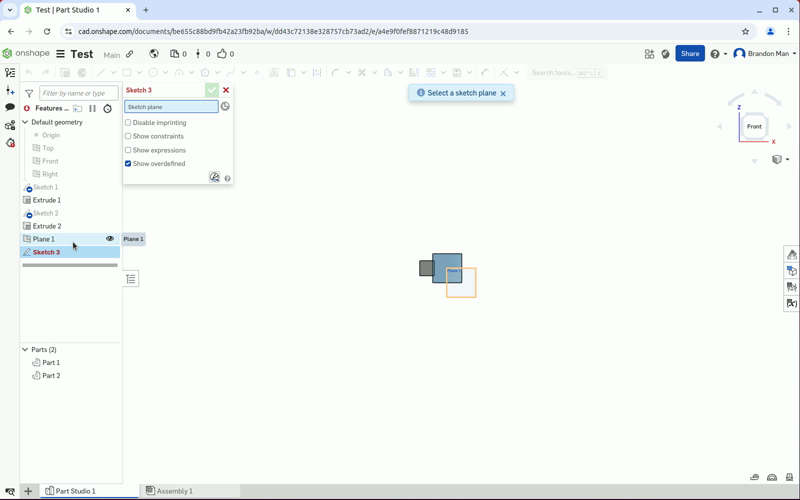
click(73, 241)
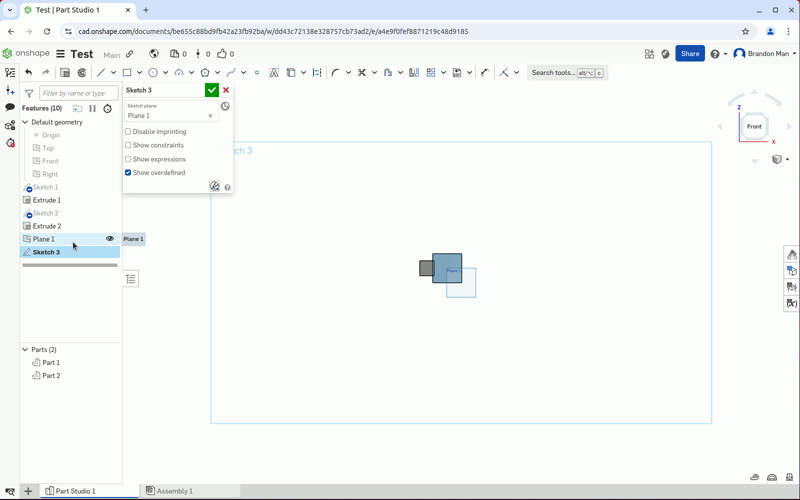
mouse_move(73, 352)
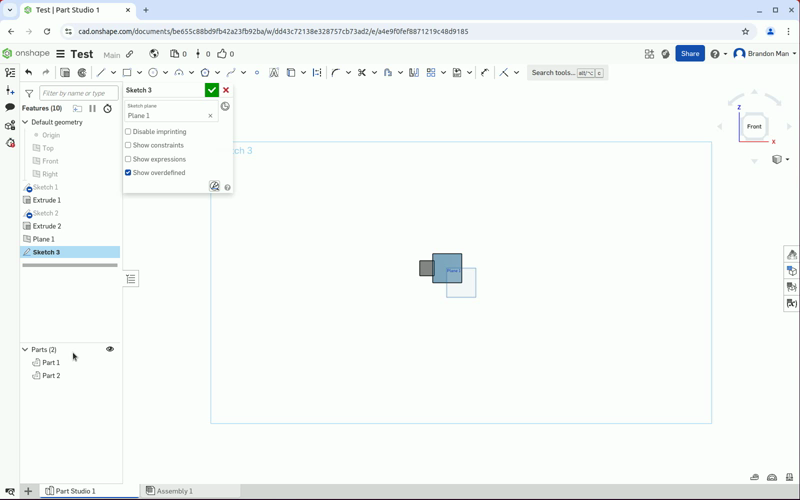
key(y)
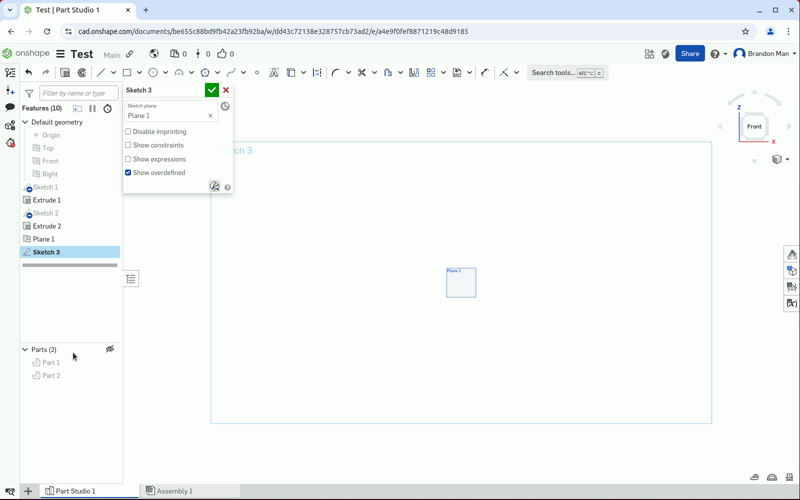
key(c)
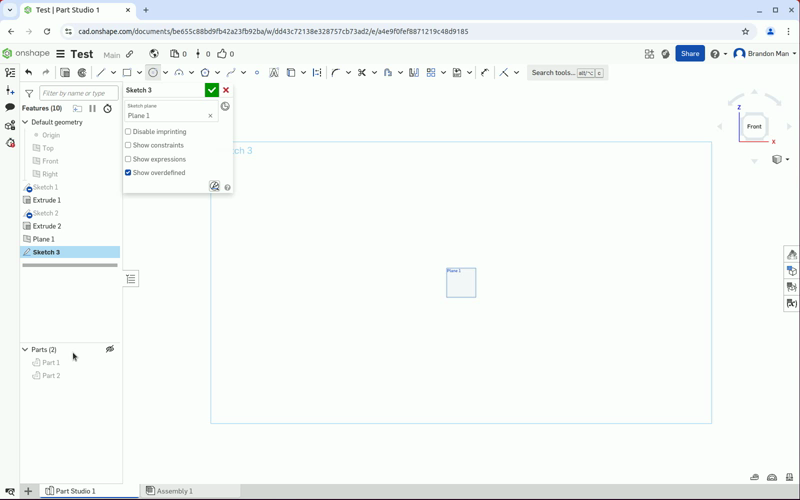
key_down(shift)
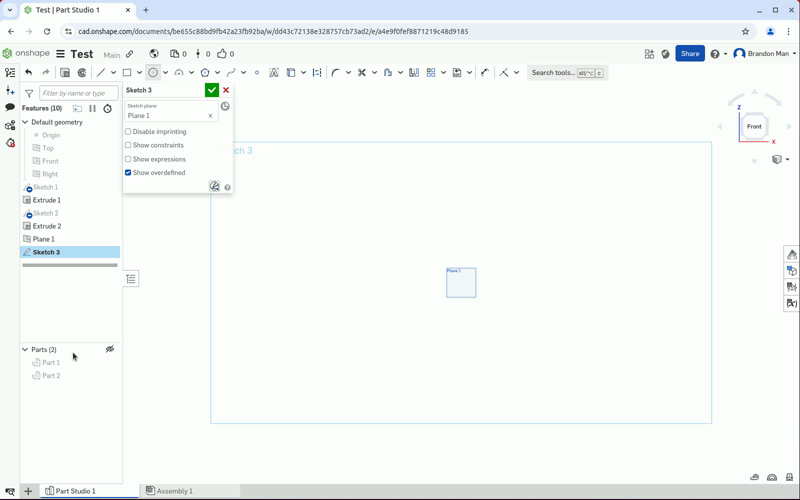
mouse_move(444, 267)
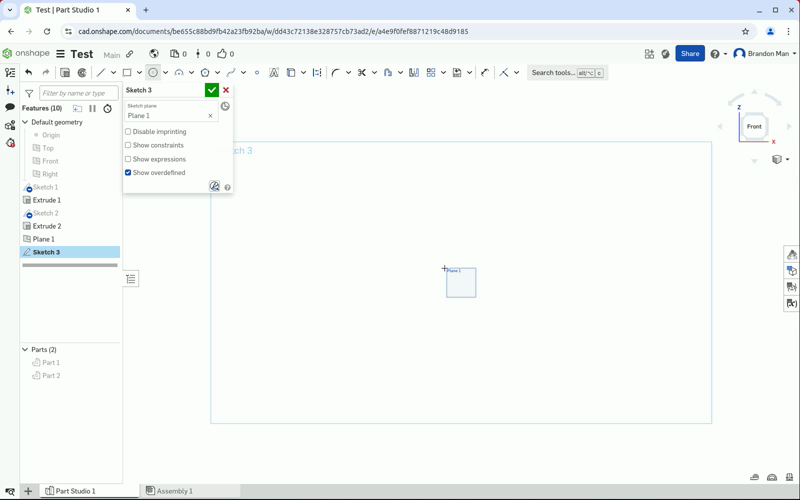
click(444, 267)
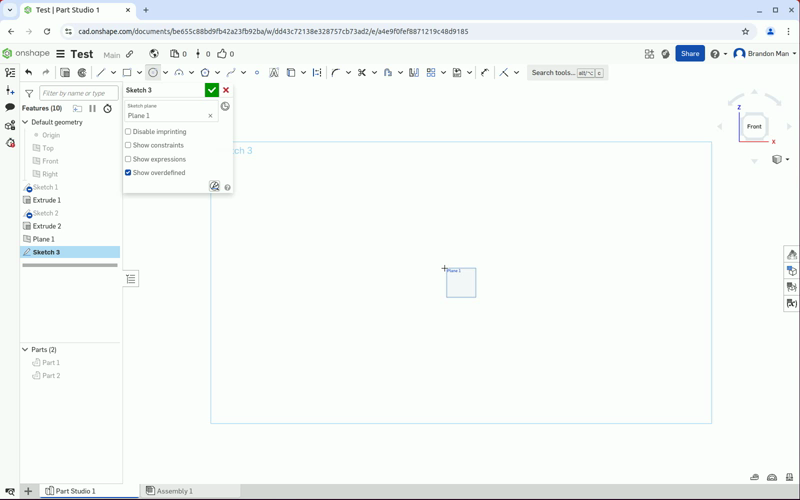
key_up(shift)
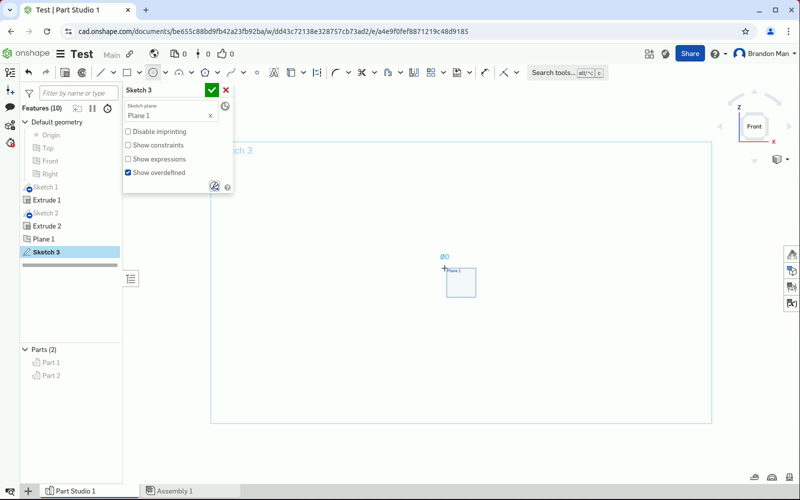
mouse_move(448, 267)
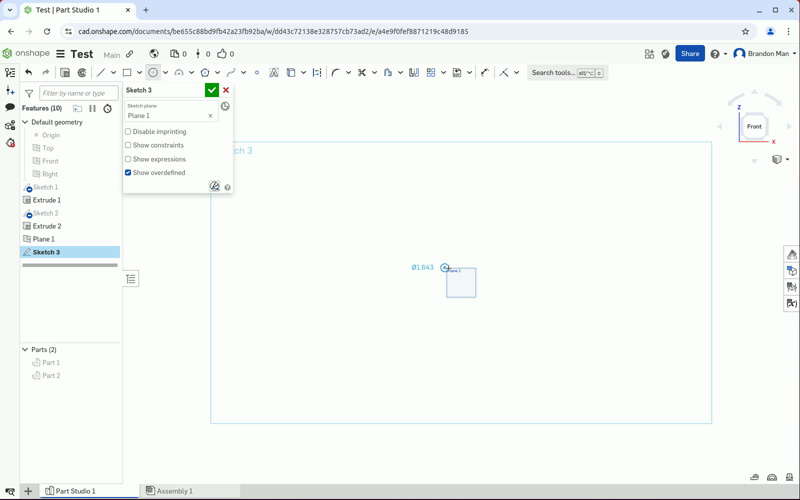
click(448, 267)
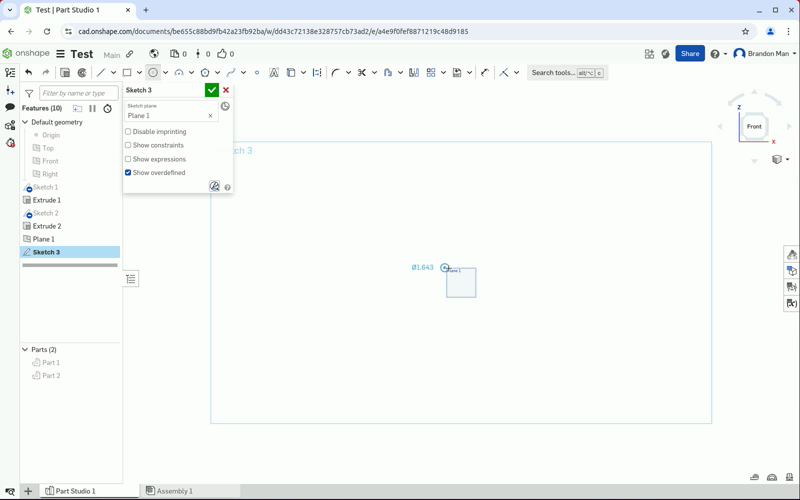
key(esc)
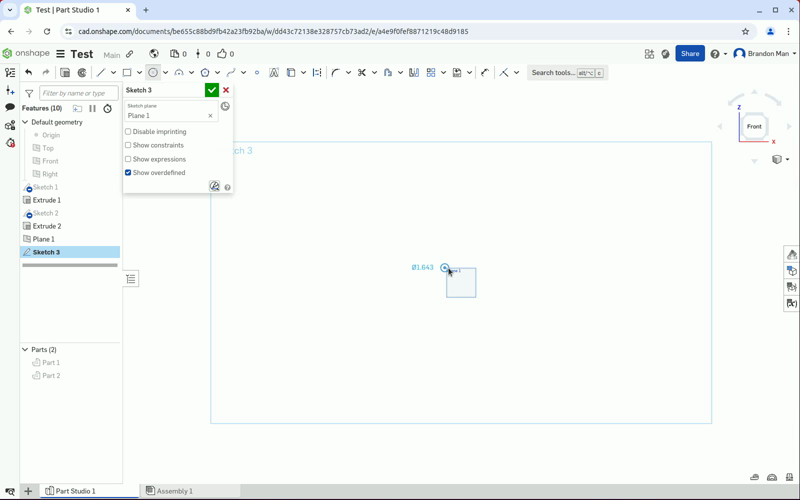
mouse_move(442, 266)
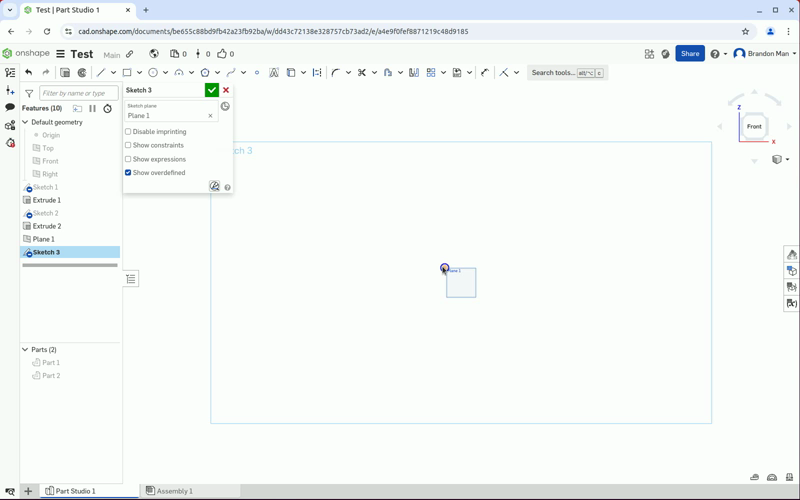
scroll(6)
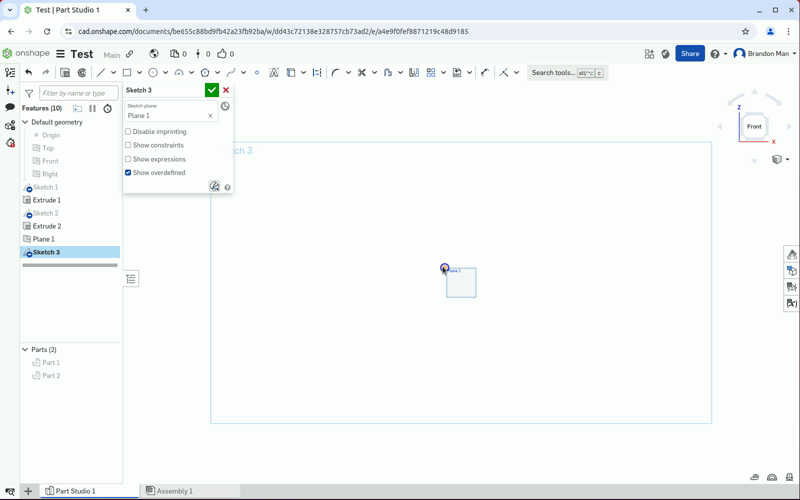
scroll(6)
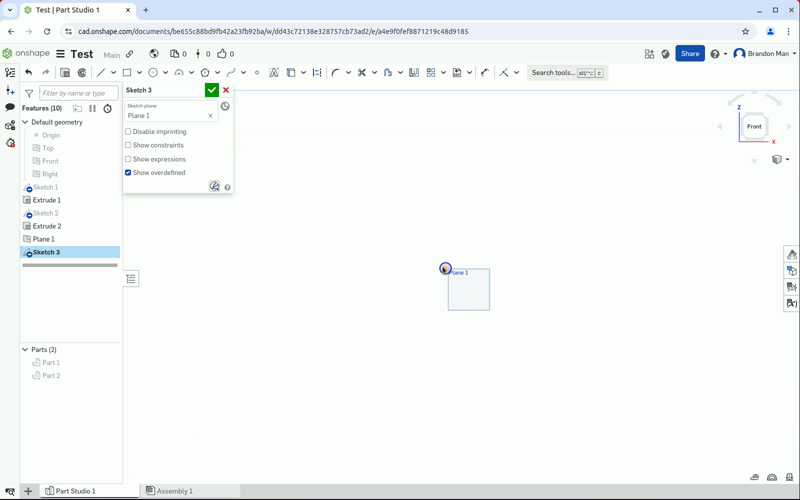
scroll(6)
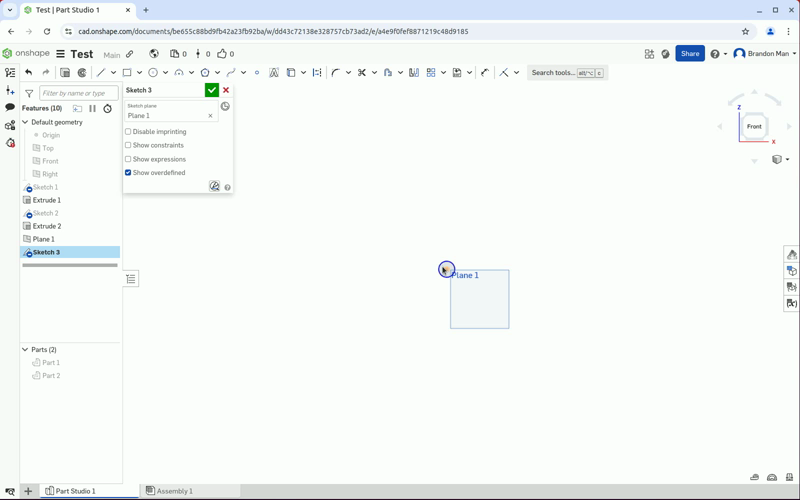
scroll(6)
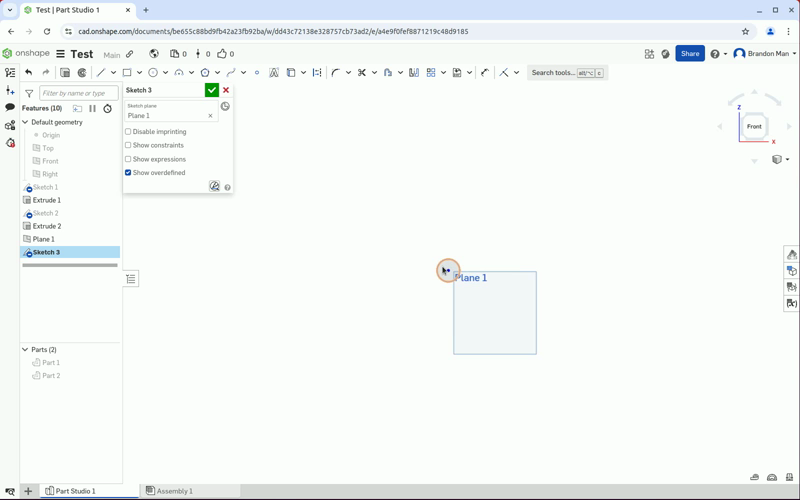
scroll(6)
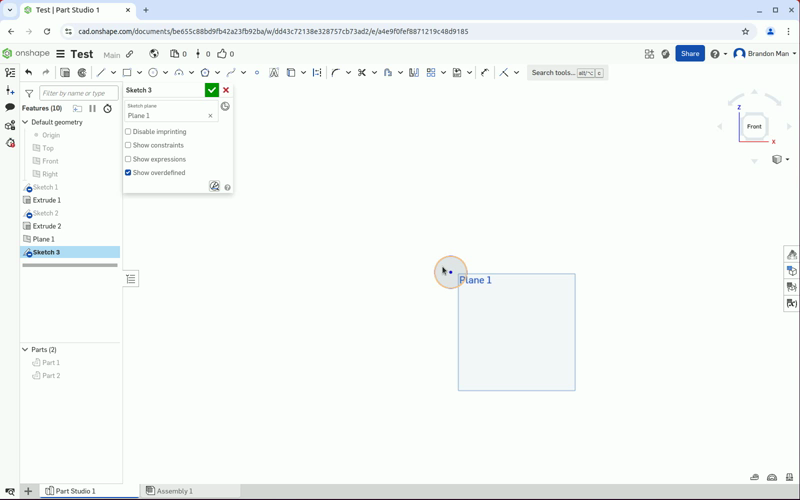
scroll(6)
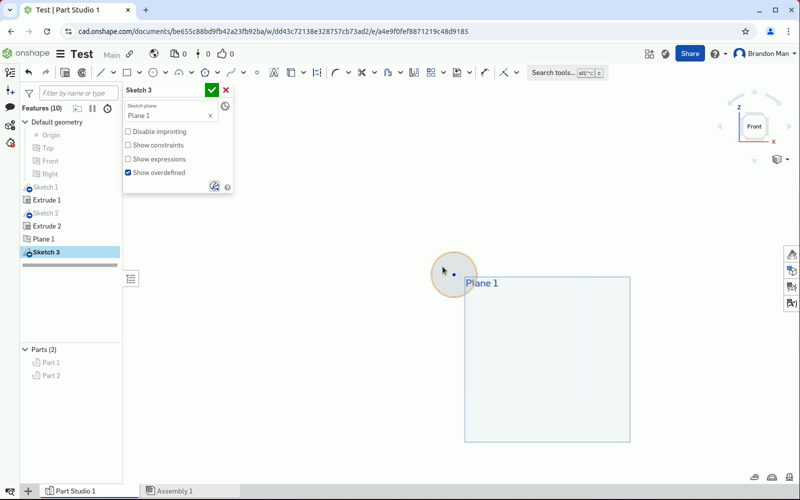
scroll(6)
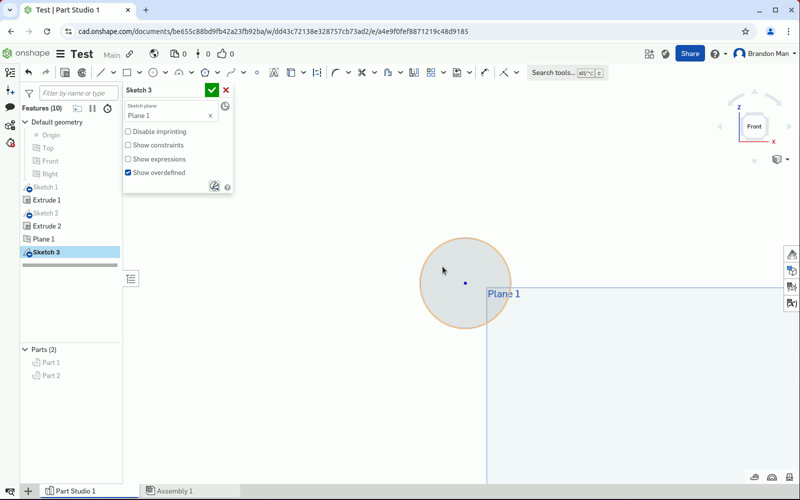
click(442, 266)
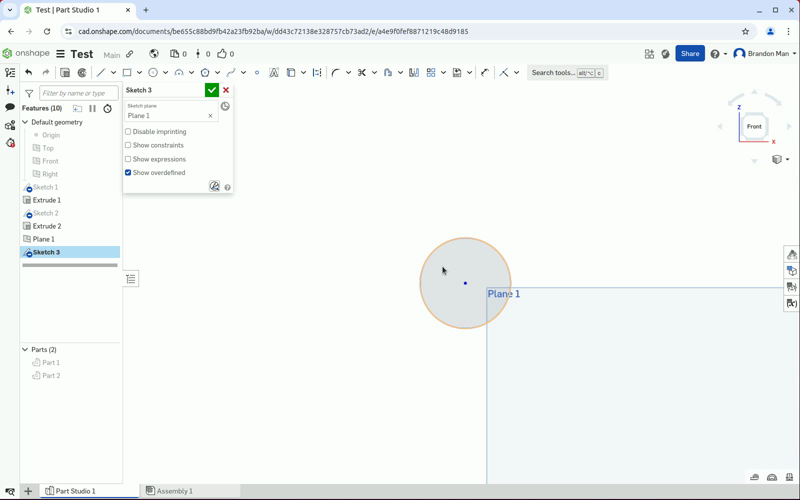
scroll(-6)
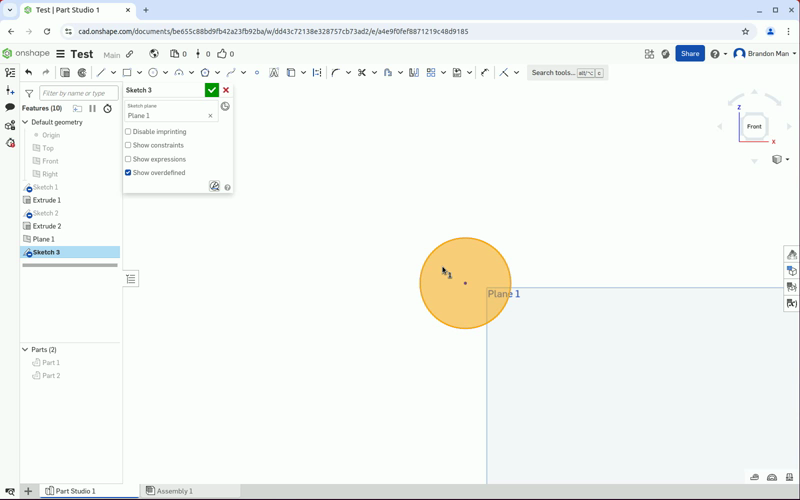
scroll(-6)
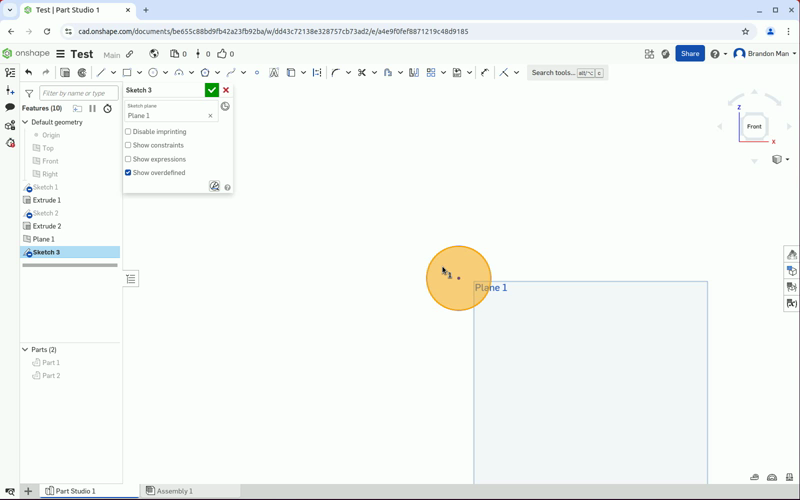
scroll(-6)
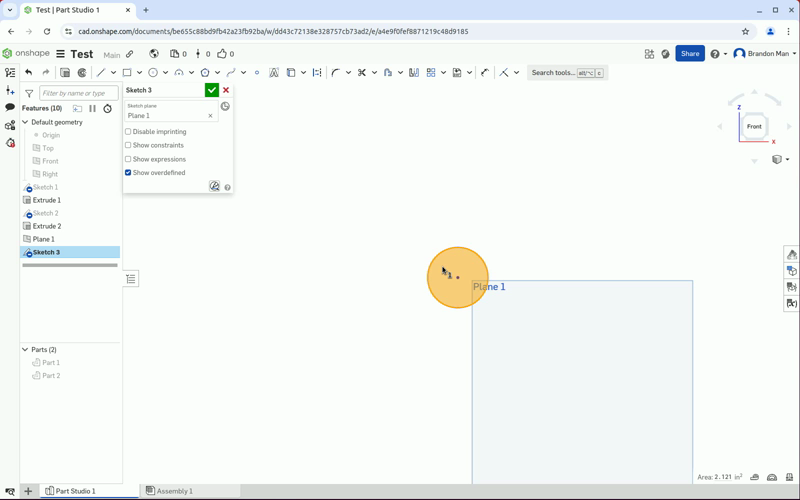
scroll(-6)
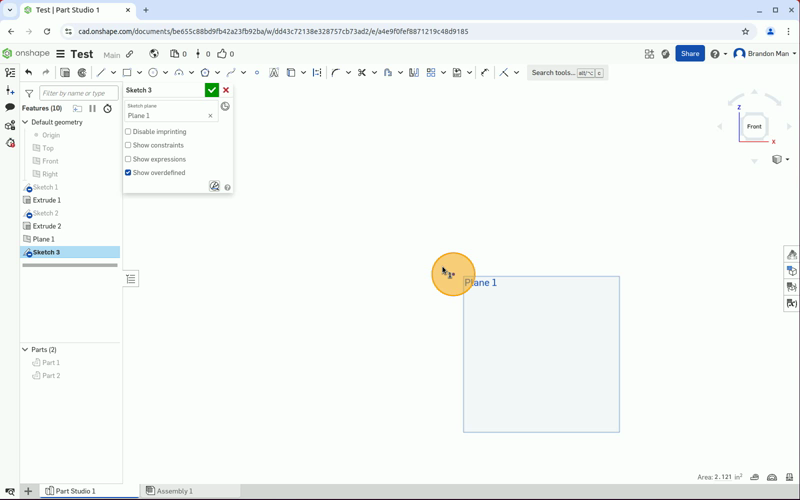
scroll(-6)
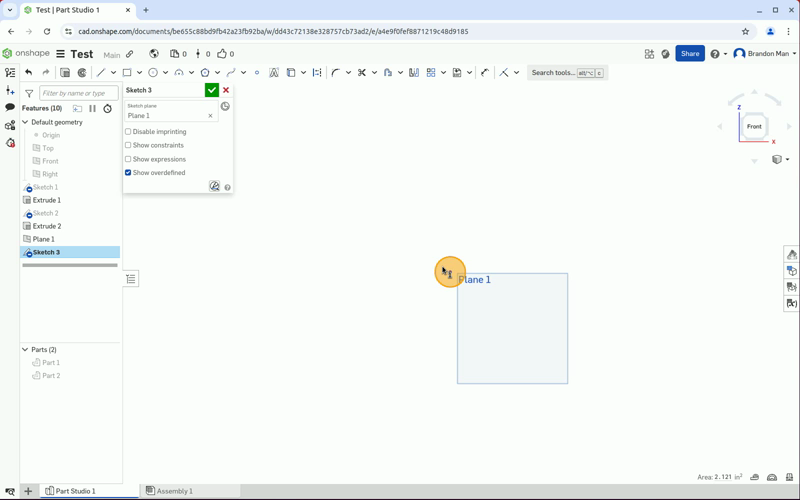
scroll(-6)
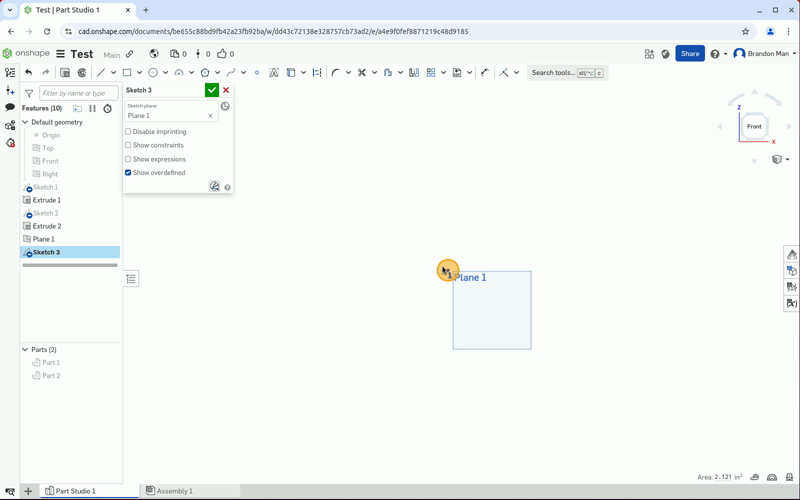
scroll(-6)
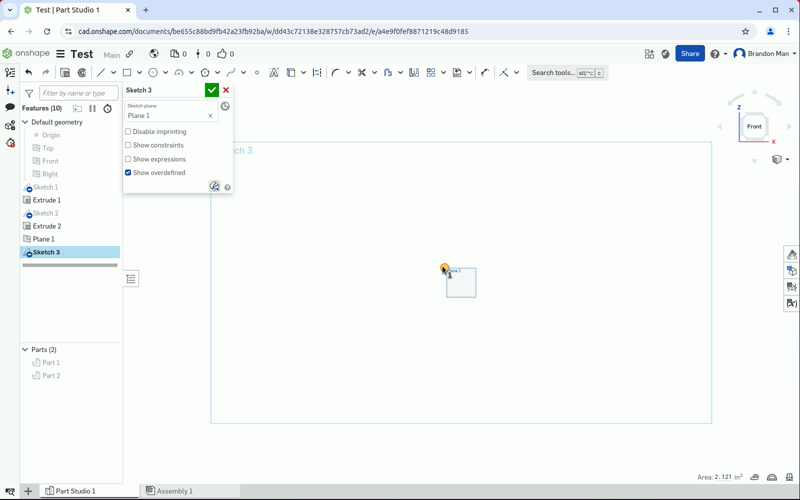
mouse_move(73, 352)
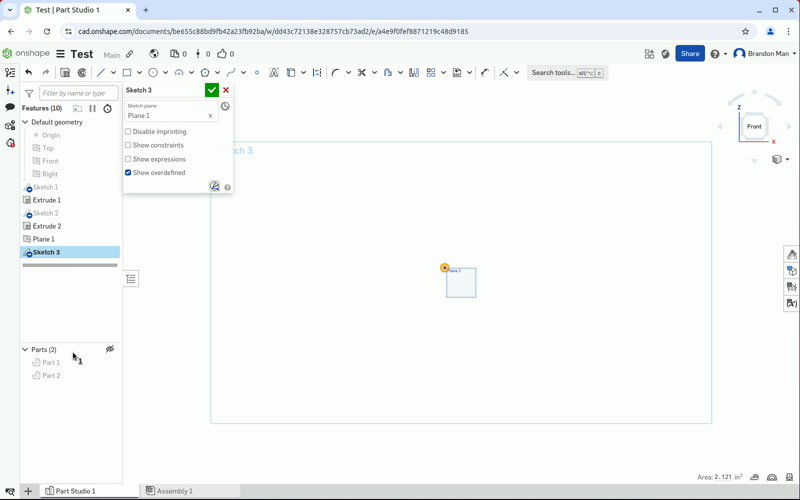
key(shift+y)
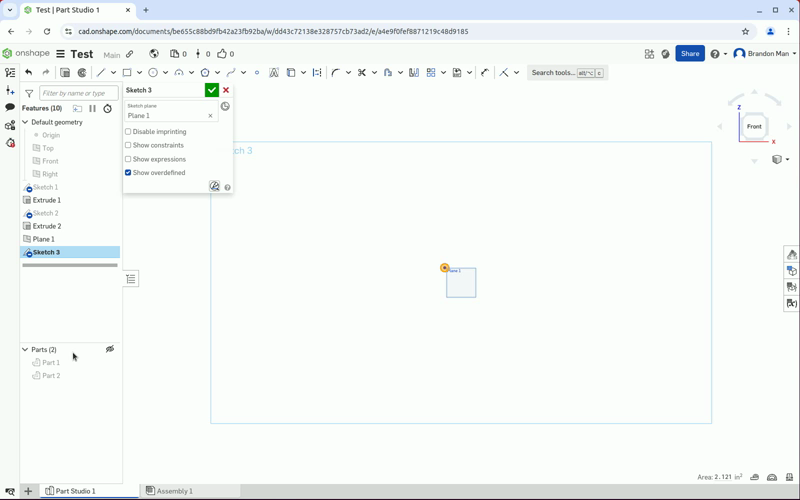
key(shift+e)
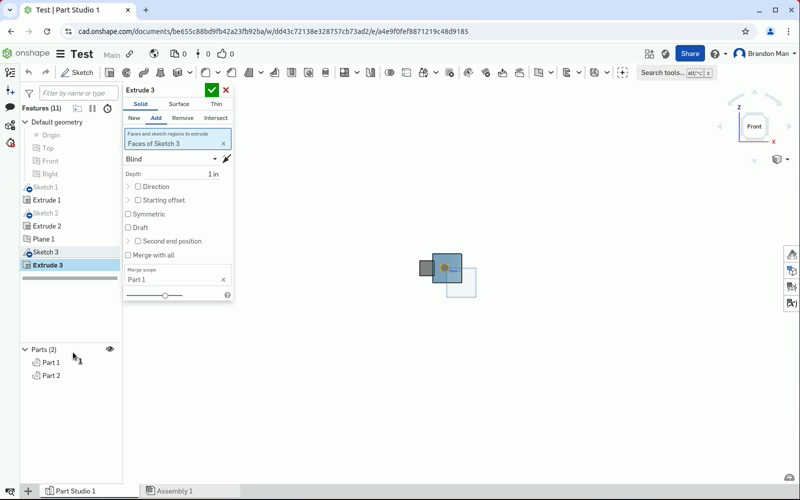
mouse_move(143, 106)
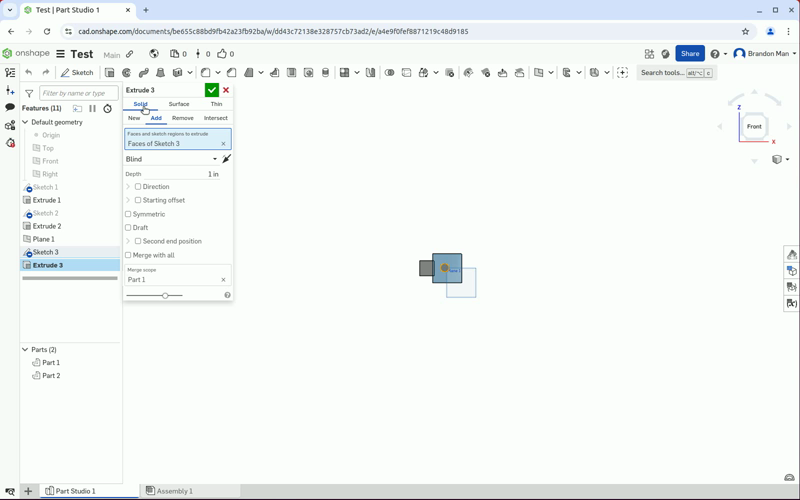
click(143, 106)
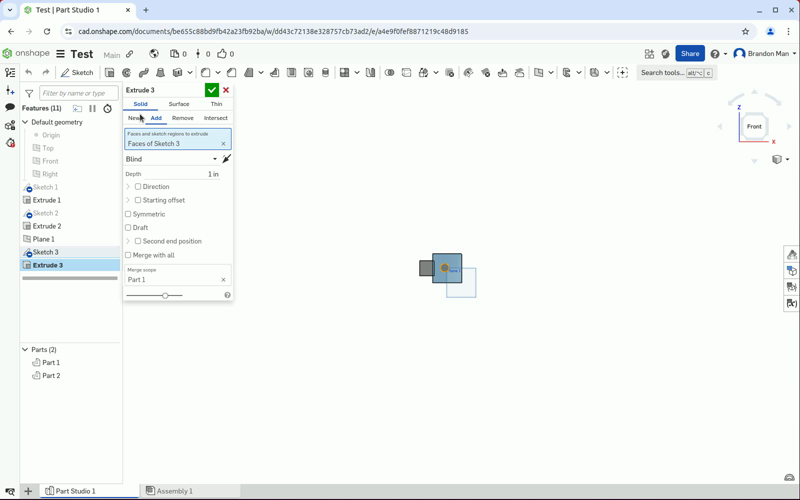
mouse_move(137, 120)
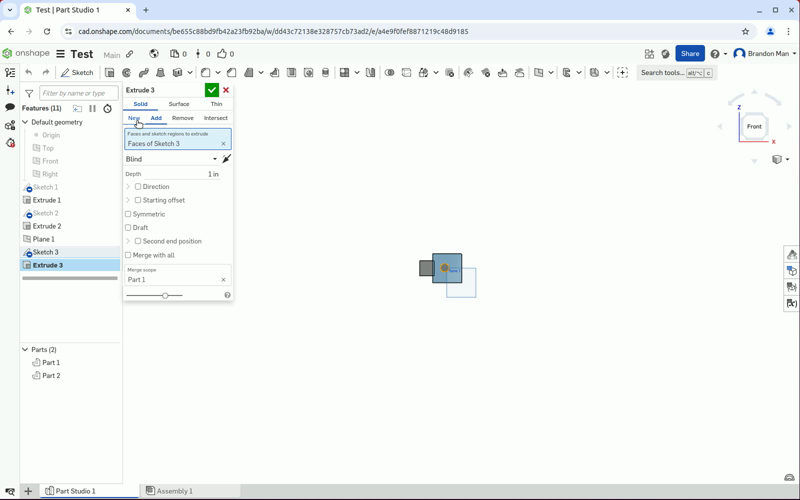
click(137, 120)
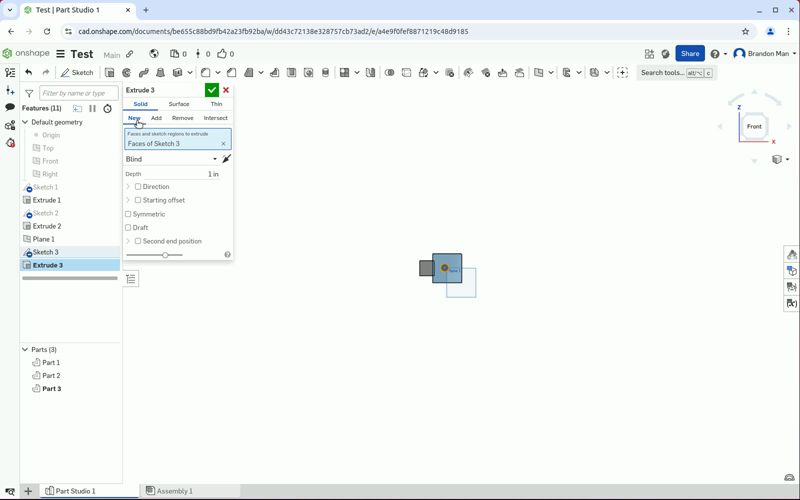
key(tab, 4)
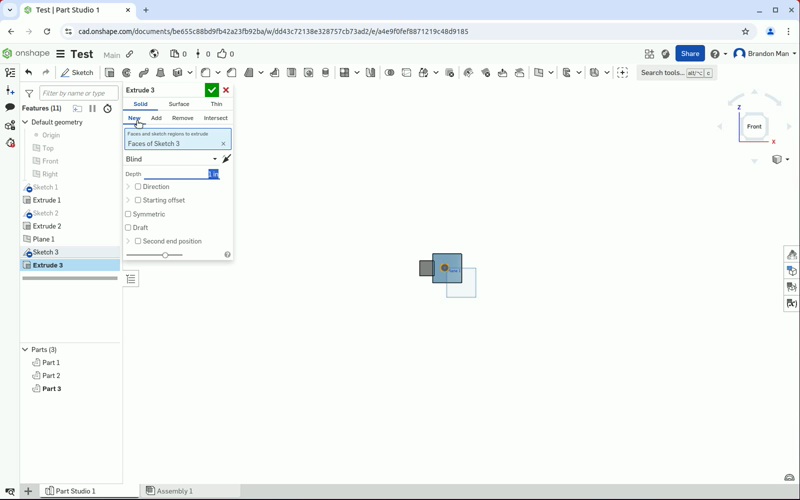
text(-11.554)
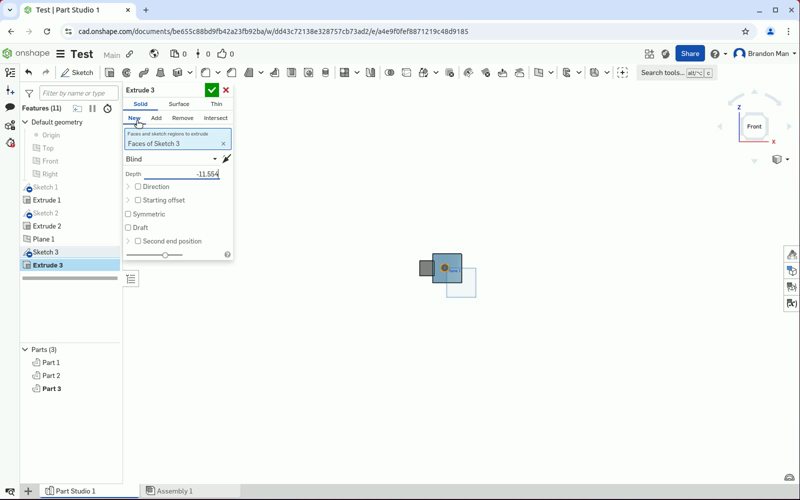
key(enter)
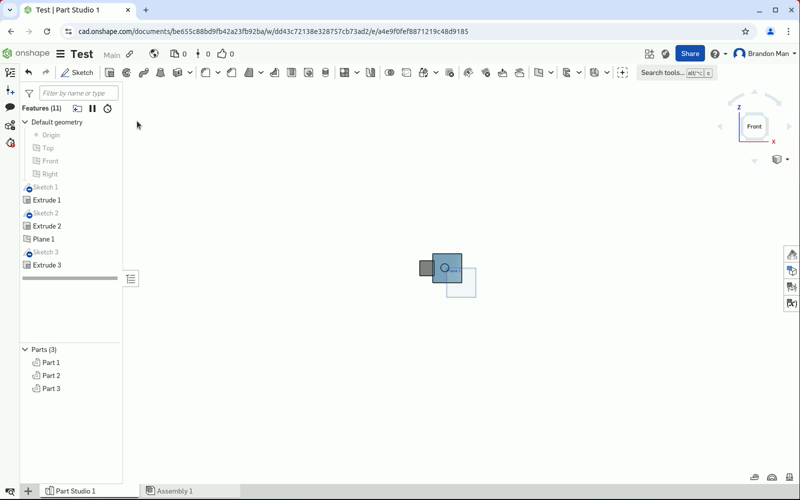
key(shift+h)
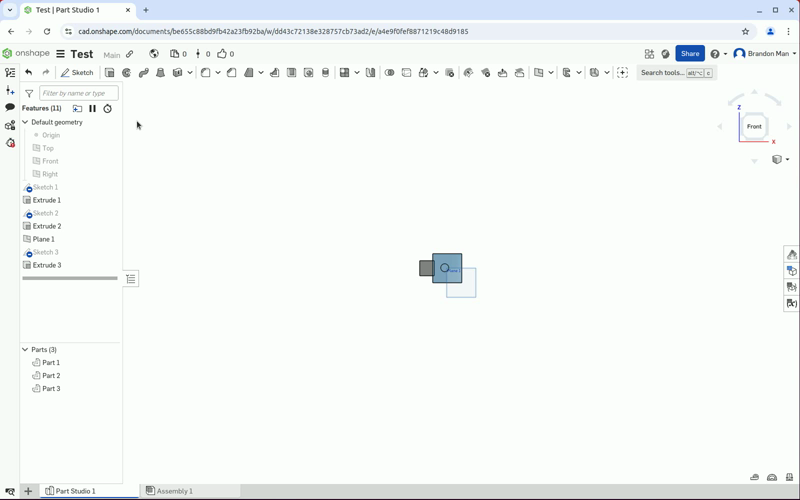
key(shift+h)
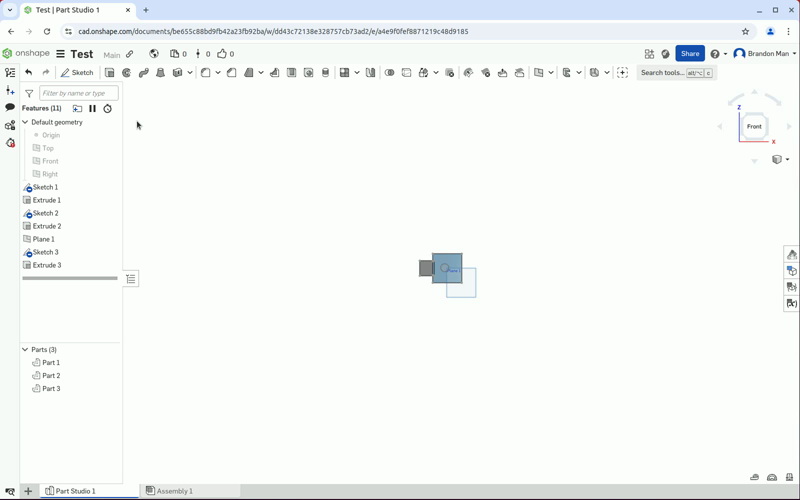
key(shift+7)
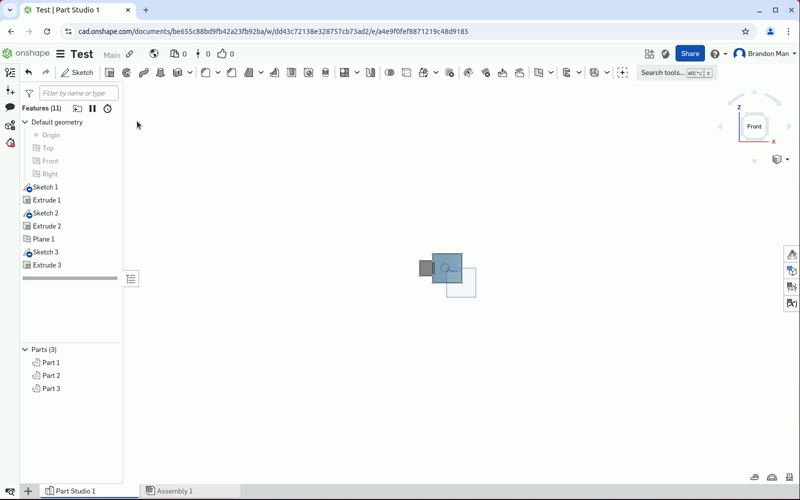
key(left, 2)
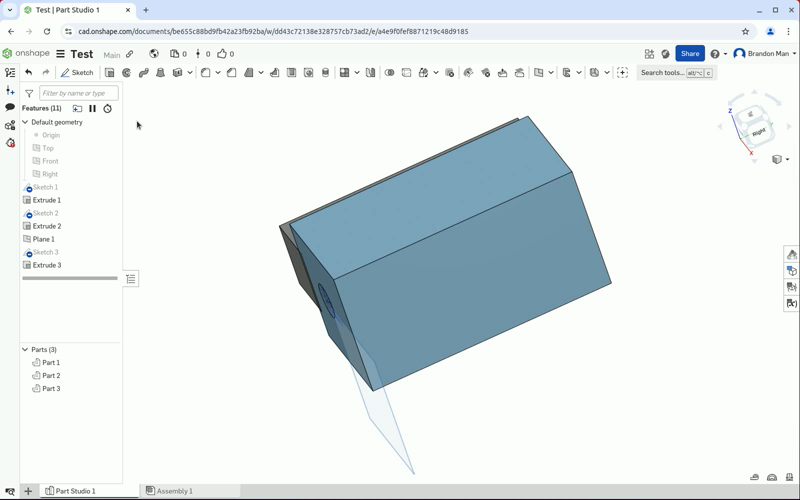
key(down, 2)
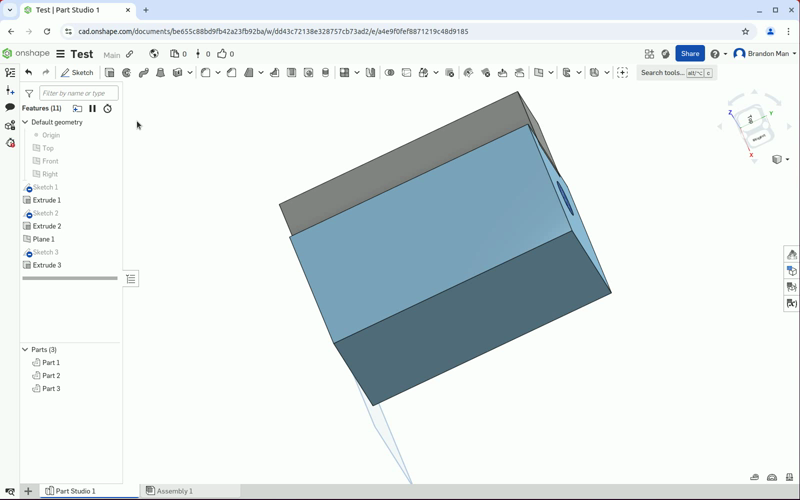
key(up, 2)
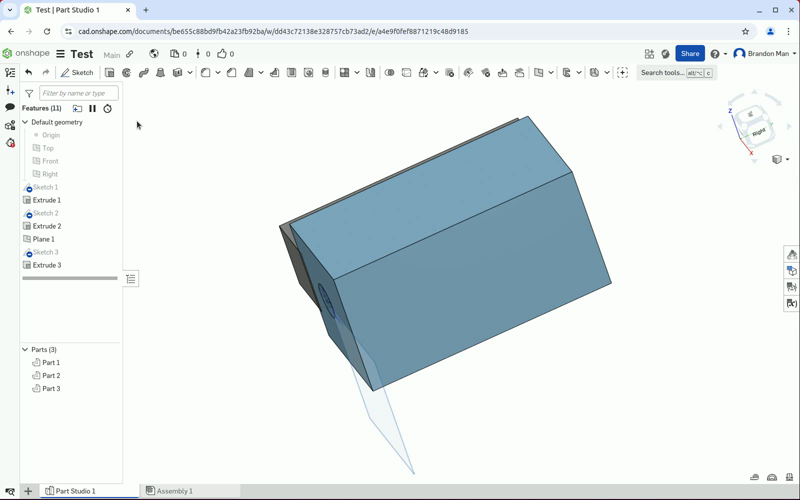
key(right, 2)
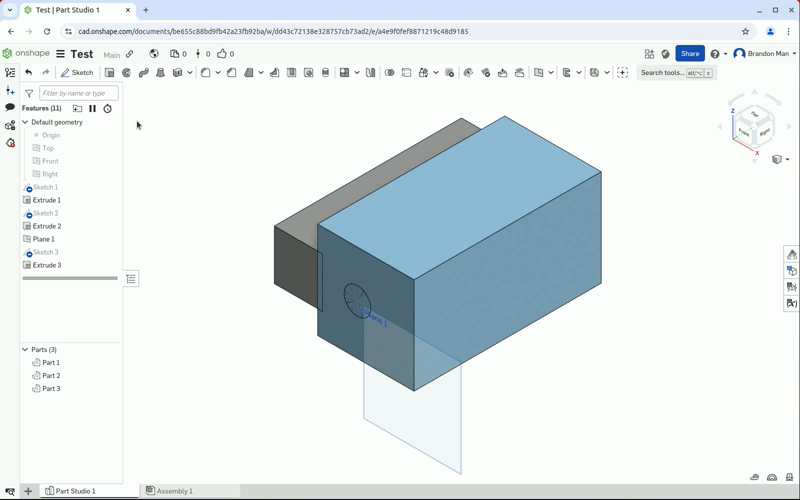
mouse_move(73, 189)
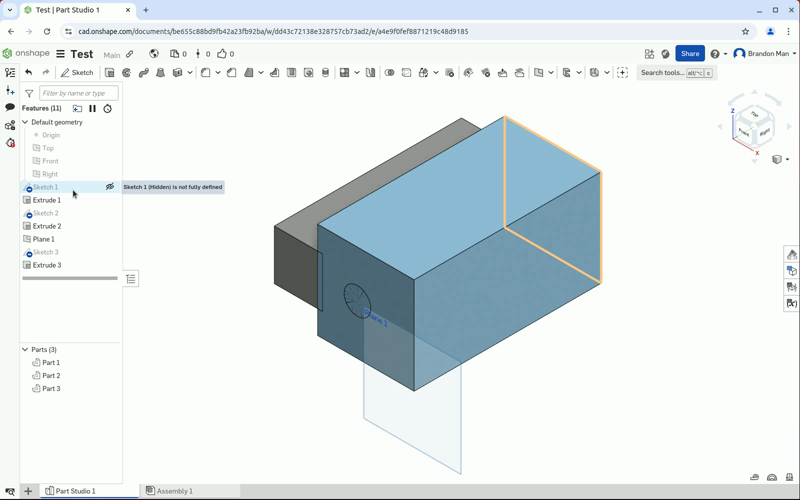
click(73, 189)